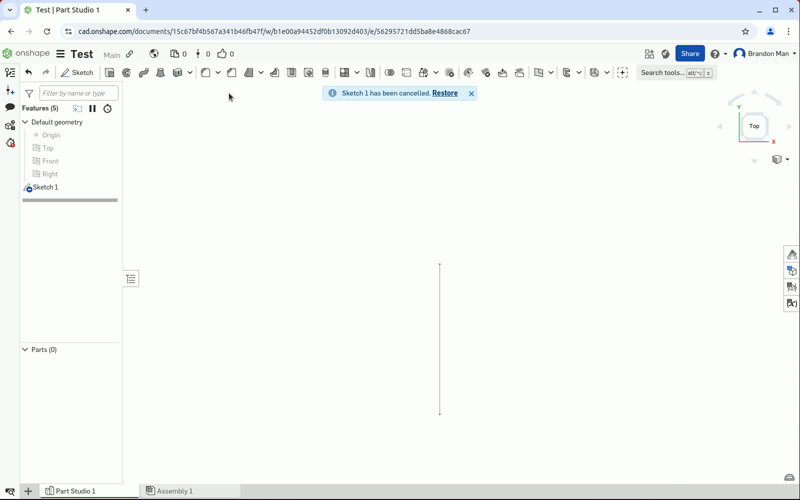
key(shift+h)
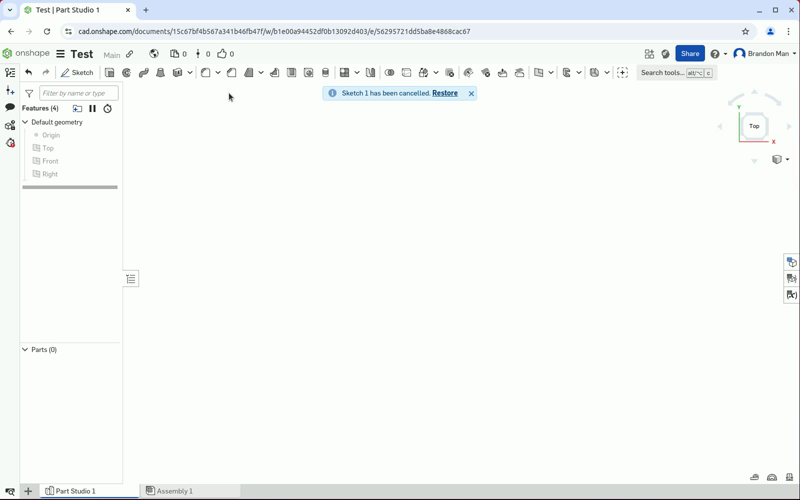
mouse_move(73, 352)
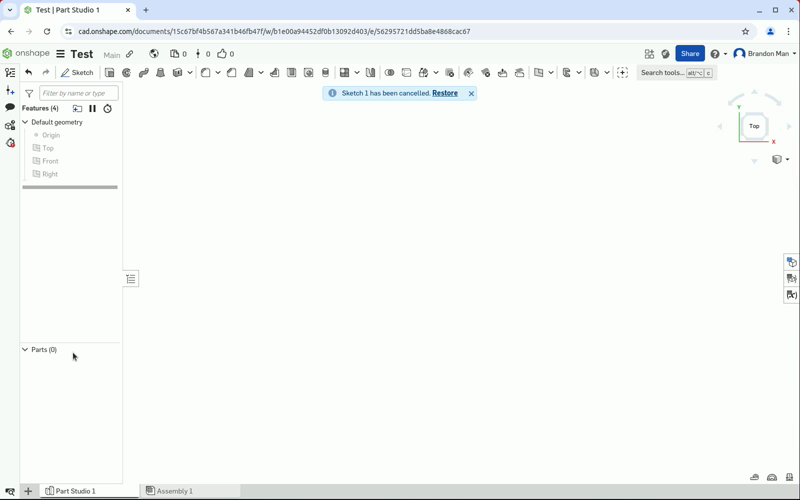
key(y)
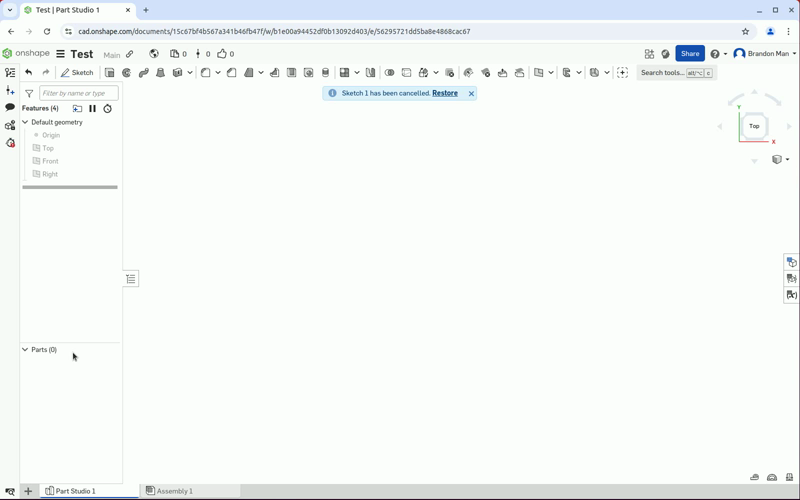
key(shift+p)
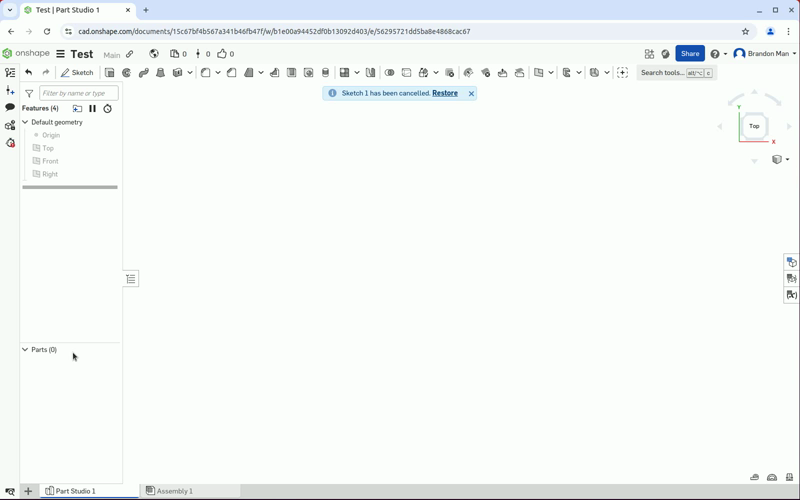
key(space)
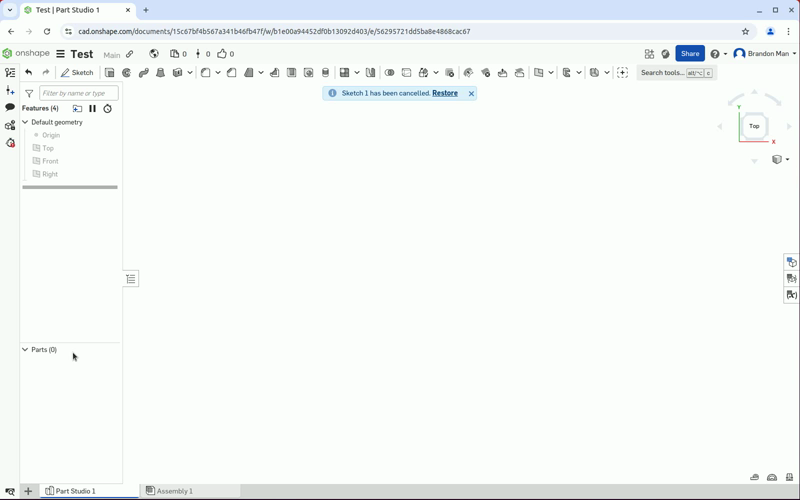
key_down(shift)
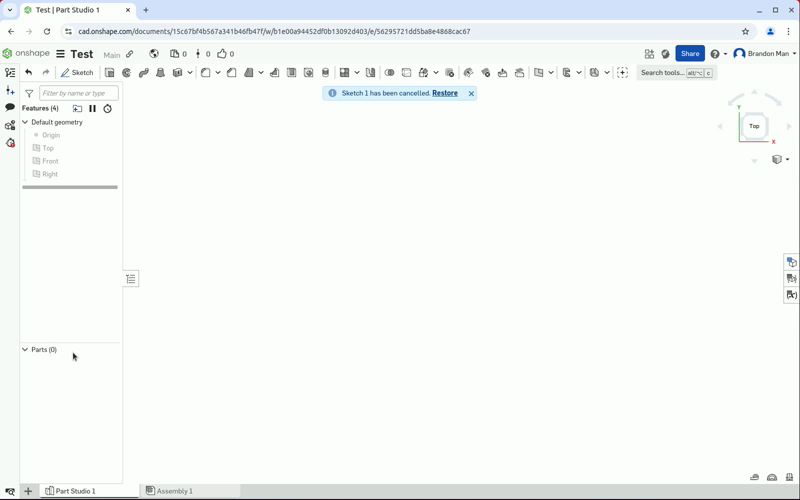
key(up)
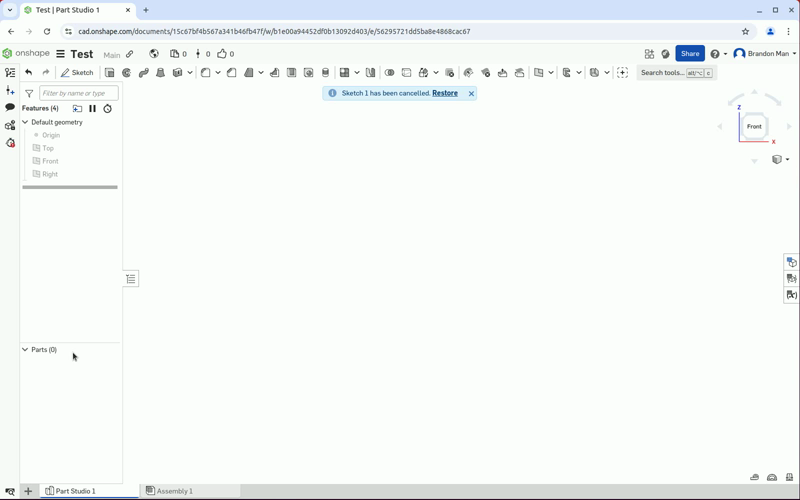
key_up(shift)
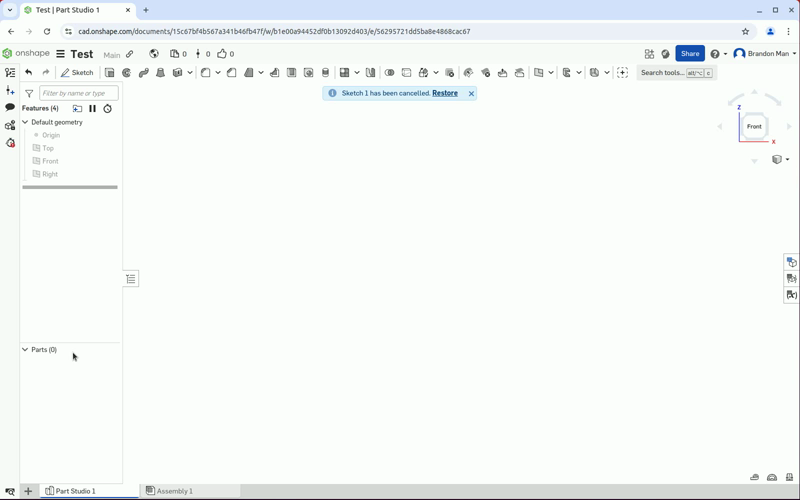
mouse_move(73, 352)
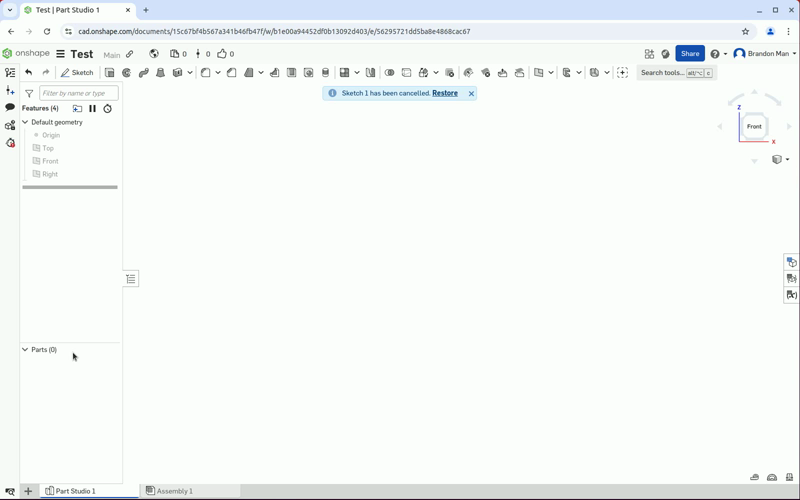
key(shift+y)
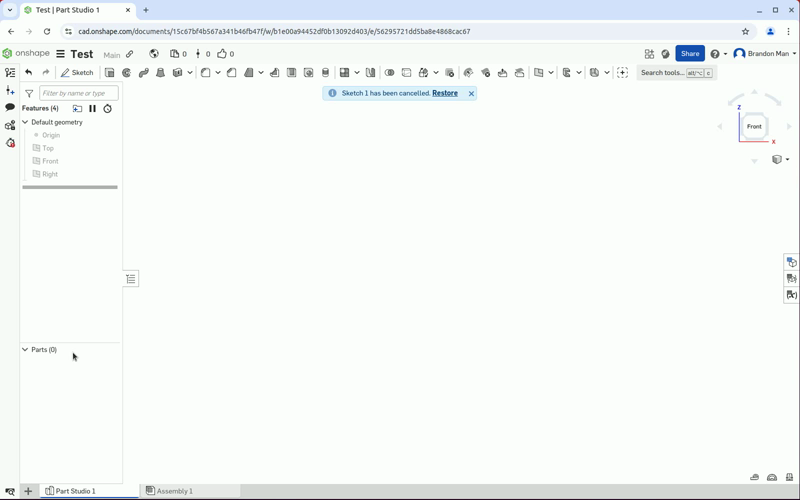
key(shift+s)
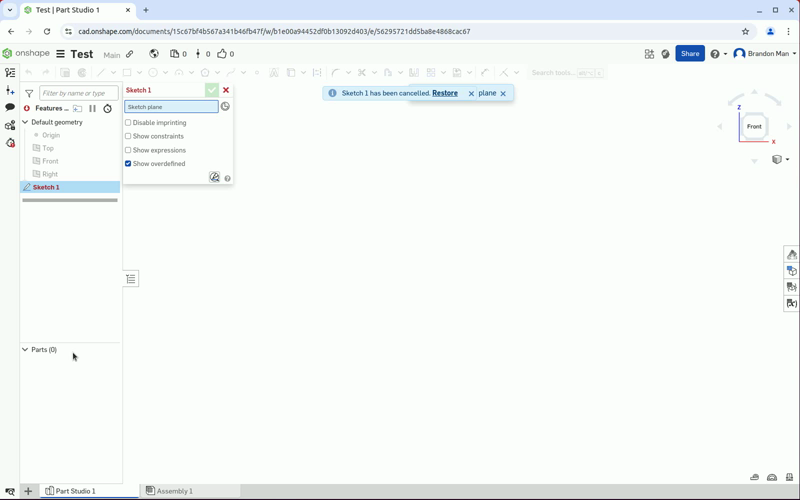
mouse_move(73, 163)
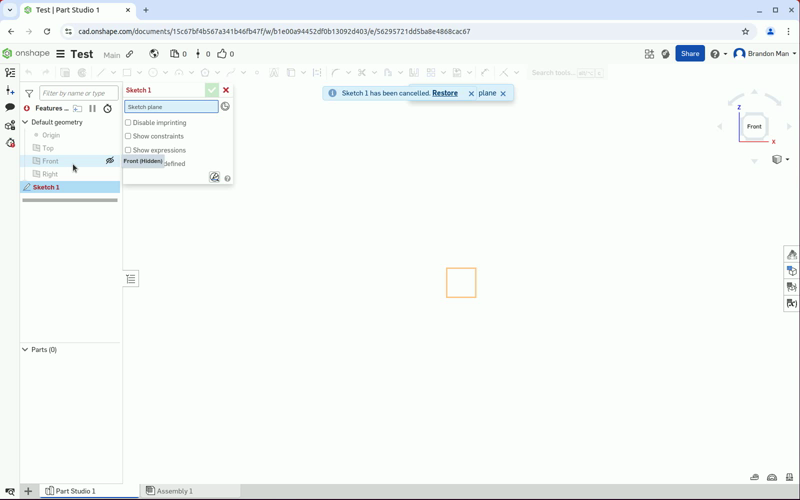
click(73, 163)
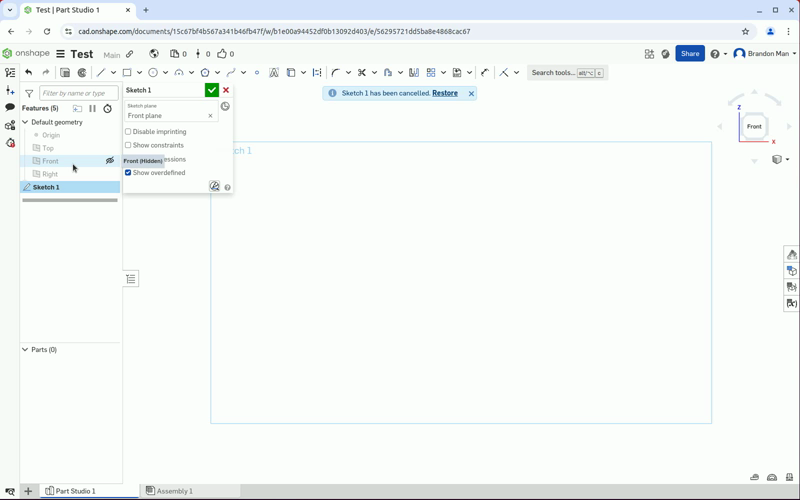
mouse_move(73, 352)
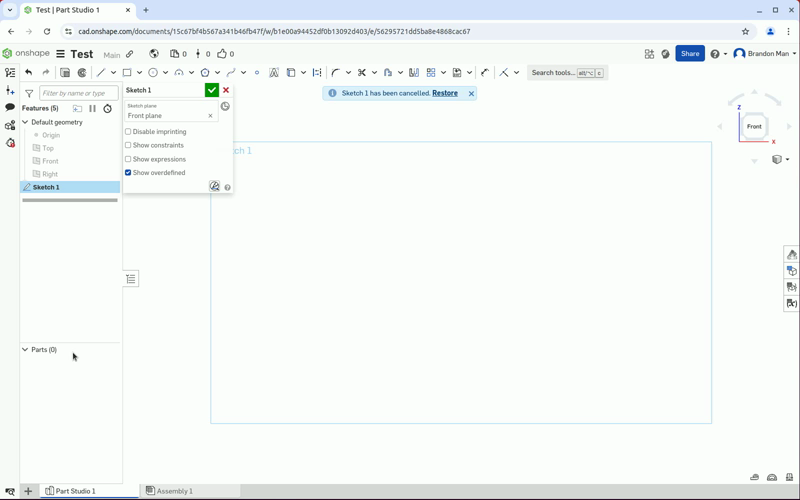
key(y)
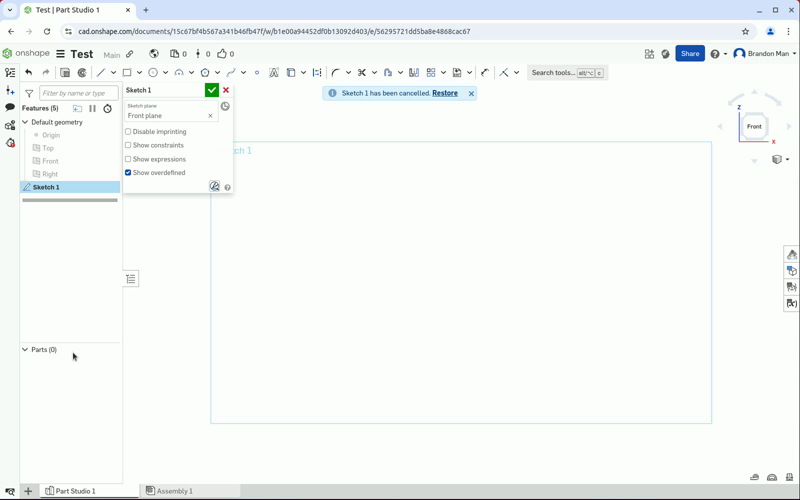
key(l)
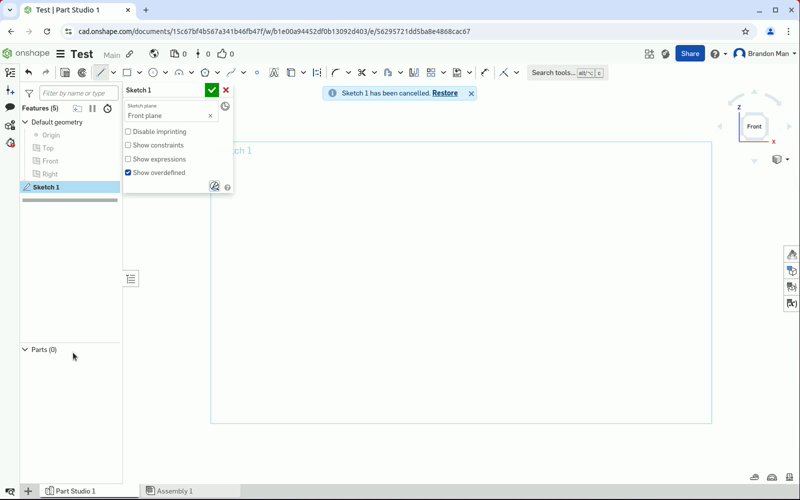
key_down(shift)
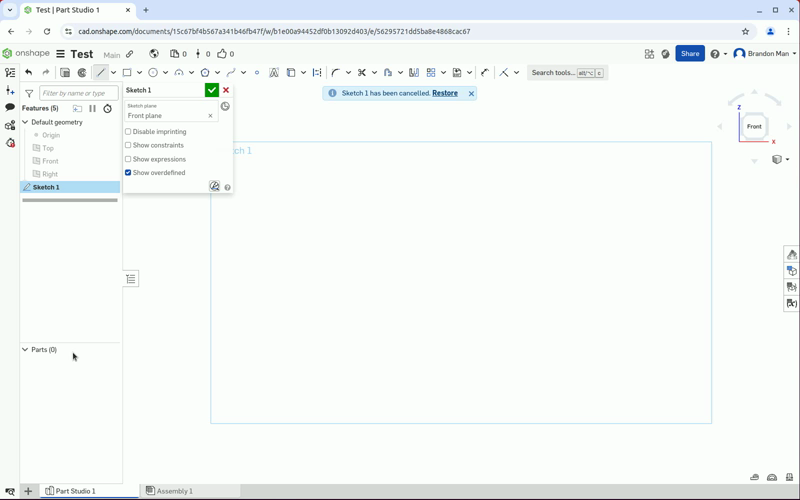
mouse_move(345, 282)
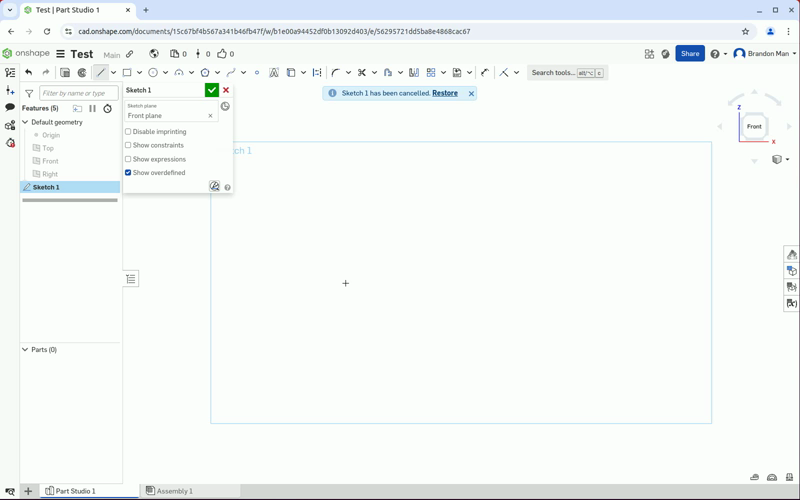
click(345, 282)
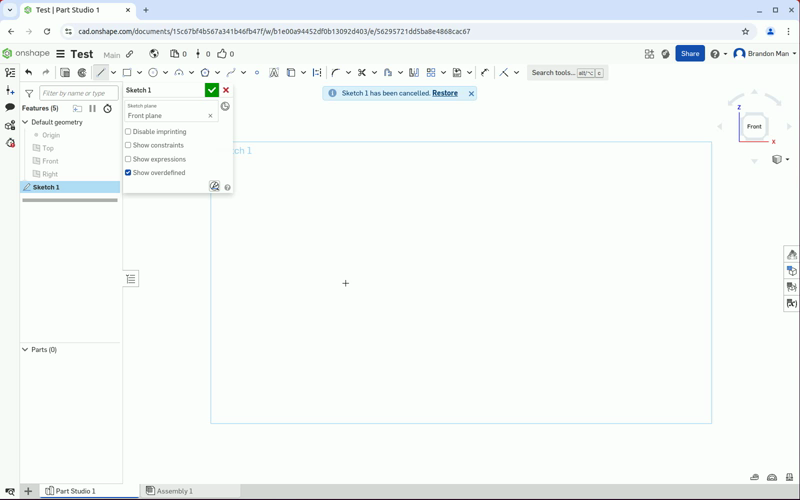
key_up(shift)
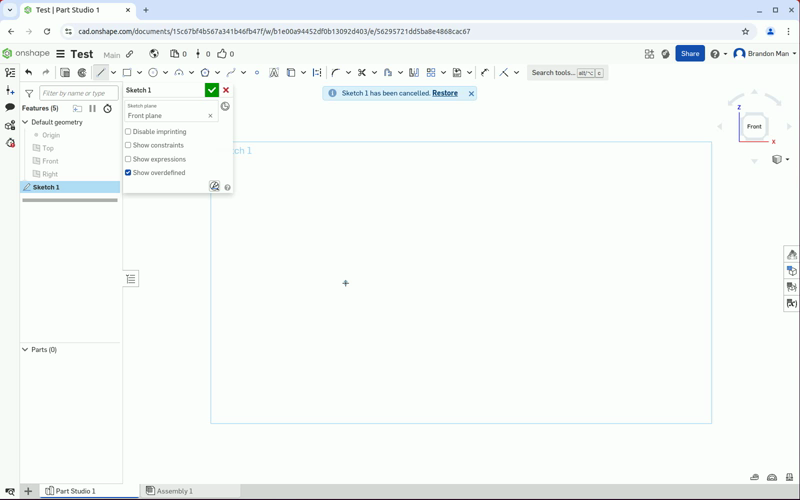
key_down(shift)
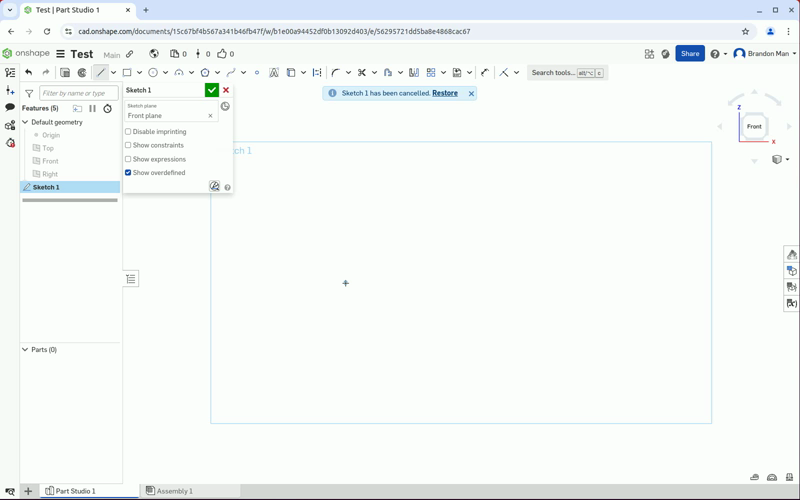
mouse_move(460, 282)
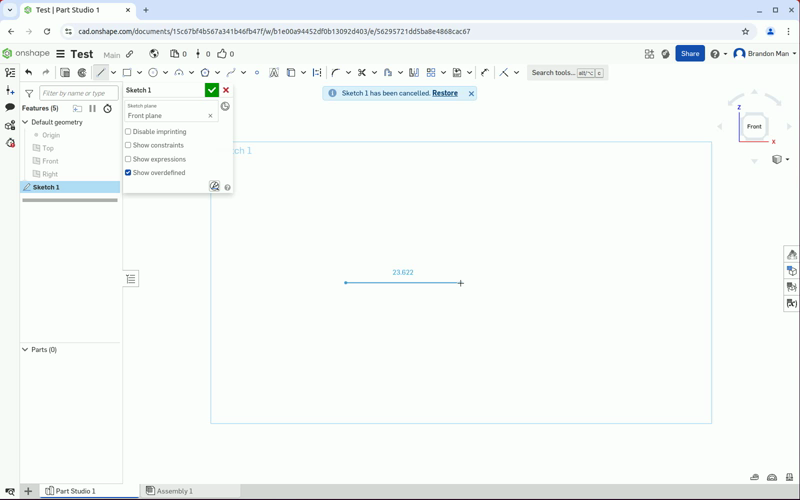
click(460, 282)
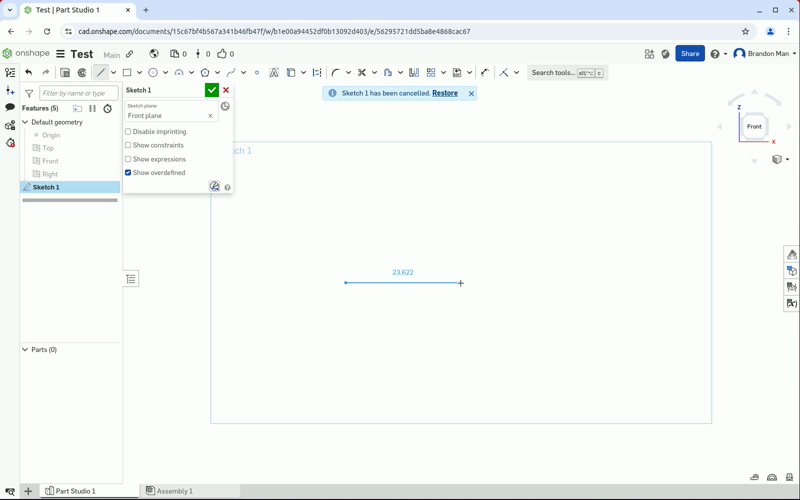
key_up(shift)
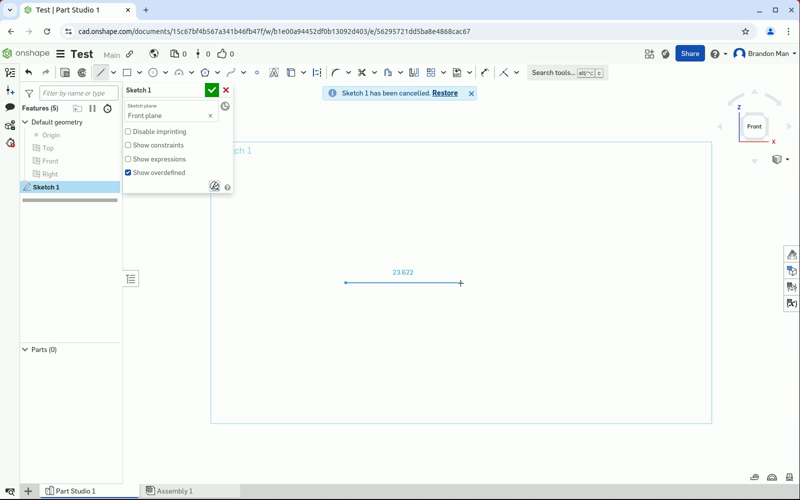
key_down(shift)
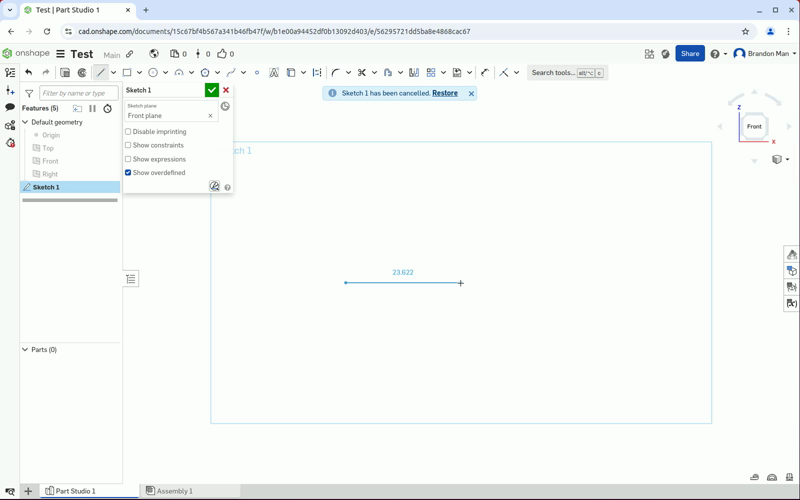
mouse_move(490, 282)
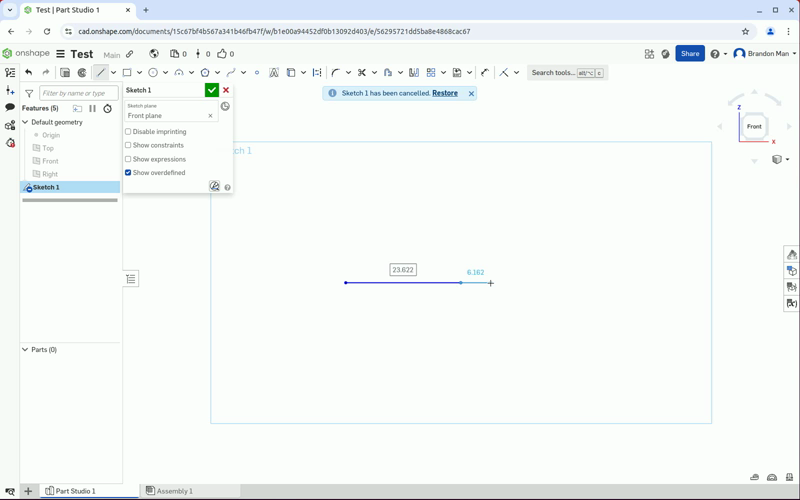
mouse_move(460, 261)
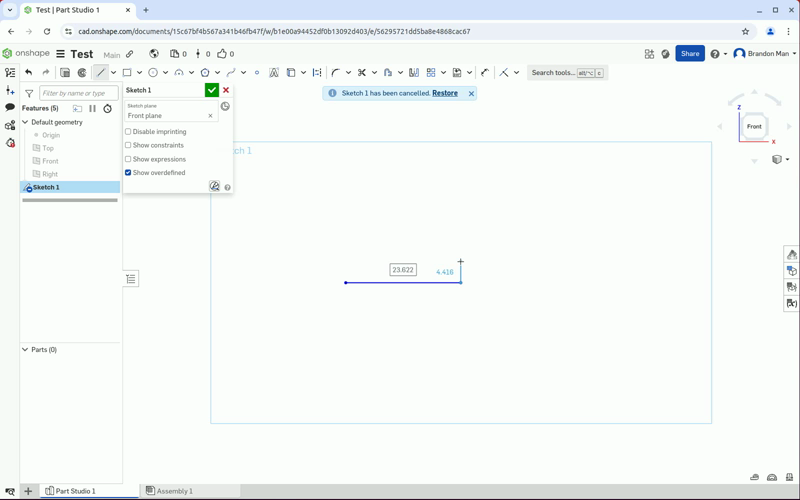
click(460, 261)
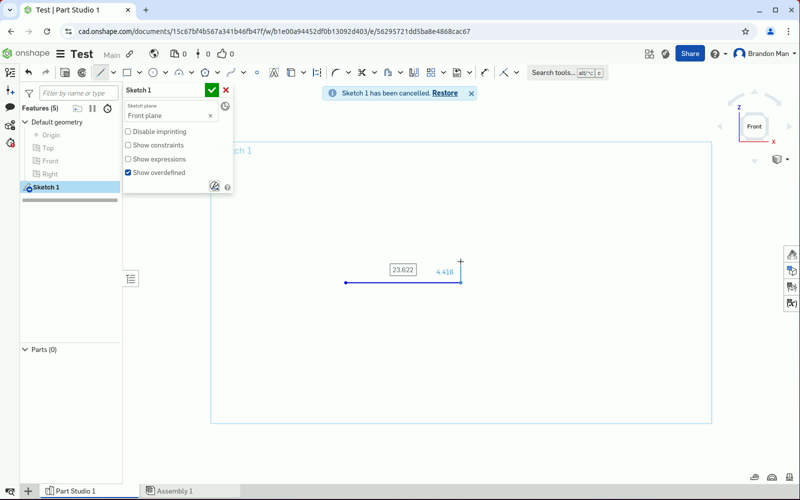
key_up(shift)
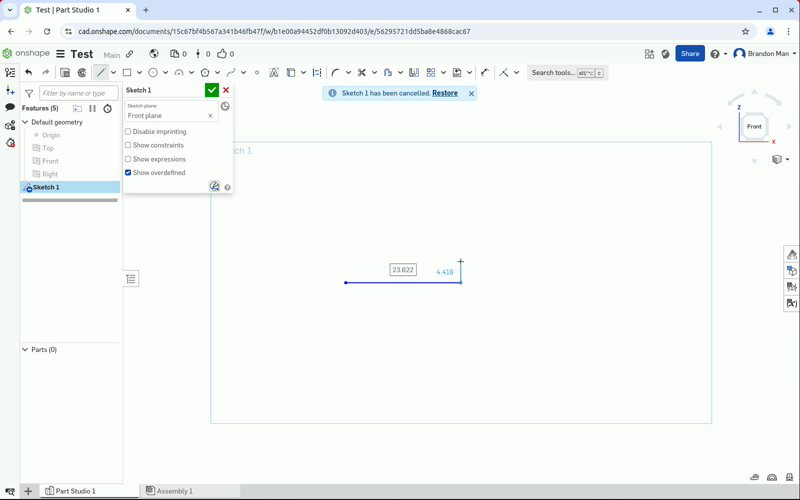
key_down(shift)
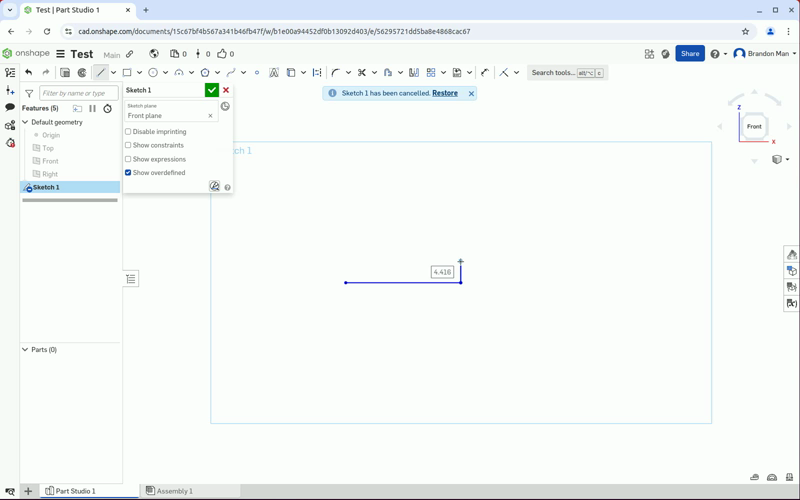
mouse_move(490, 261)
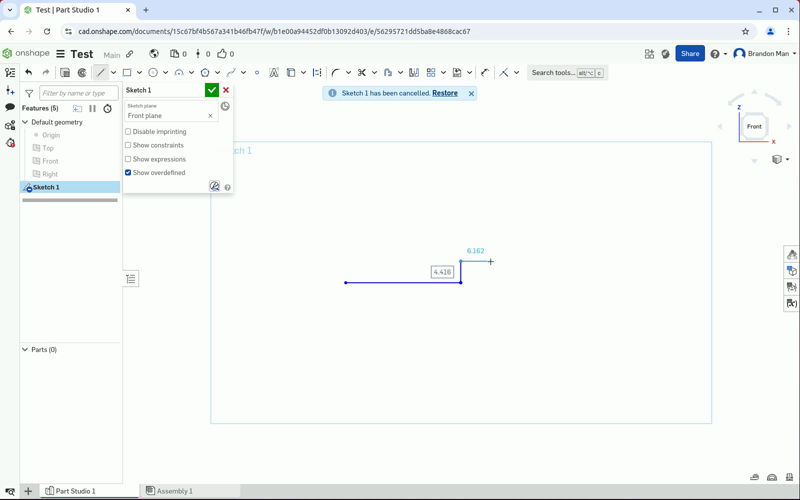
mouse_move(431, 261)
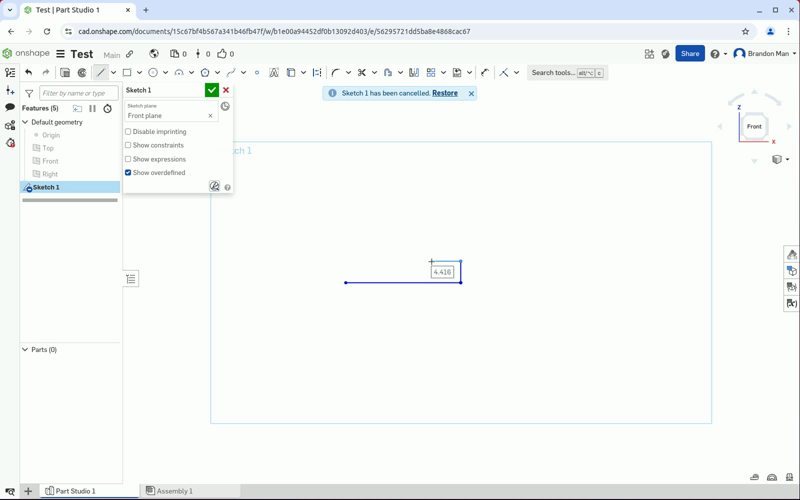
click(431, 261)
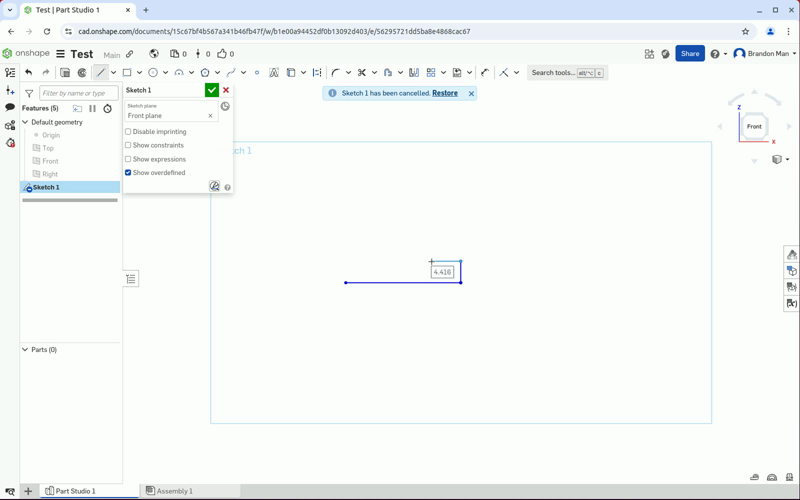
key_up(shift)
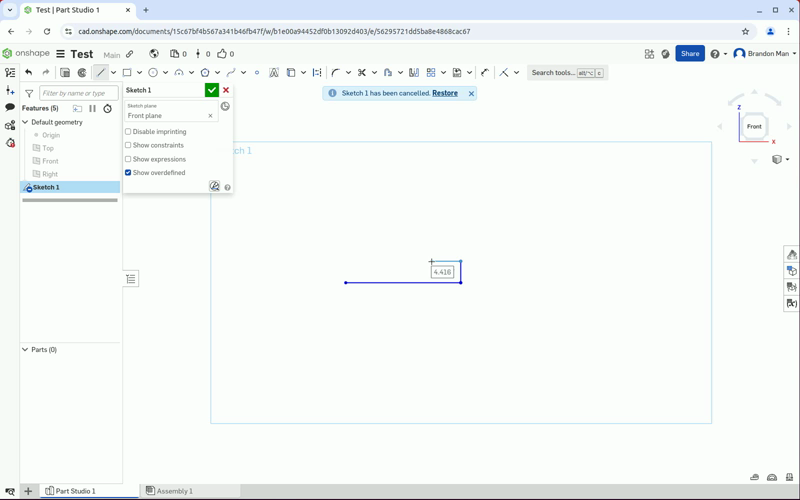
key_down(shift)
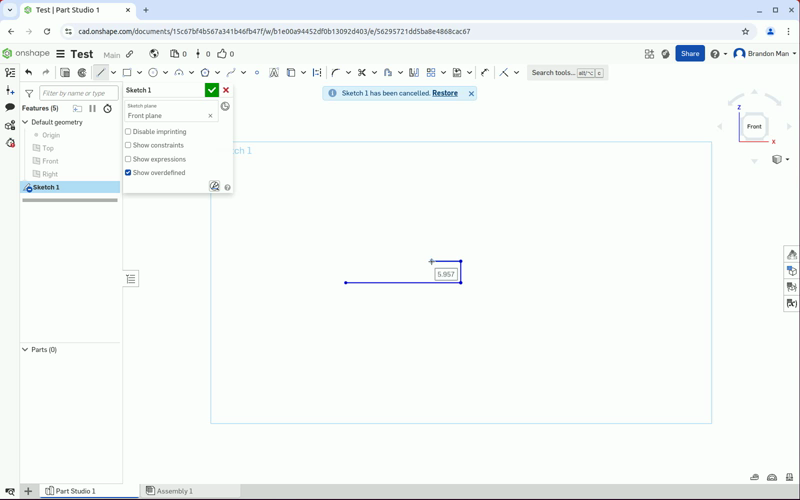
mouse_move(461, 261)
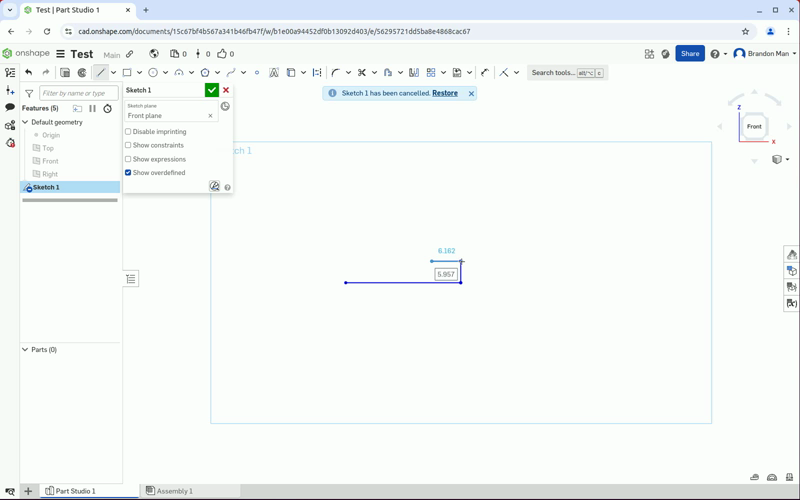
mouse_move(431, 213)
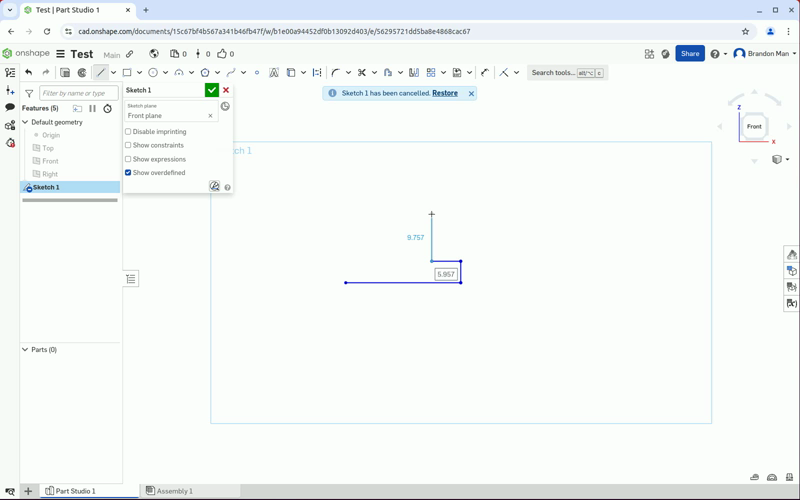
click(431, 213)
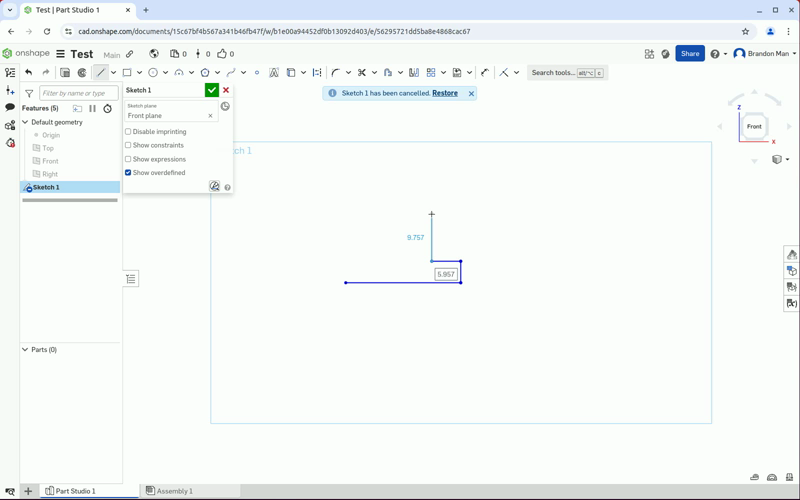
key_up(shift)
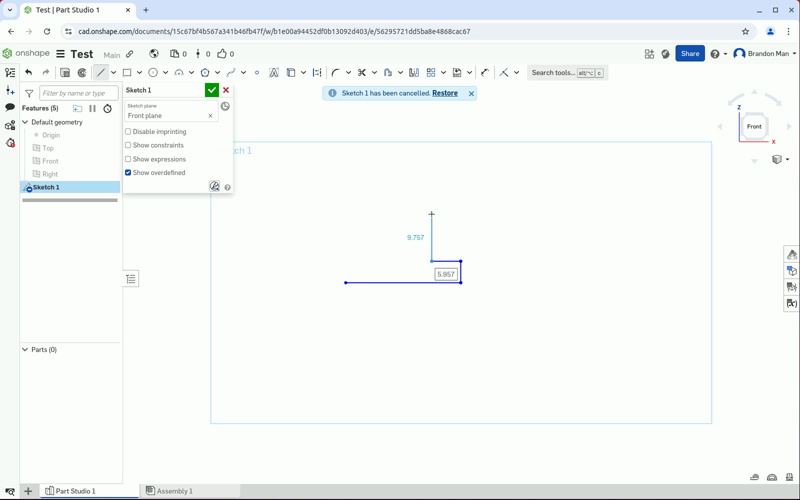
key_down(shift)
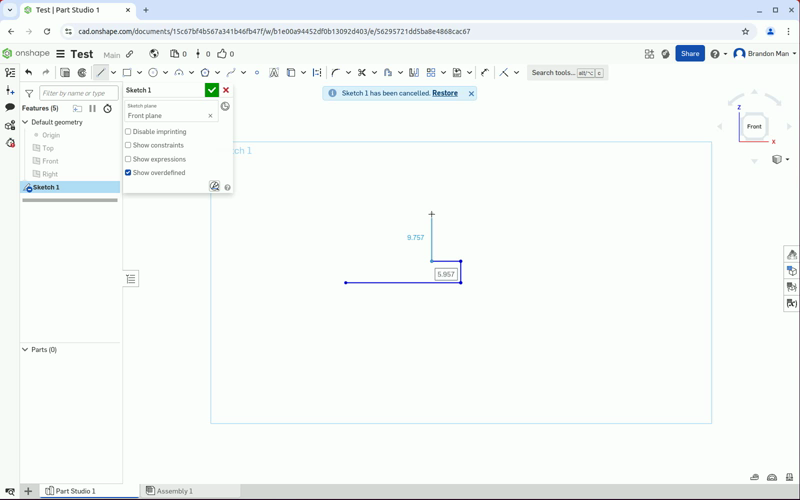
mouse_move(461, 213)
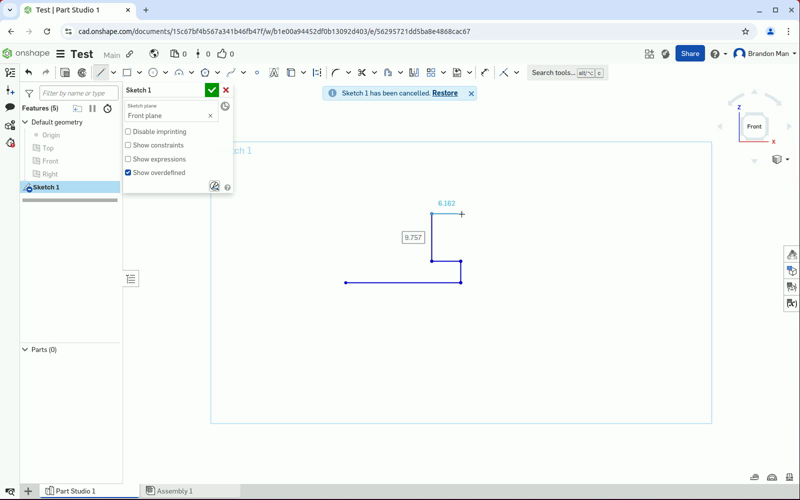
mouse_move(378, 213)
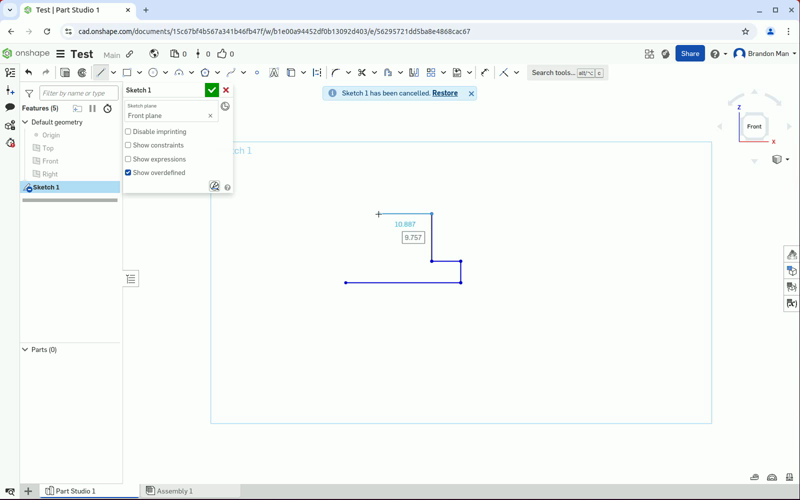
click(378, 213)
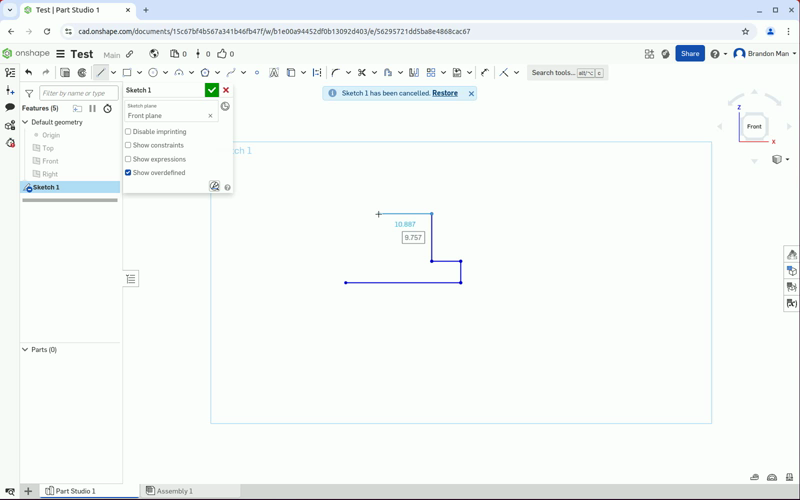
key_up(shift)
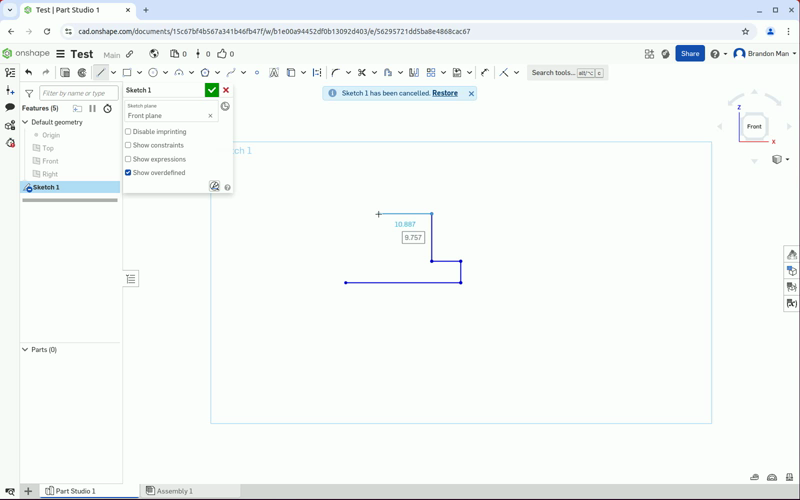
key_down(shift)
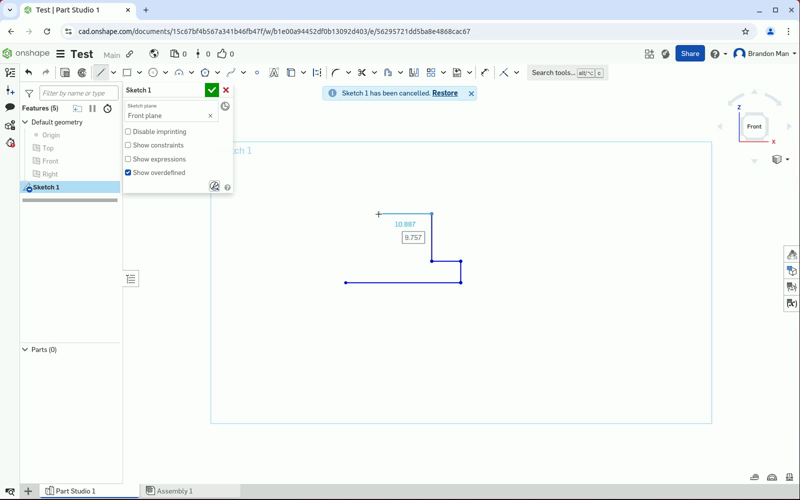
mouse_move(408, 213)
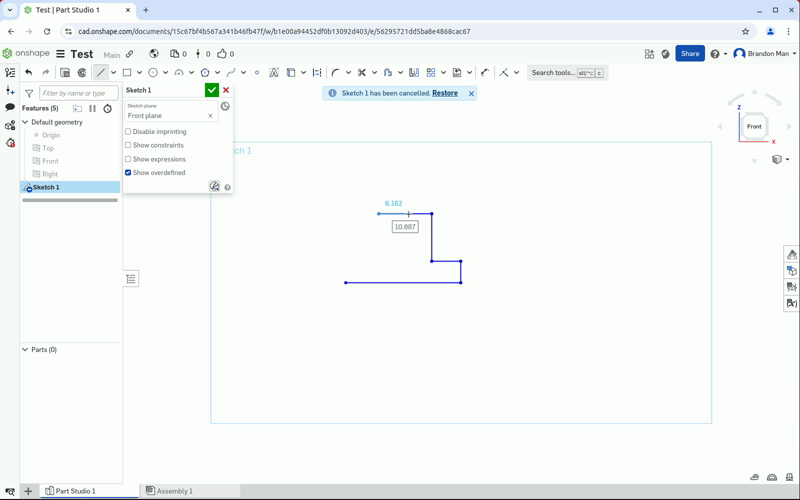
mouse_move(378, 261)
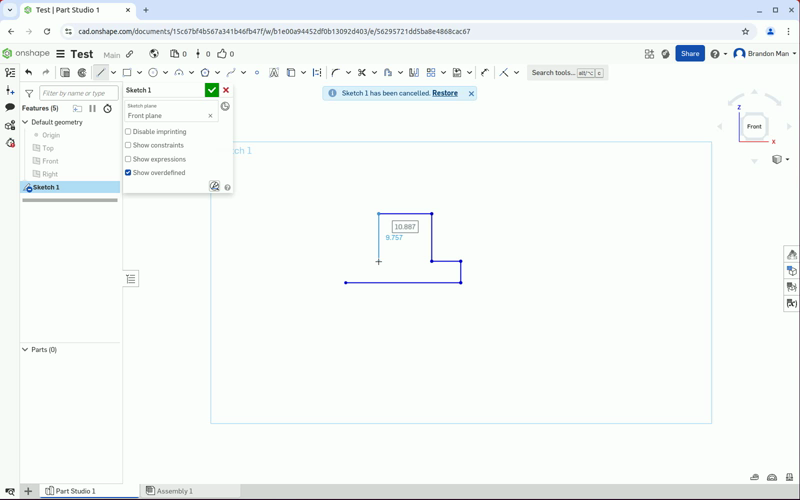
click(378, 261)
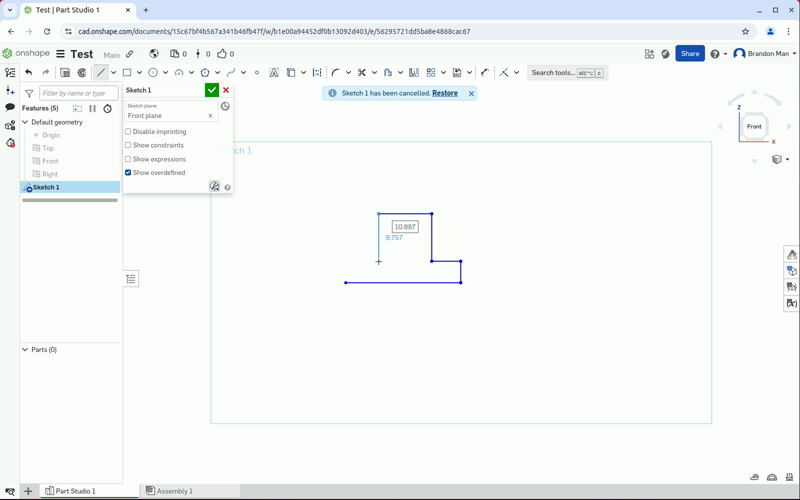
key_up(shift)
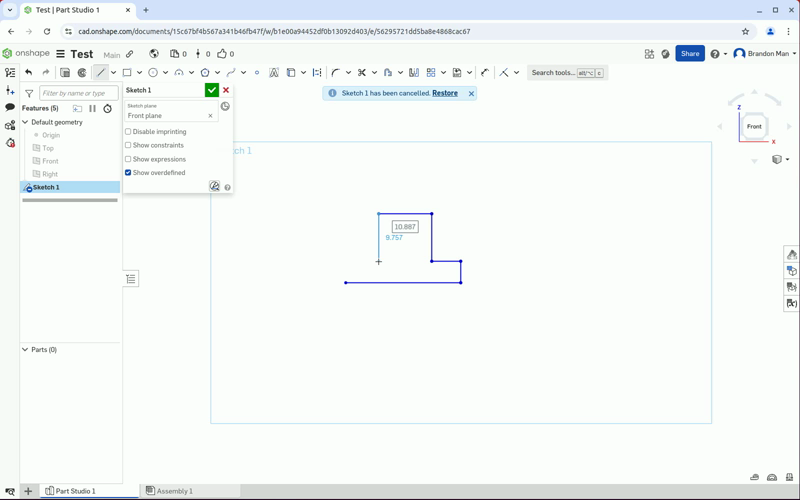
key_down(shift)
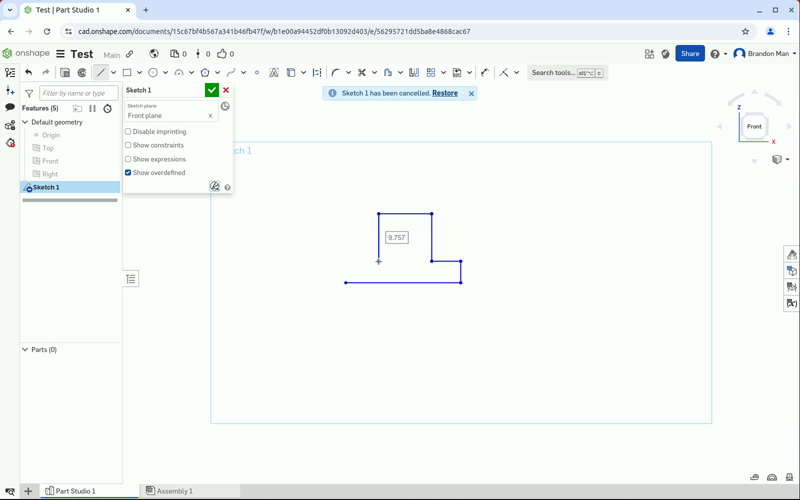
mouse_move(408, 261)
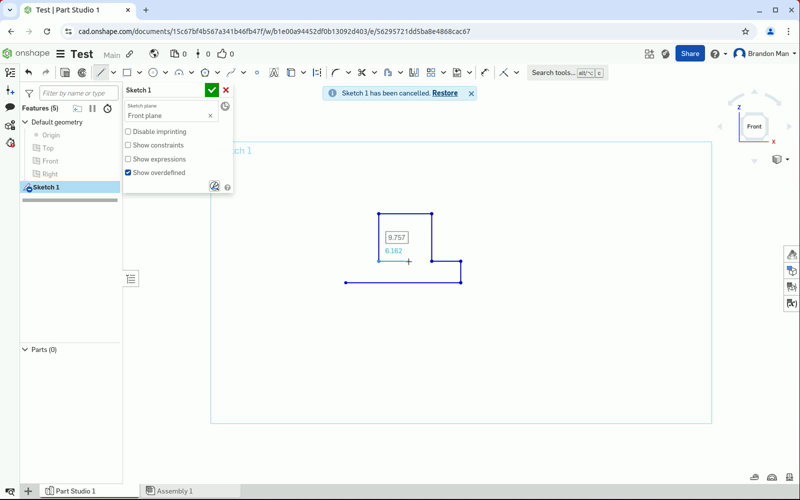
mouse_move(345, 261)
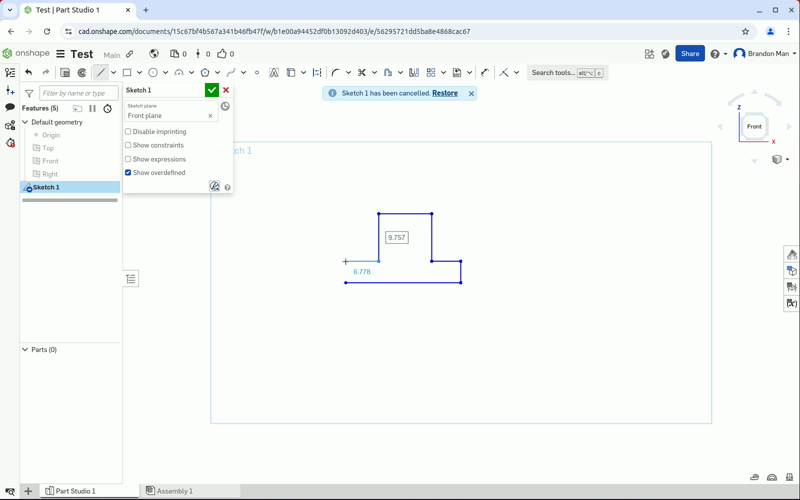
click(345, 261)
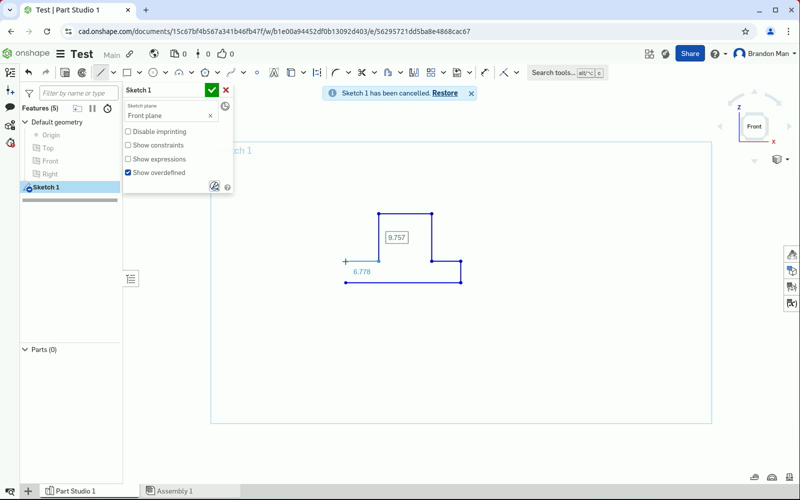
key_up(shift)
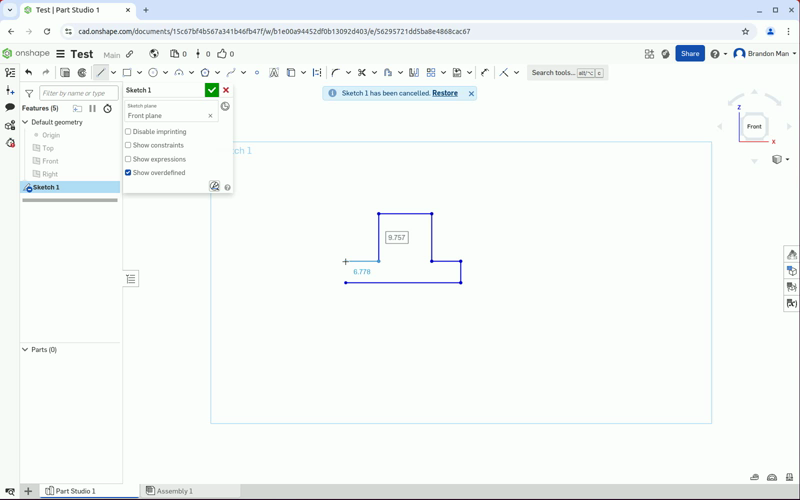
mouse_move(375, 261)
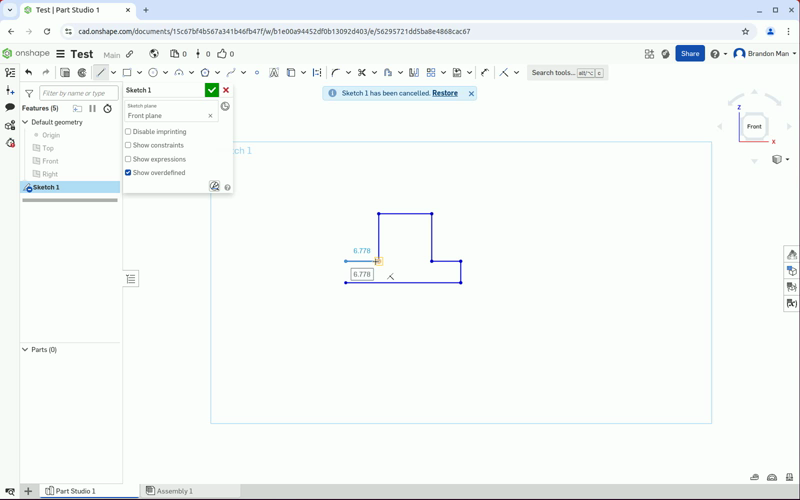
key_down(shift)
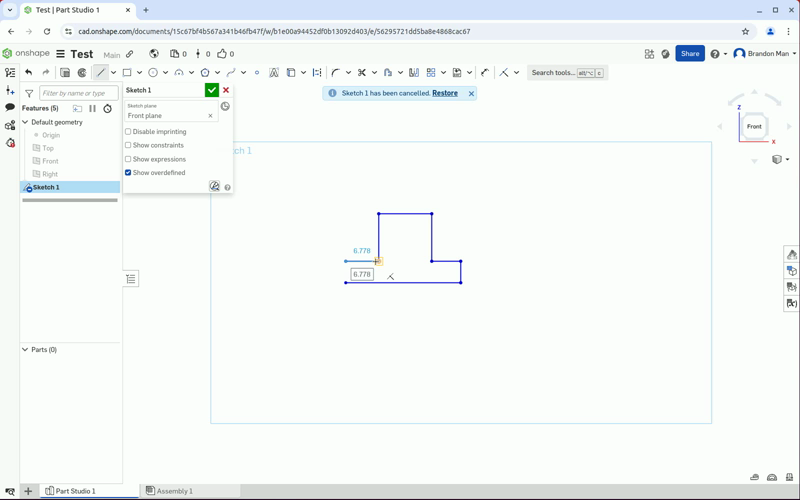
mouse_move(345, 282)
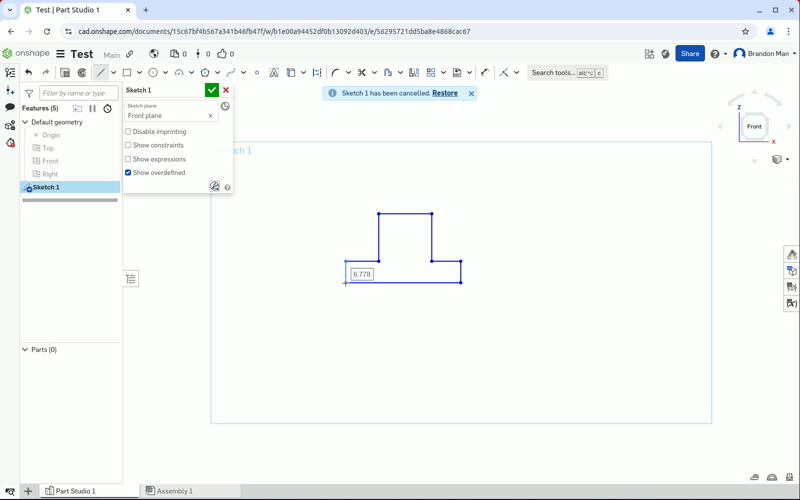
key_up(shift)
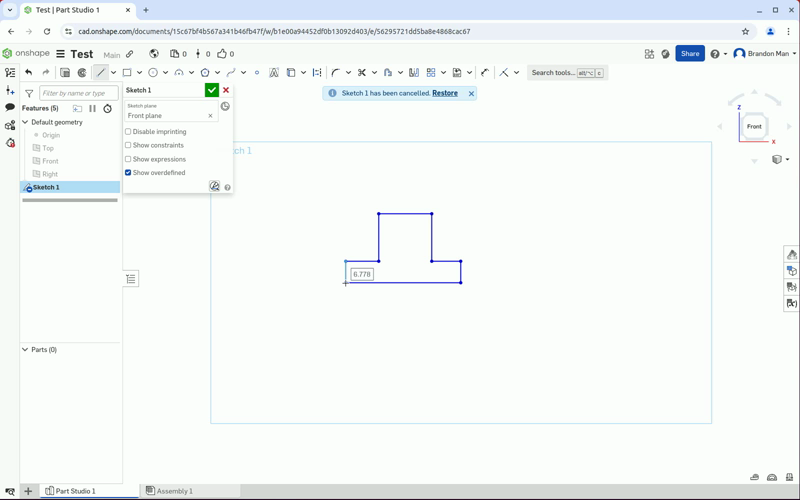
click(345, 282)
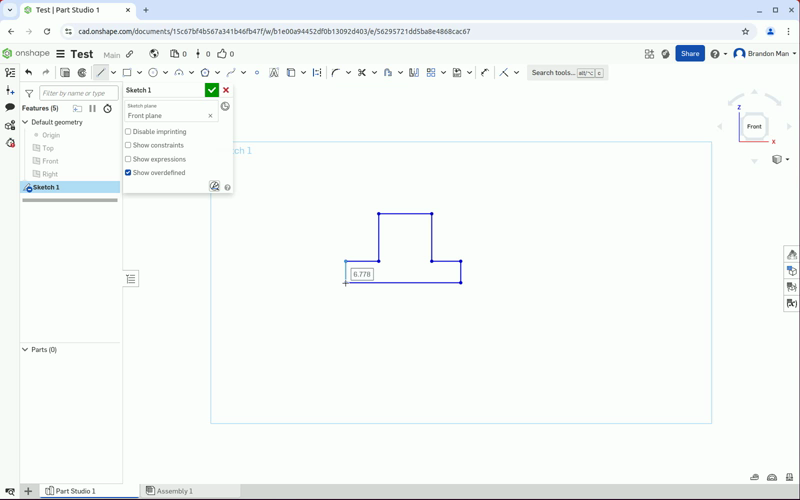
key(esc)
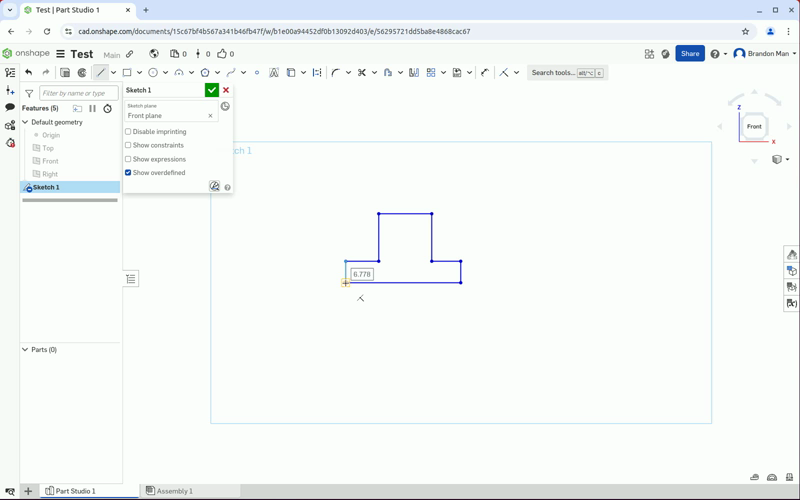
mouse_move(432, 276)
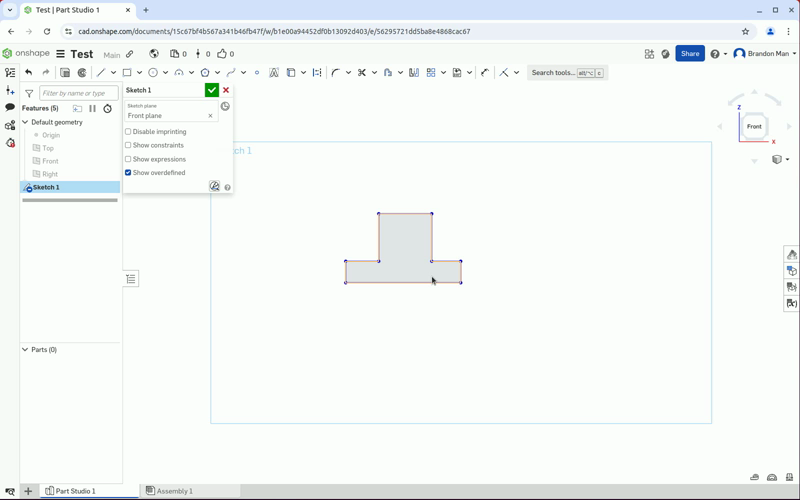
click(432, 276)
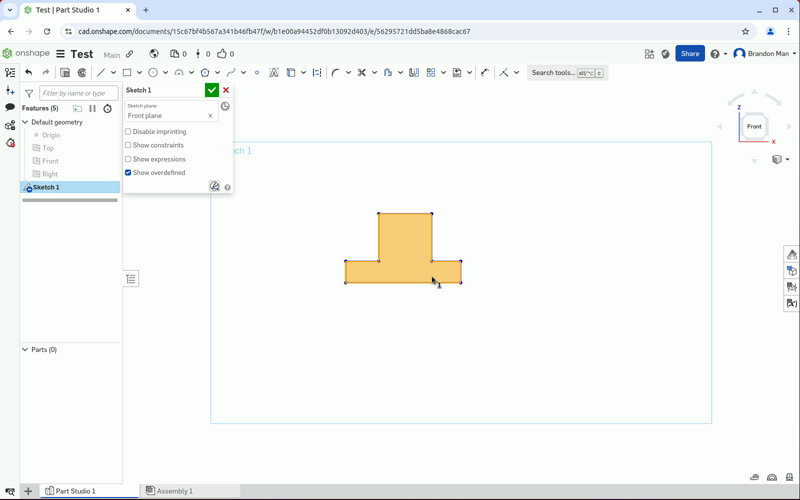
mouse_move(73, 352)
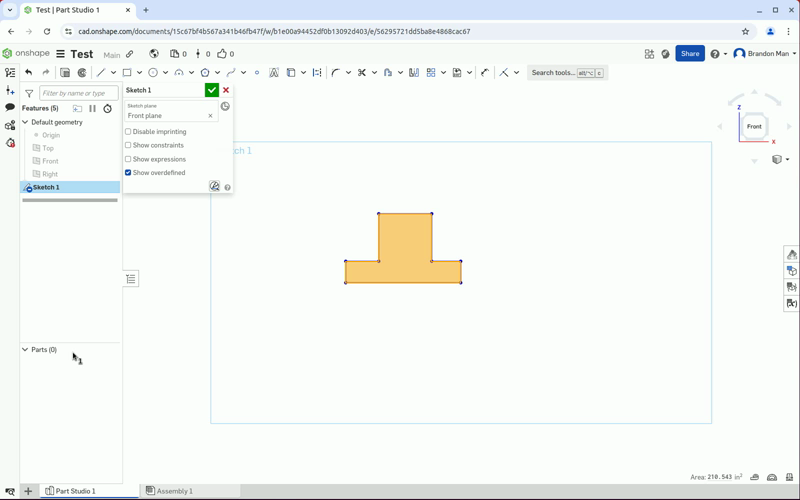
key(shift+y)
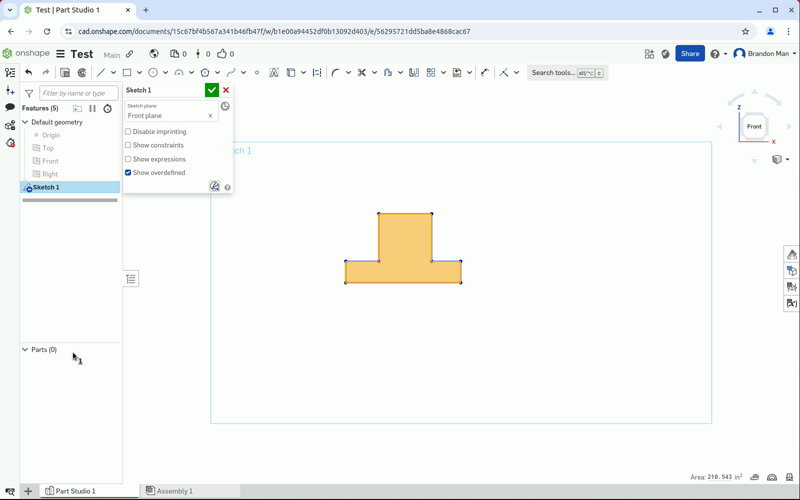
key(shift+e)
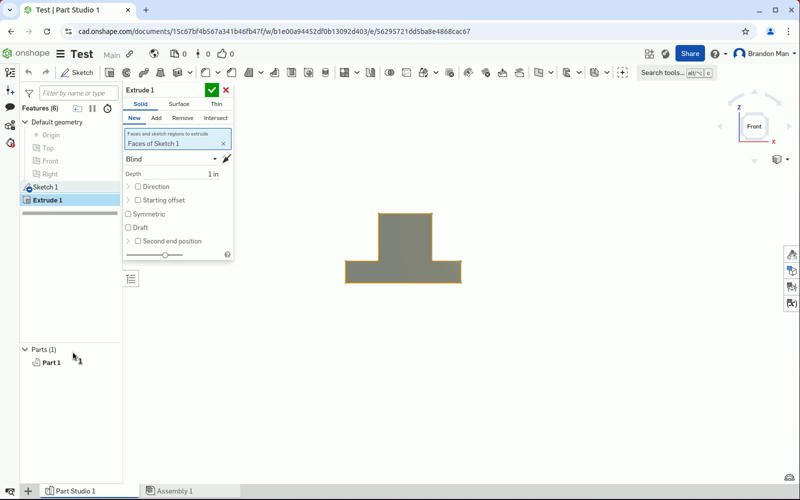
mouse_move(143, 106)
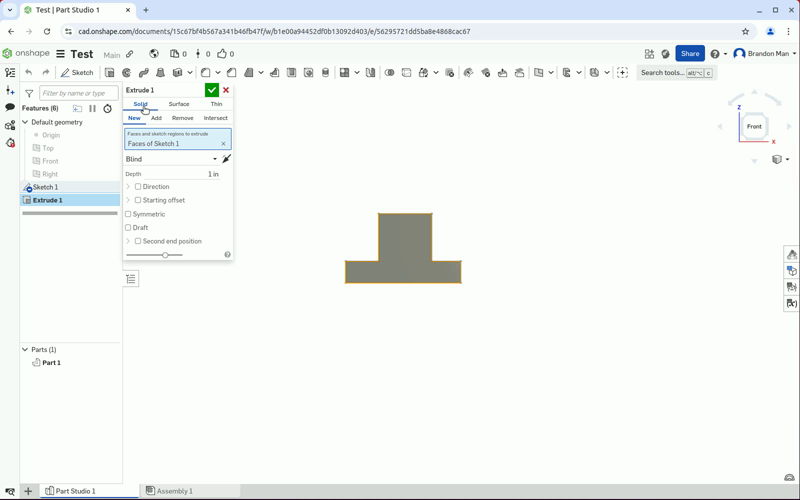
click(143, 106)
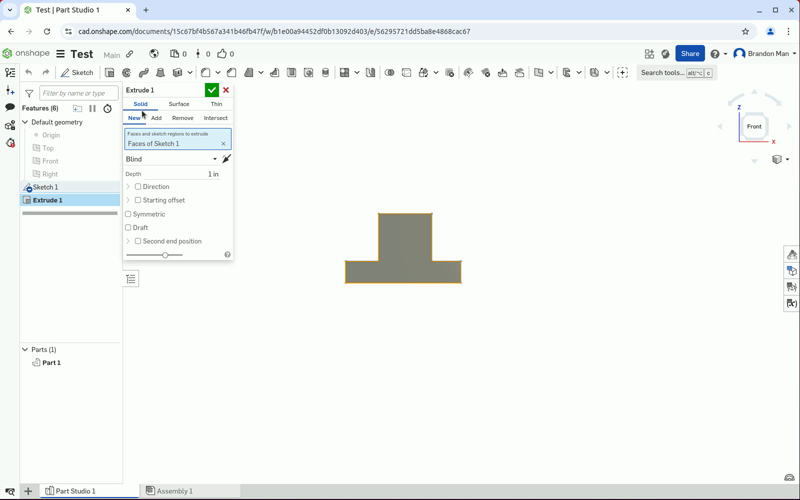
mouse_move(137, 120)
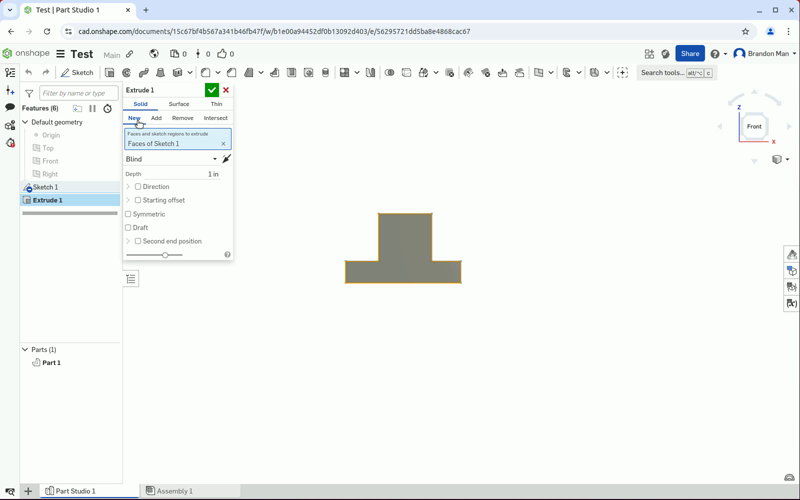
click(137, 120)
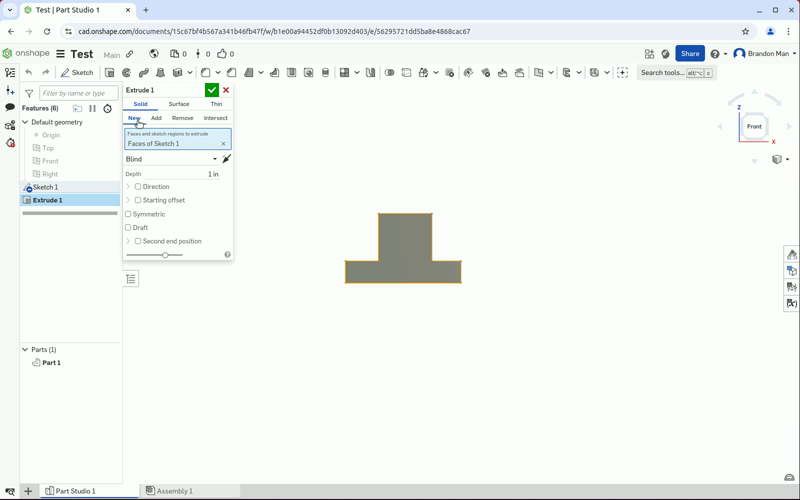
key(tab, 4)
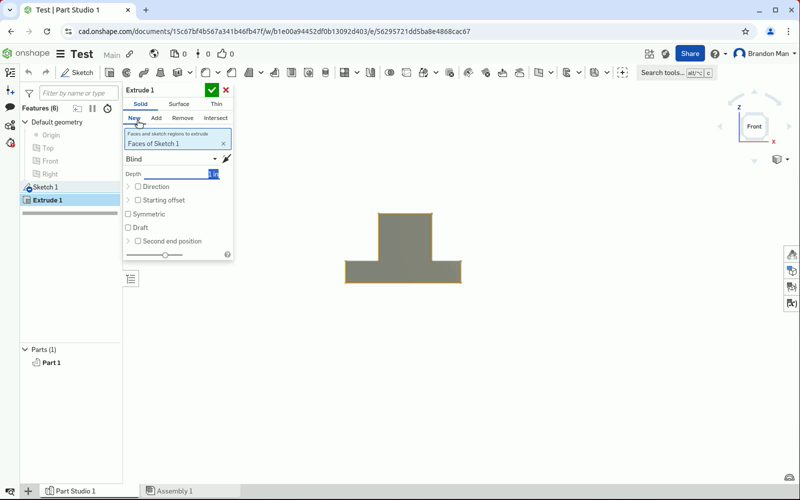
text(8.906)
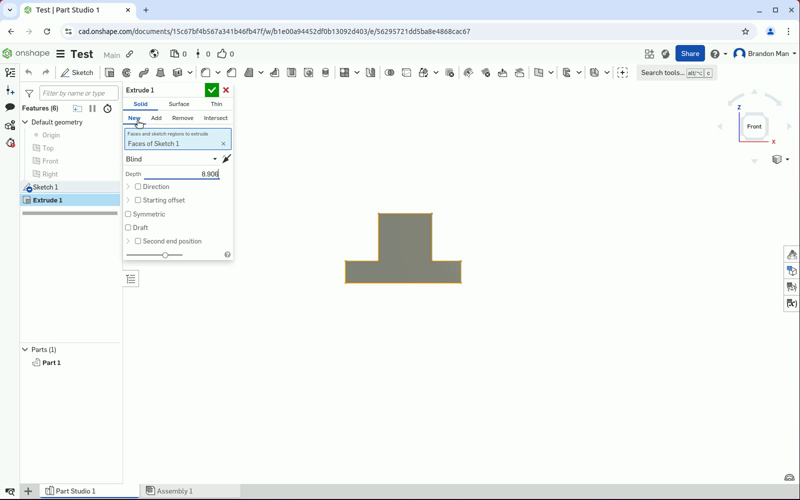
key(enter)
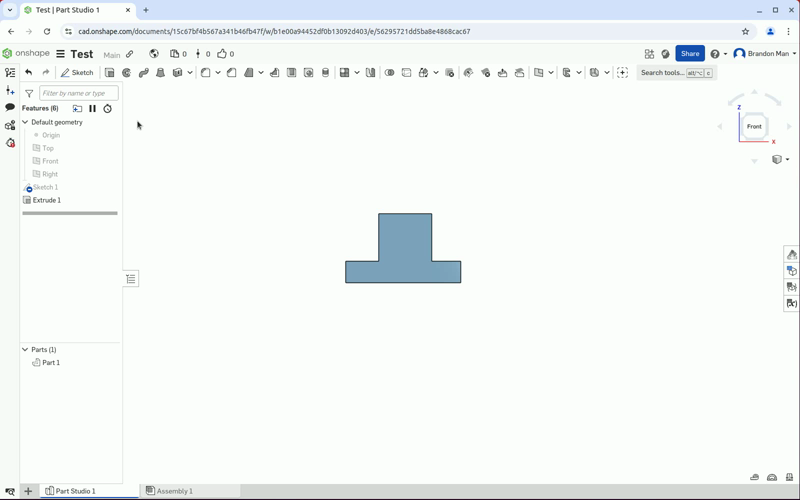
key(shift+h)
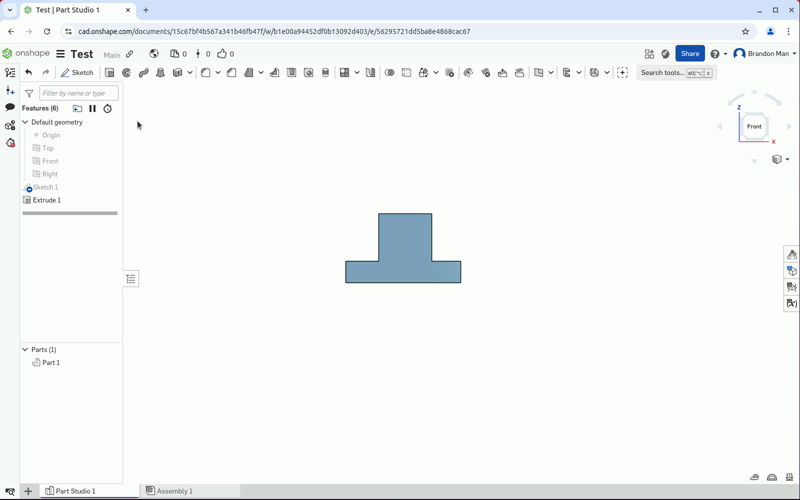
key(shift+h)
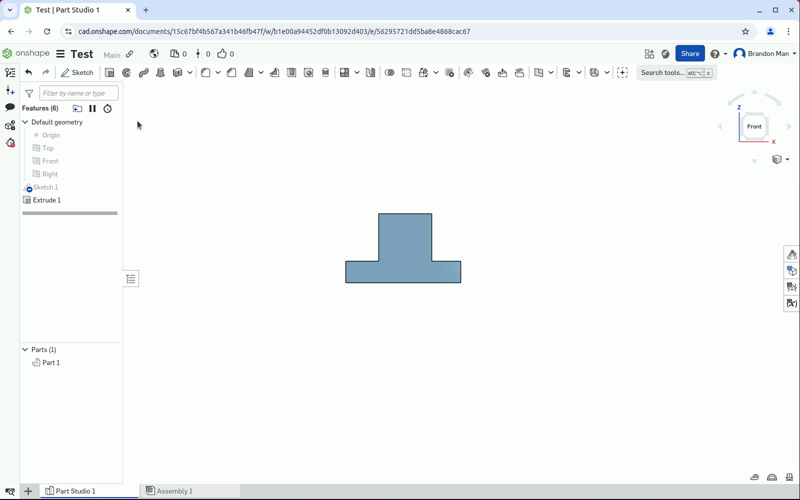
mouse_move(73, 189)
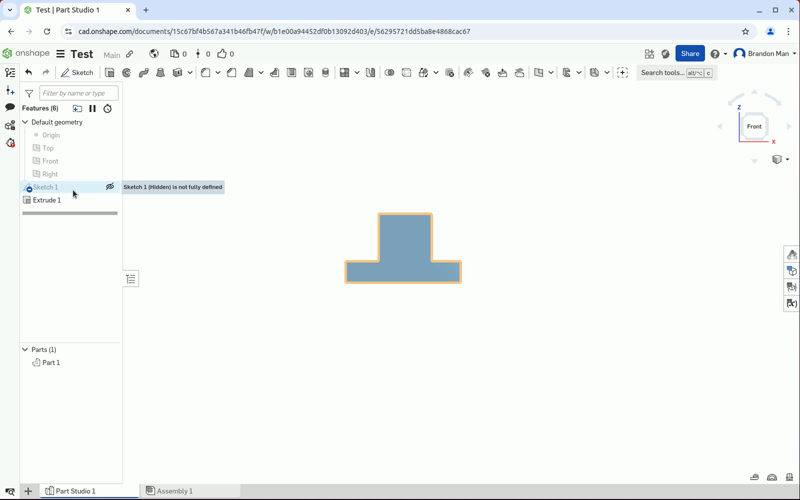
click(73, 189)
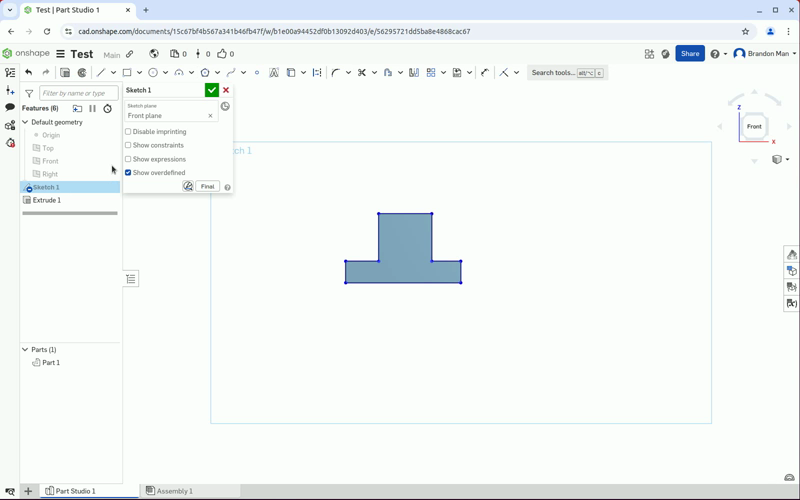
mouse_move(229, 92)
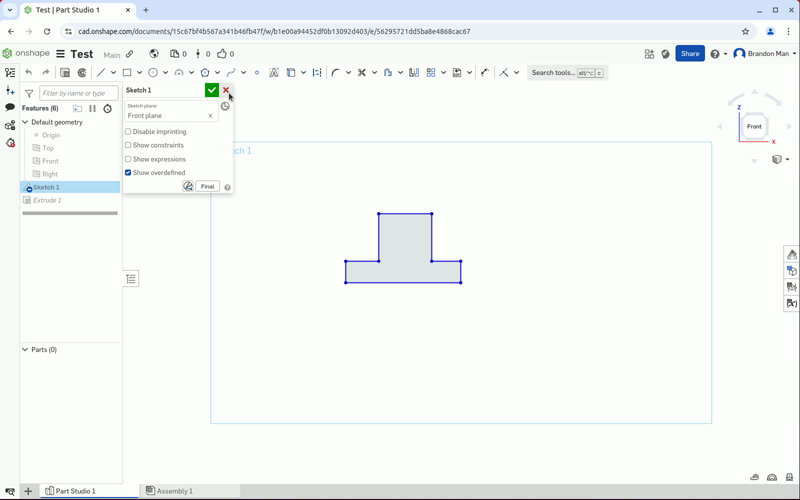
click(229, 92)
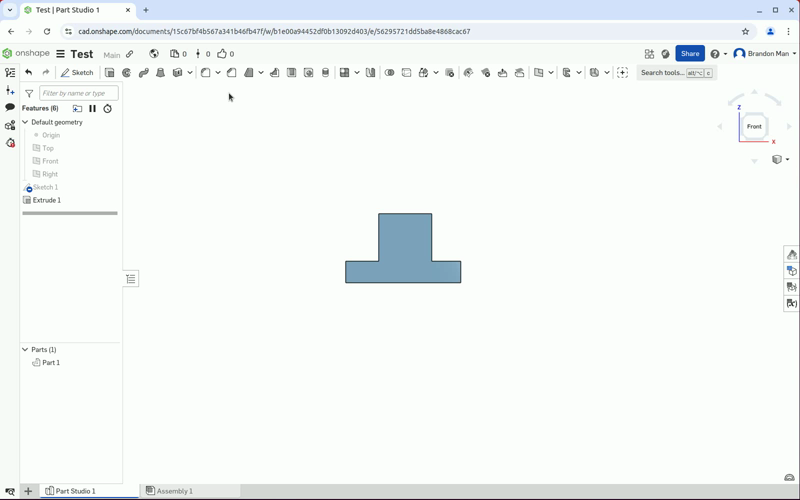
mouse_move(73, 352)
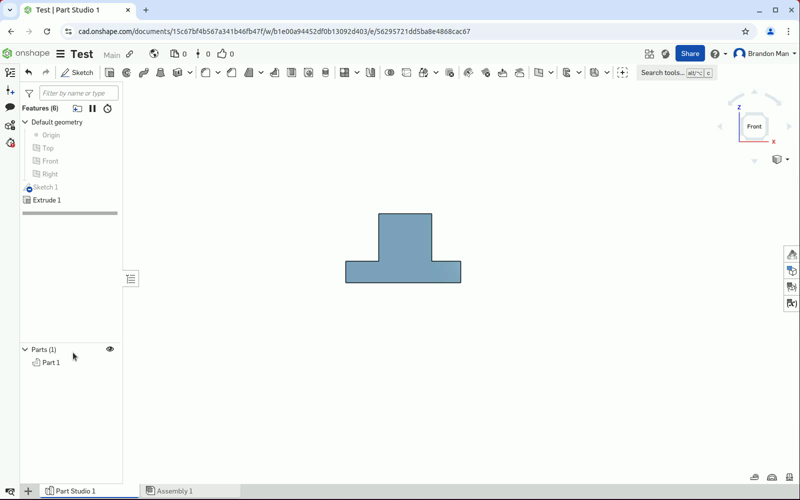
key(y)
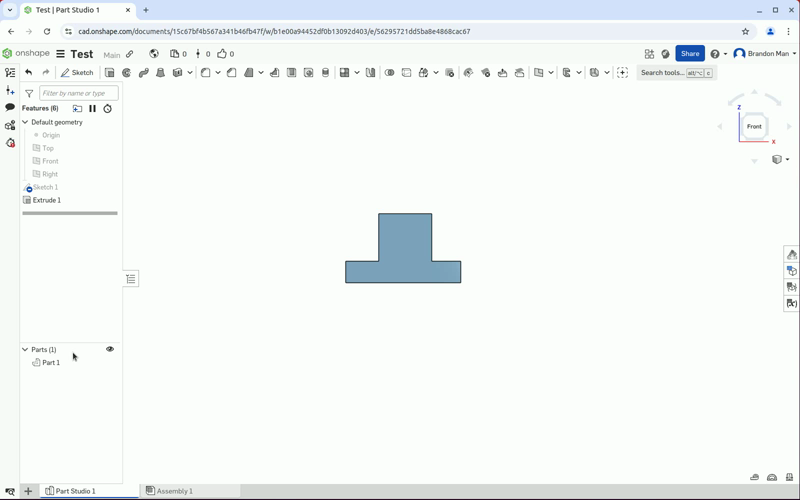
key(shift+p)
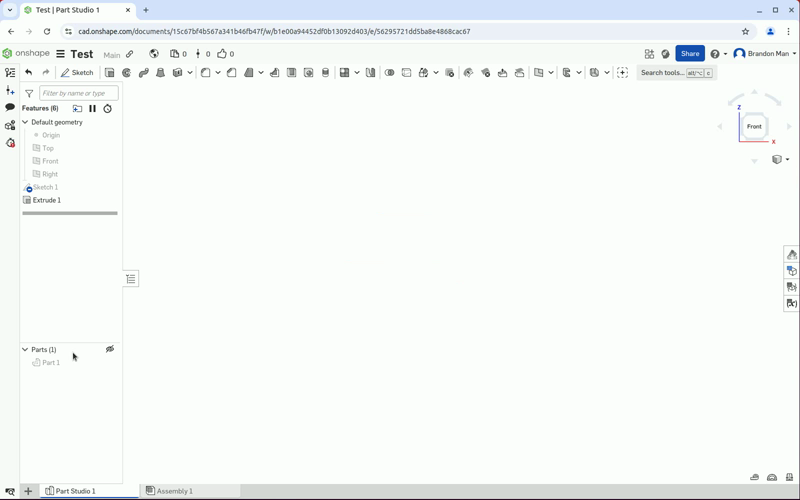
key(space)
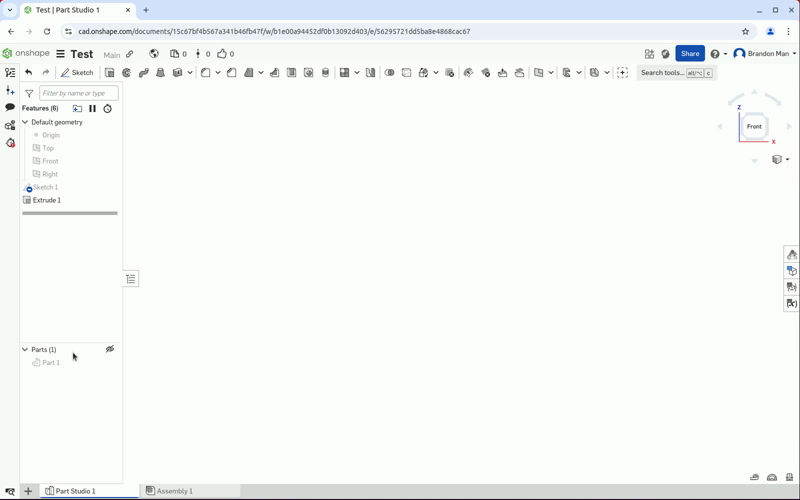
key_down(shift)
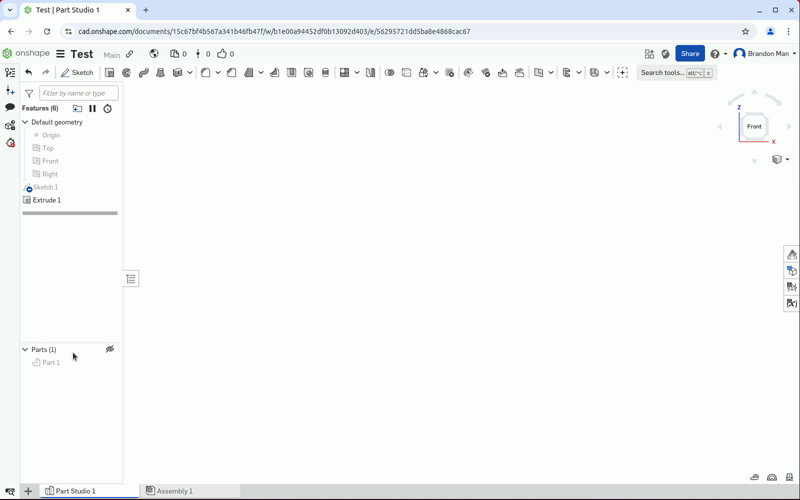
key(left)
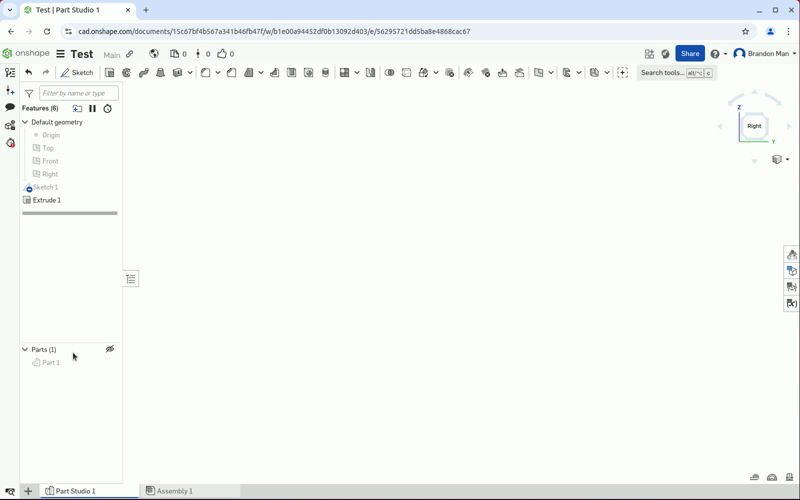
key_up(shift)
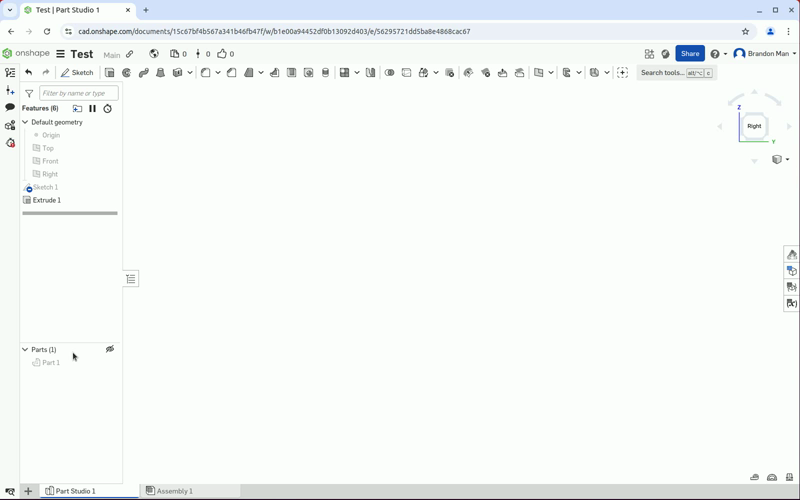
mouse_move(73, 352)
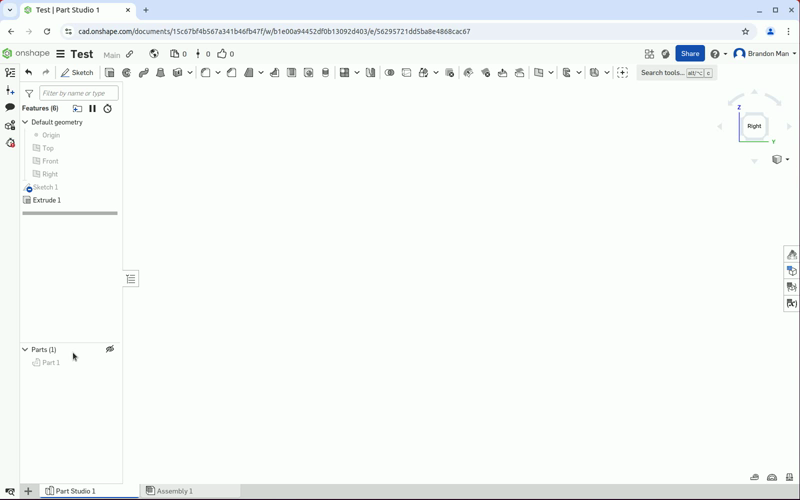
key(shift+y)
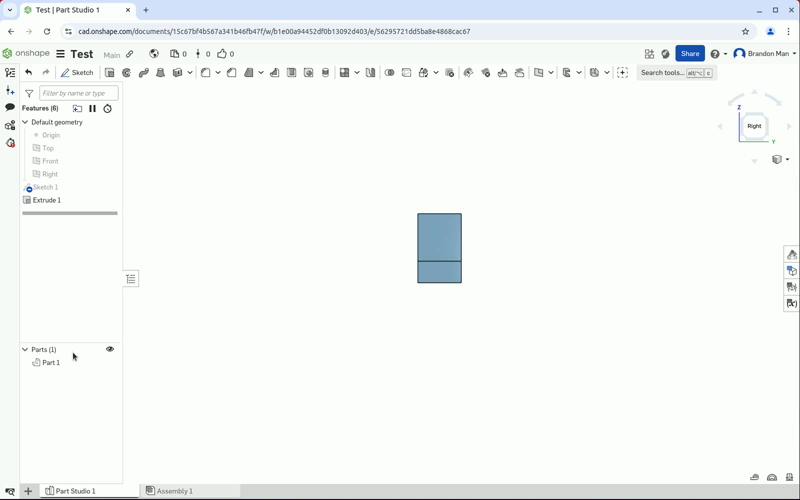
mouse_move(541, 75)
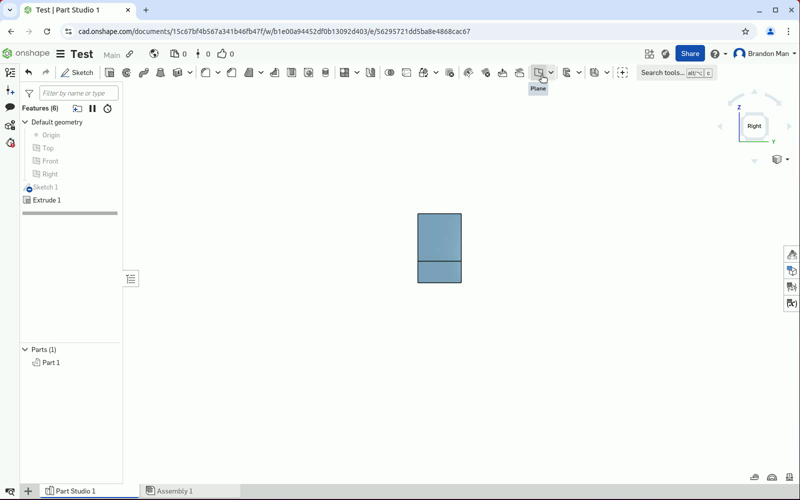
click(541, 75)
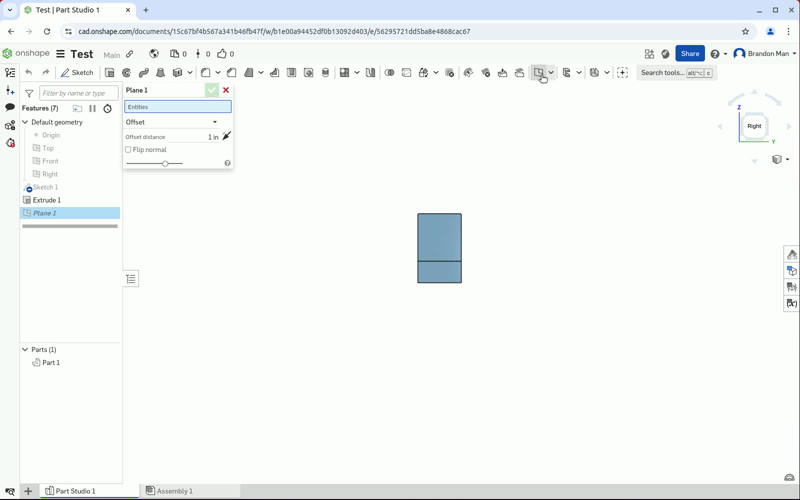
mouse_move(73, 176)
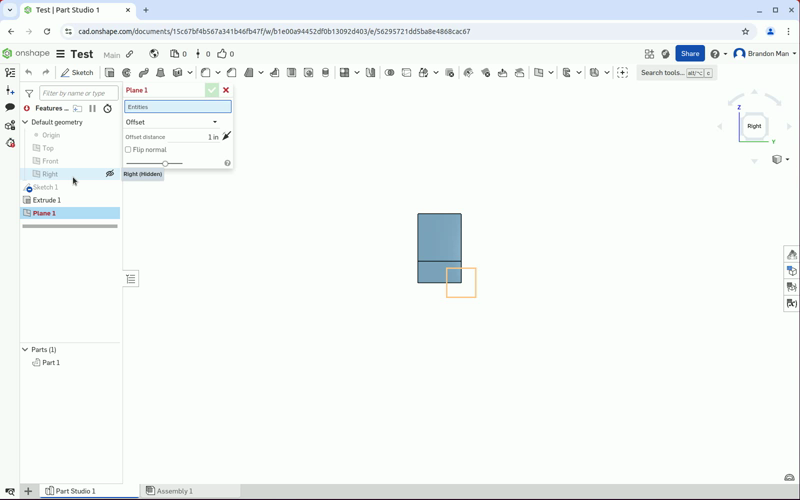
click(73, 176)
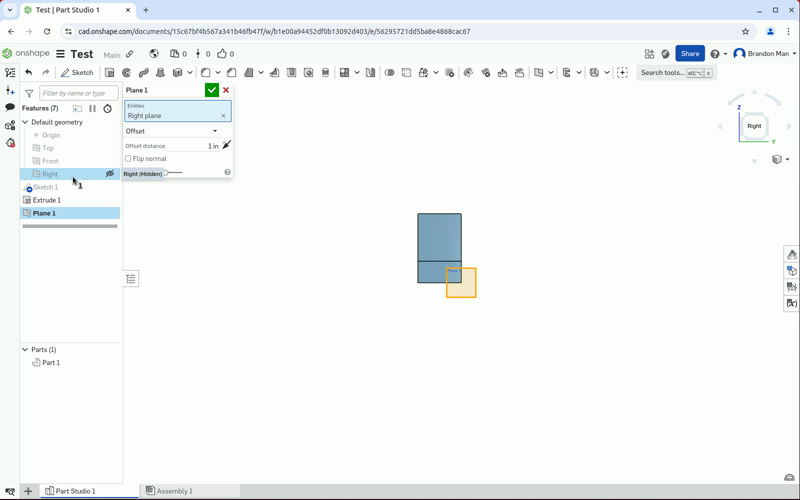
key(tab, 2)
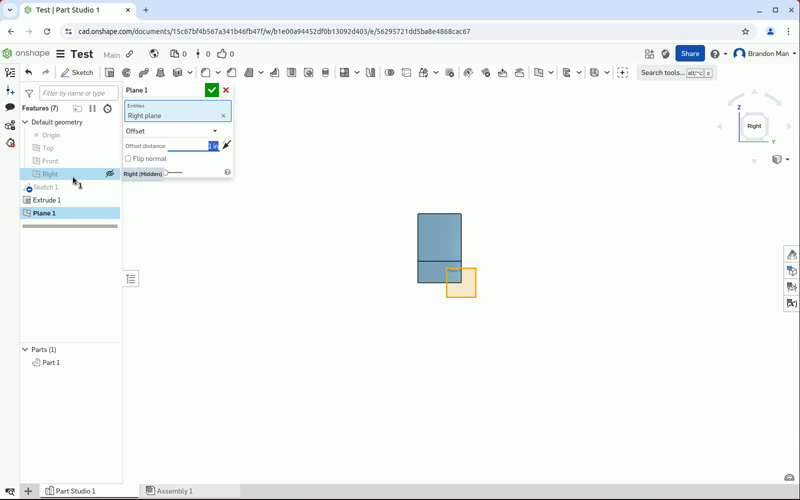
text(6.008)
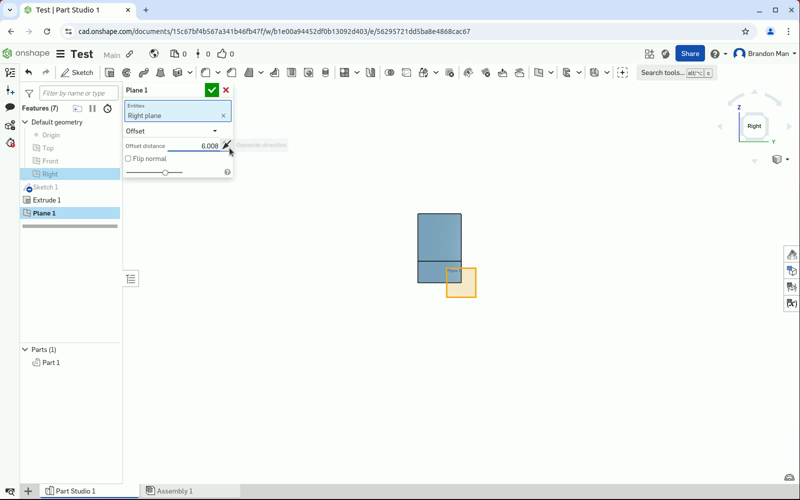
mouse_move(229, 147)
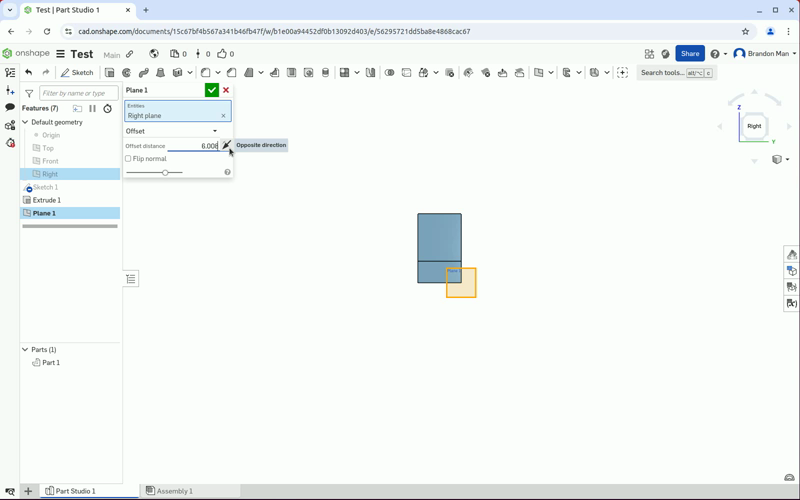
click(229, 147)
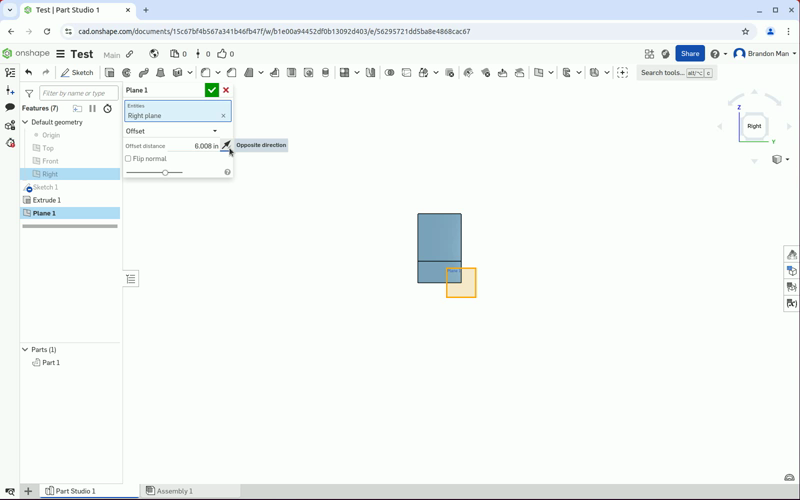
key(enter, 2)
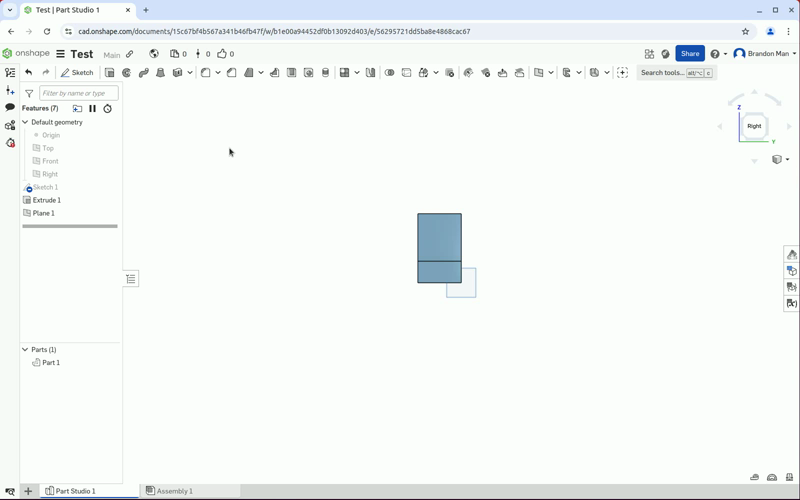
key(shift+s)
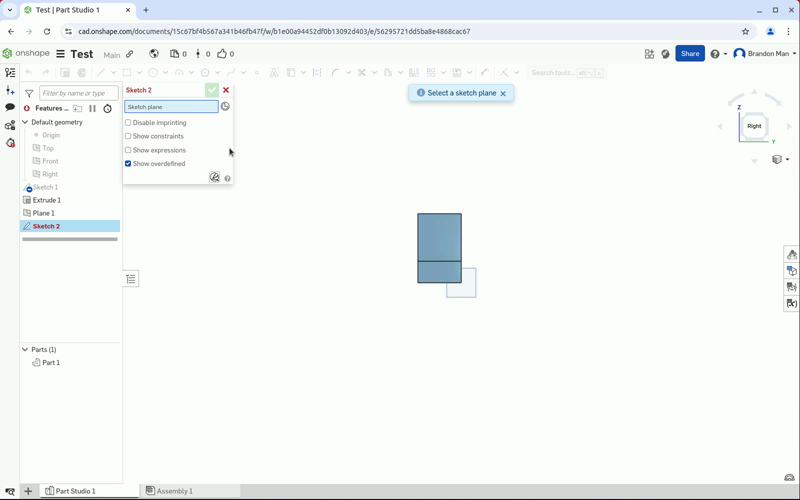
mouse_move(73, 215)
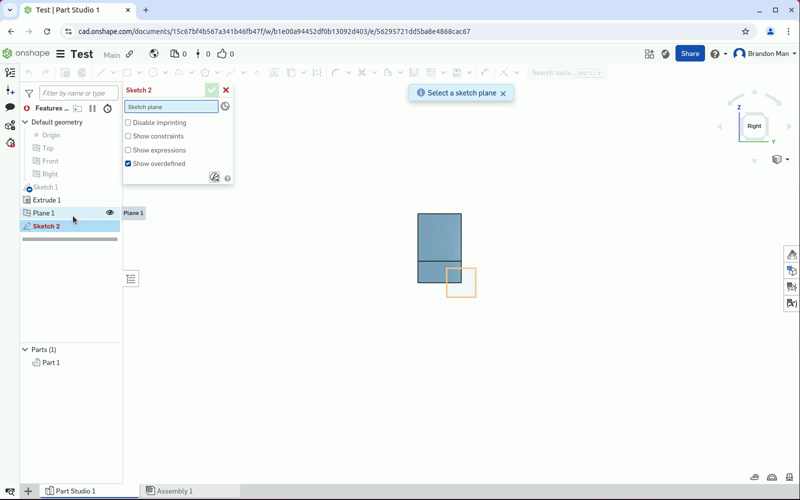
click(73, 215)
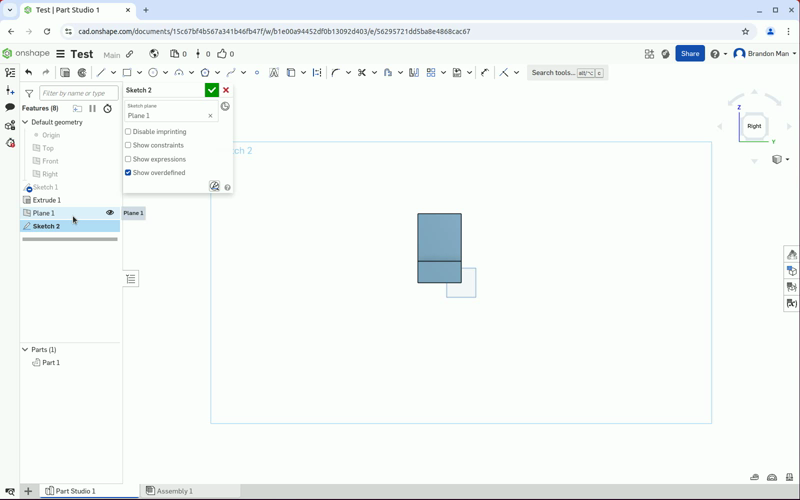
mouse_move(73, 352)
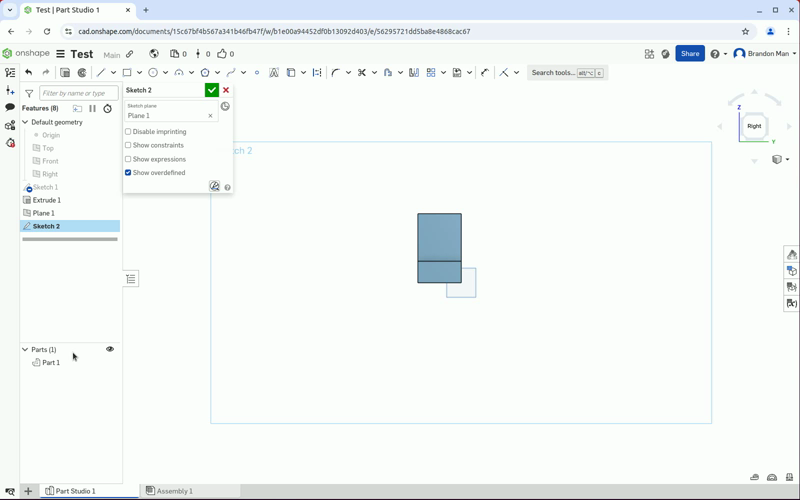
key(y)
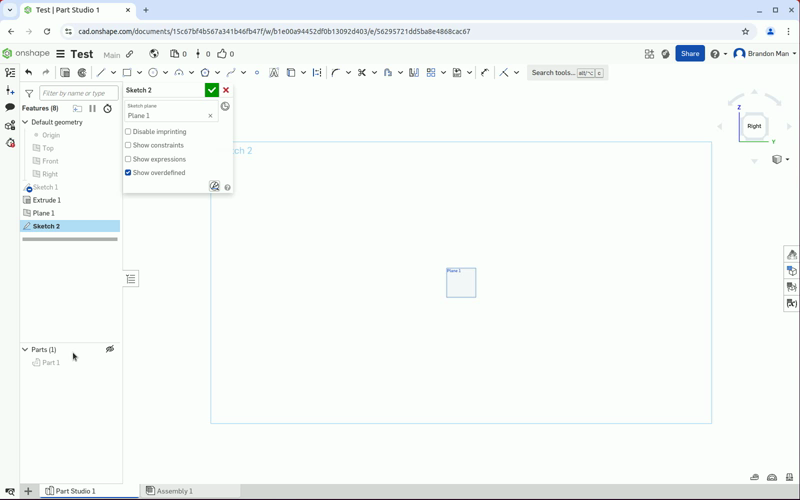
key(c)
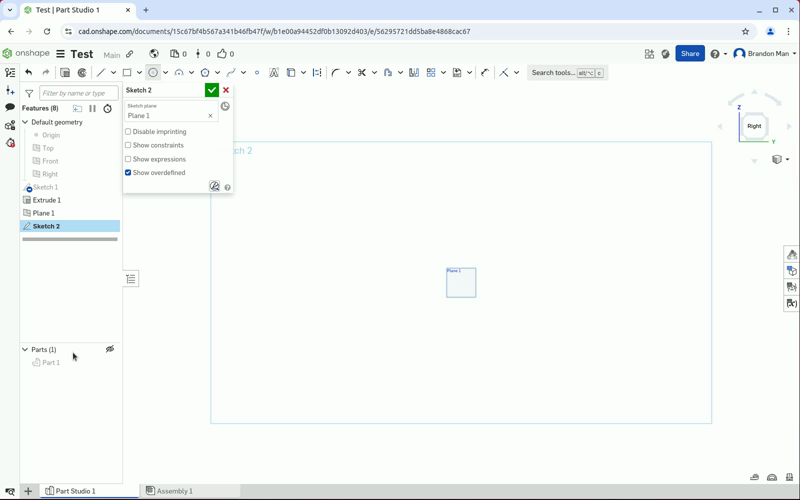
key_down(shift)
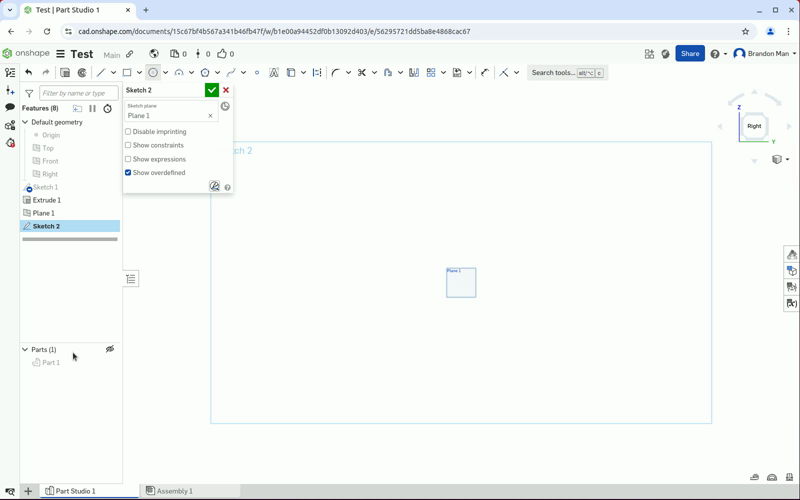
mouse_move(439, 239)
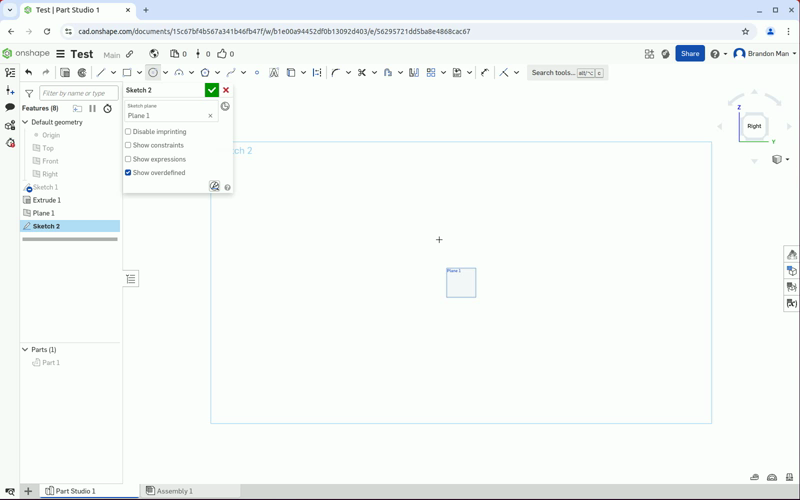
click(439, 239)
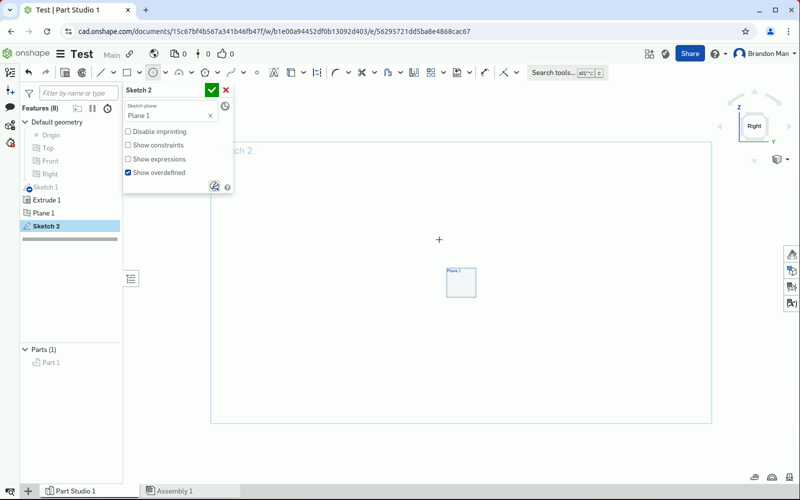
key_up(shift)
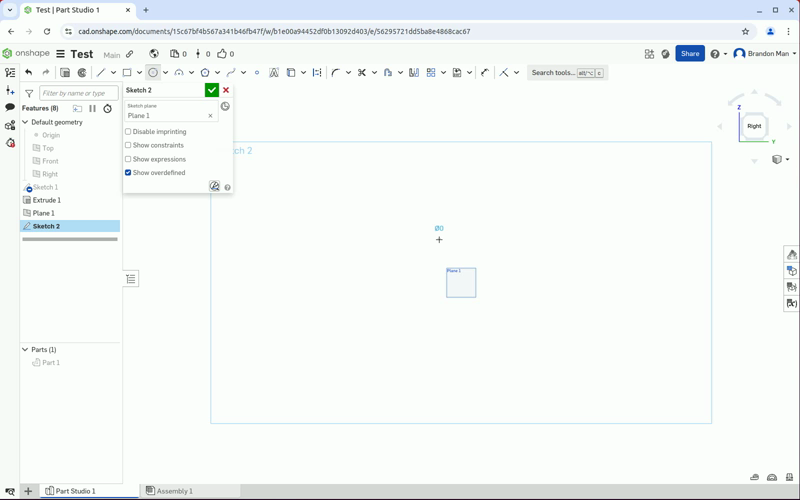
mouse_move(451, 239)
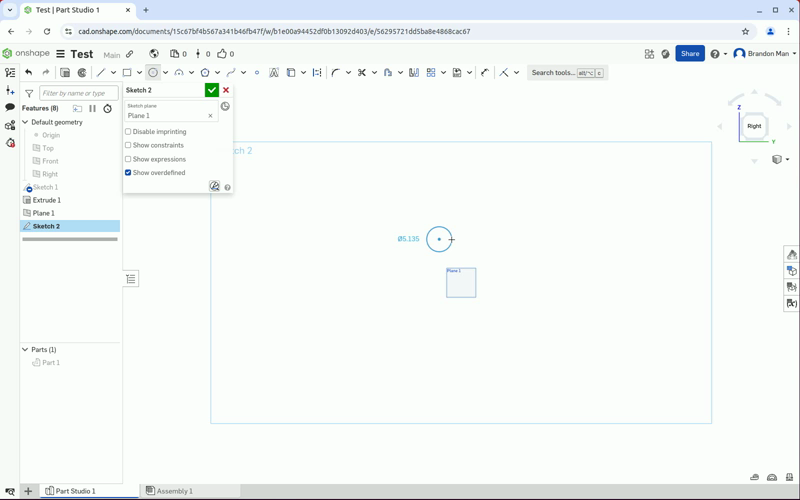
click(451, 239)
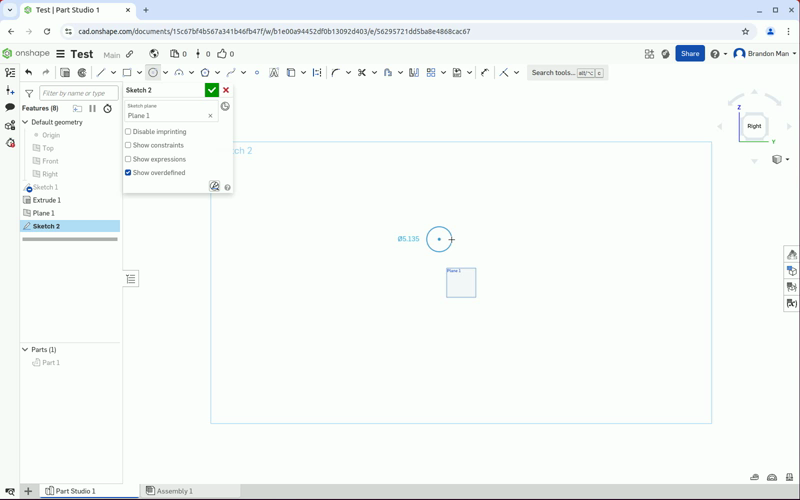
key(esc)
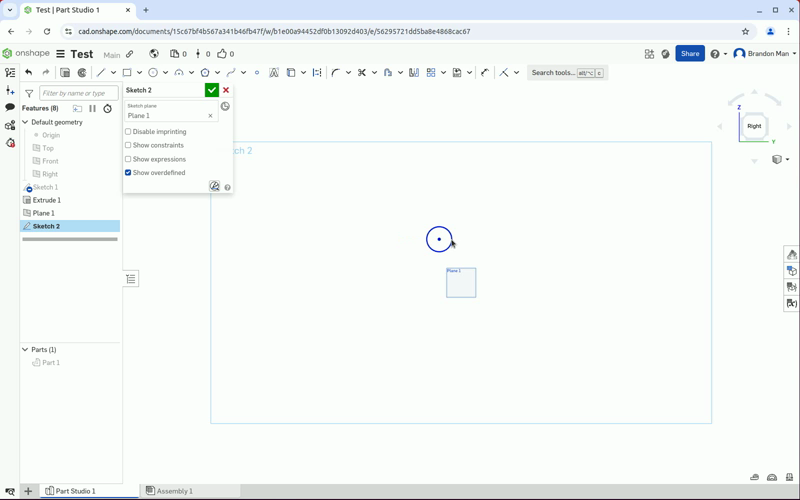
mouse_move(444, 247)
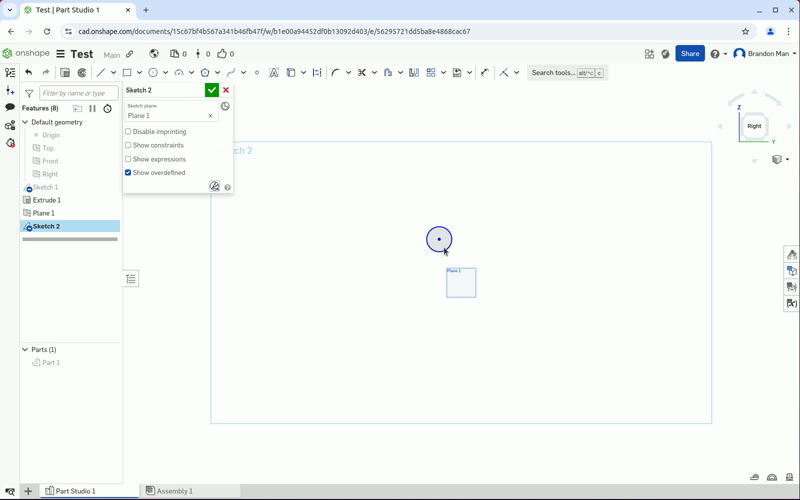
scroll(6)
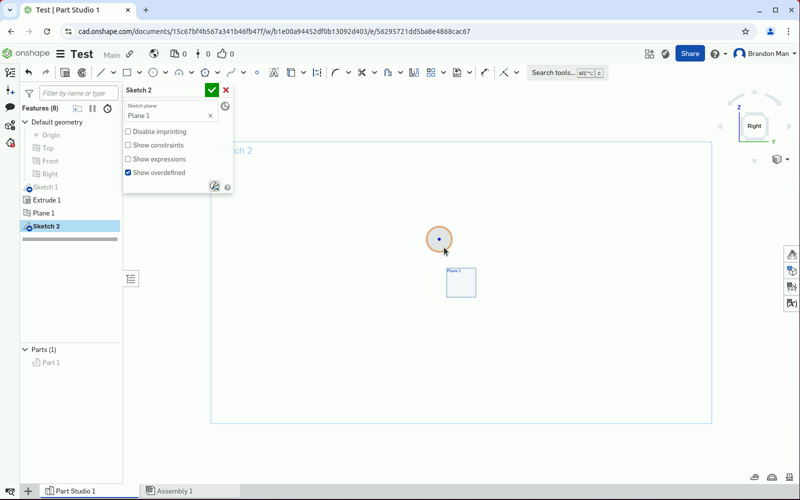
scroll(6)
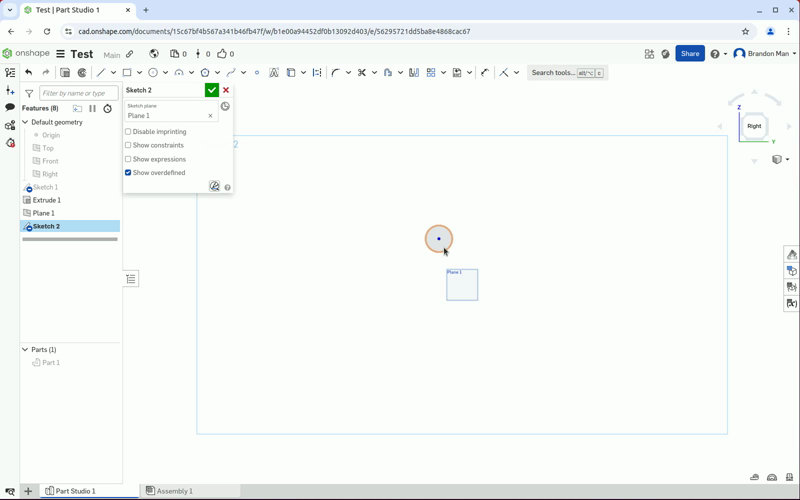
scroll(6)
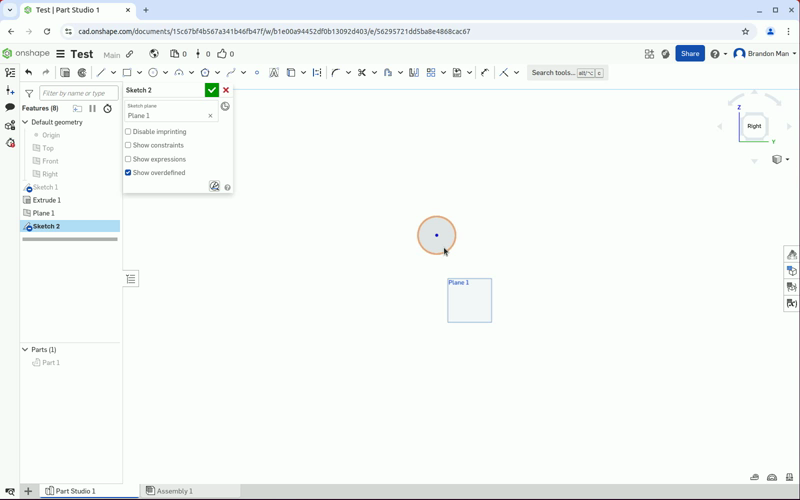
scroll(6)
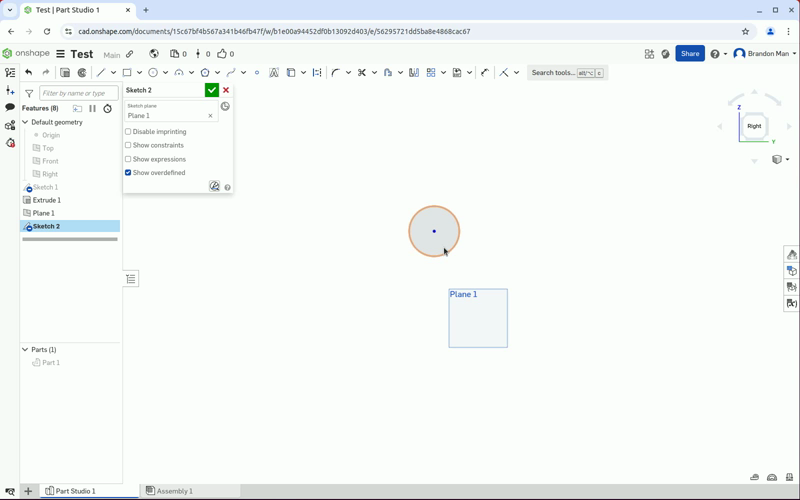
scroll(6)
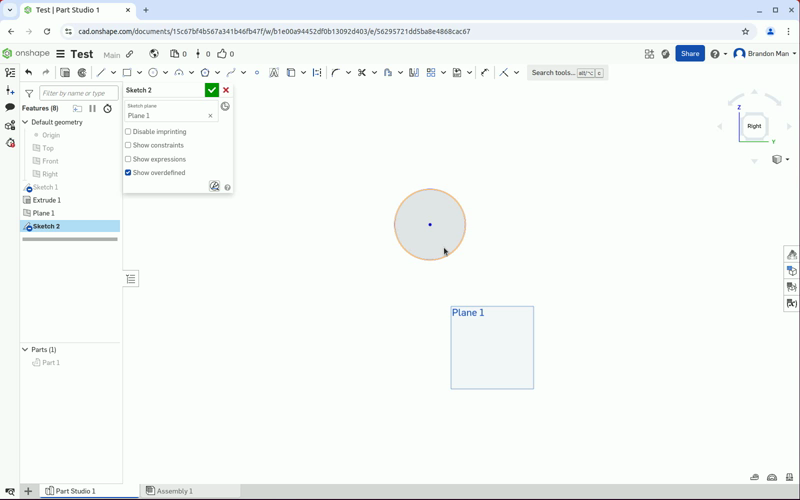
scroll(6)
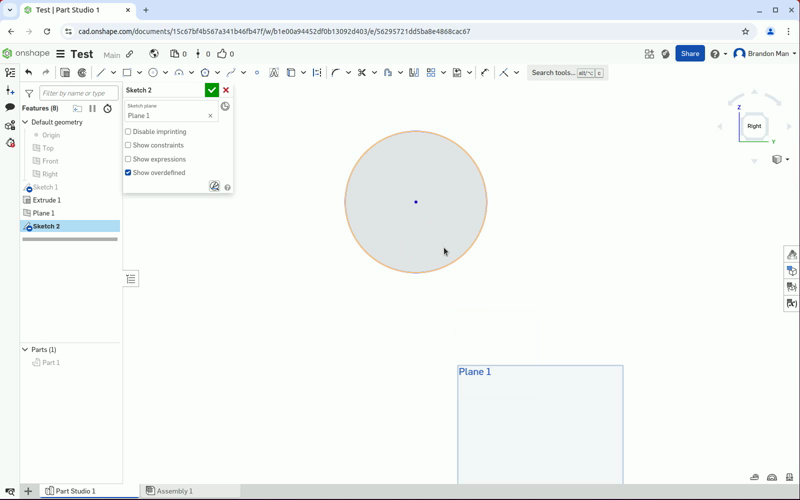
scroll(6)
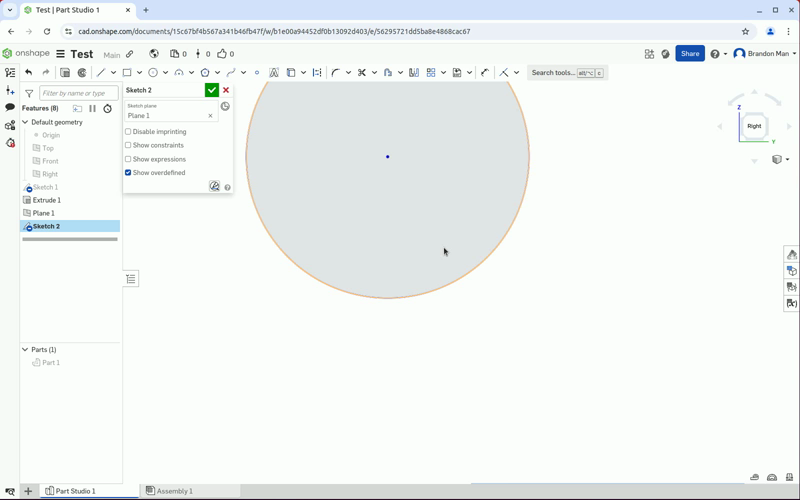
click(444, 247)
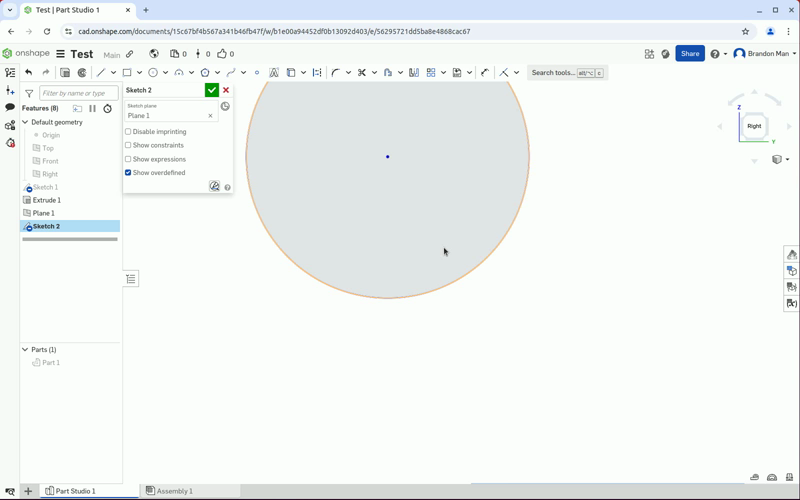
scroll(-6)
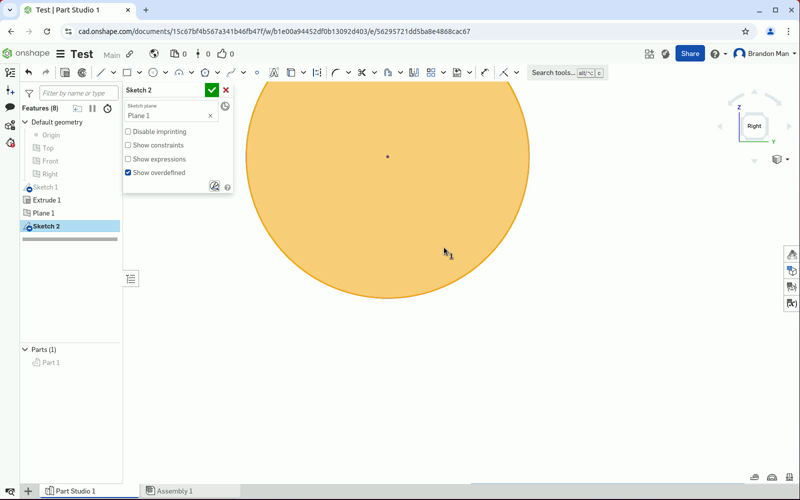
scroll(-6)
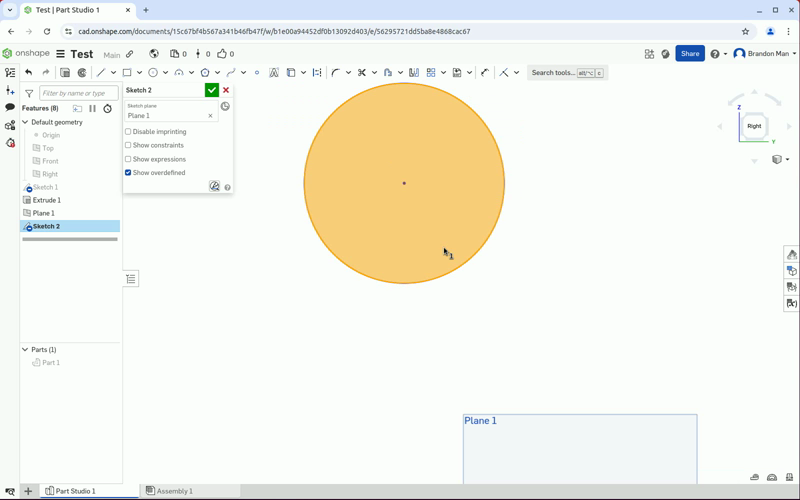
scroll(-6)
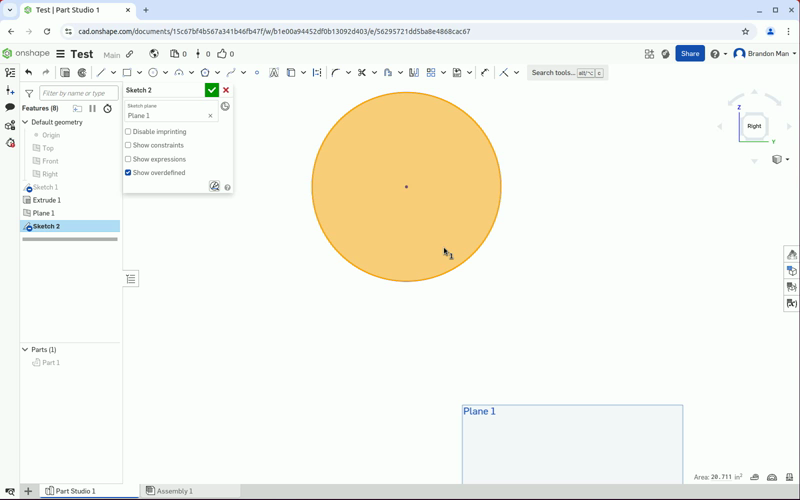
scroll(-6)
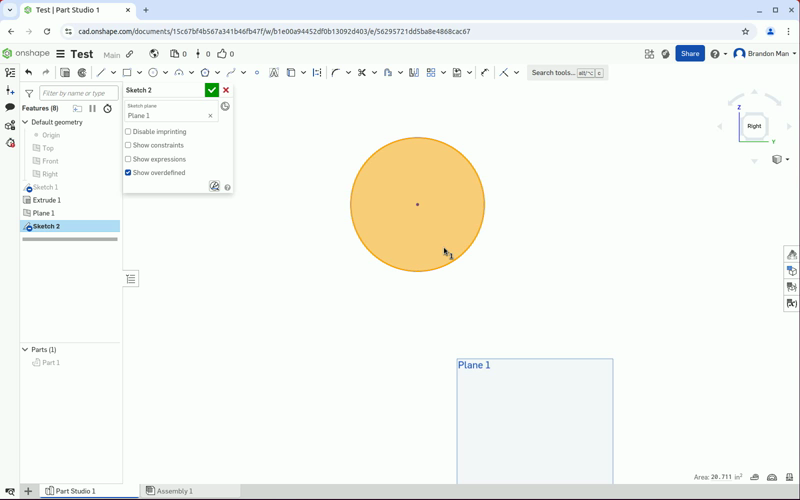
scroll(-6)
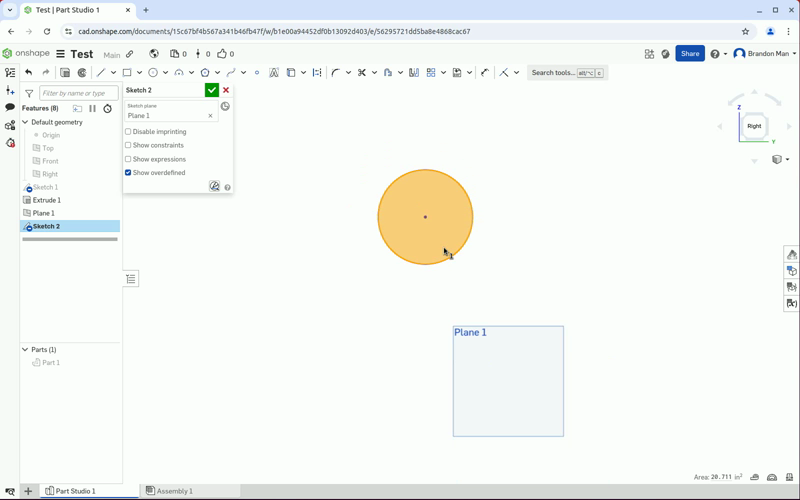
scroll(-6)
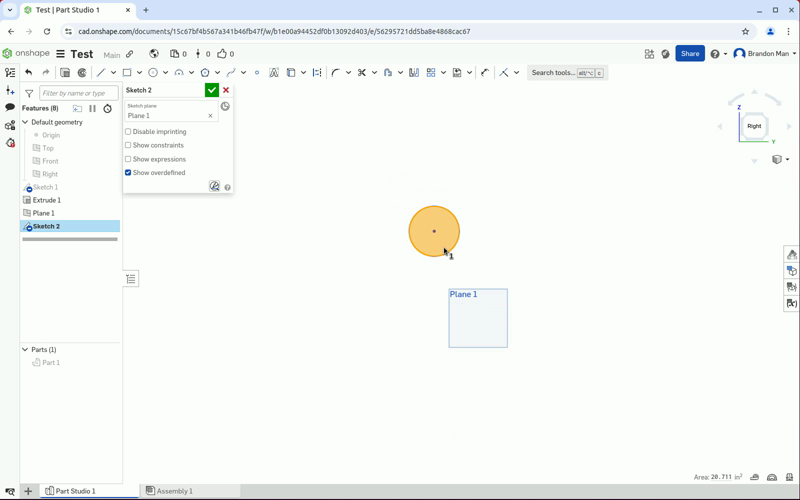
scroll(-6)
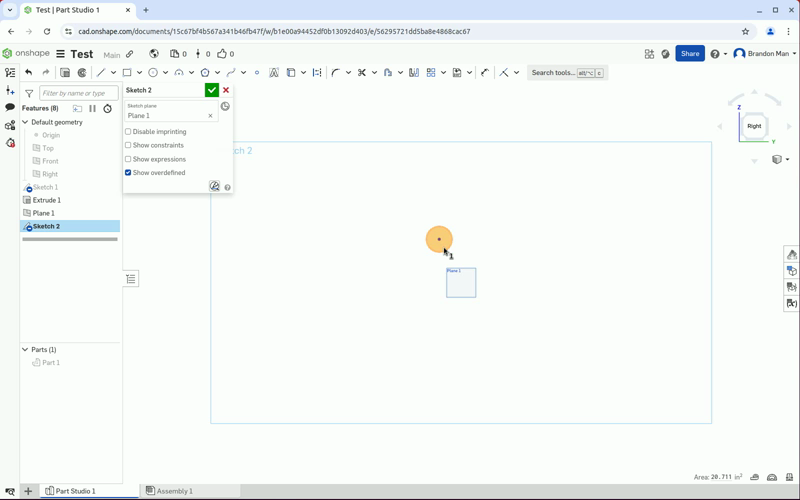
mouse_move(73, 352)
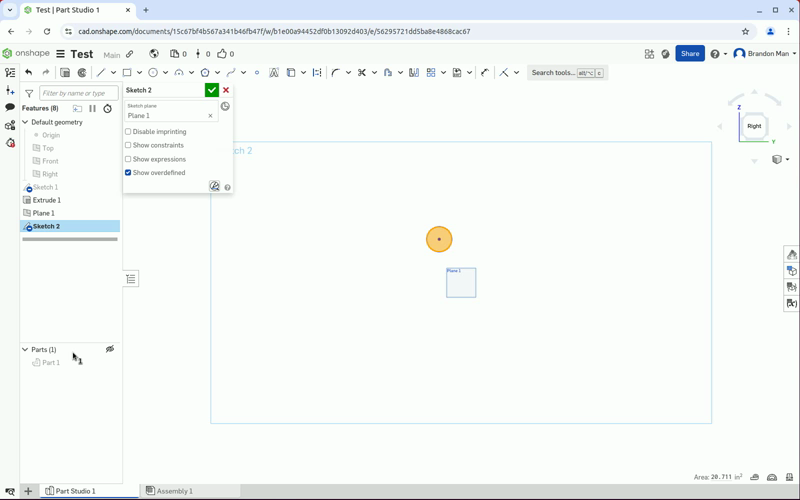
key(shift+y)
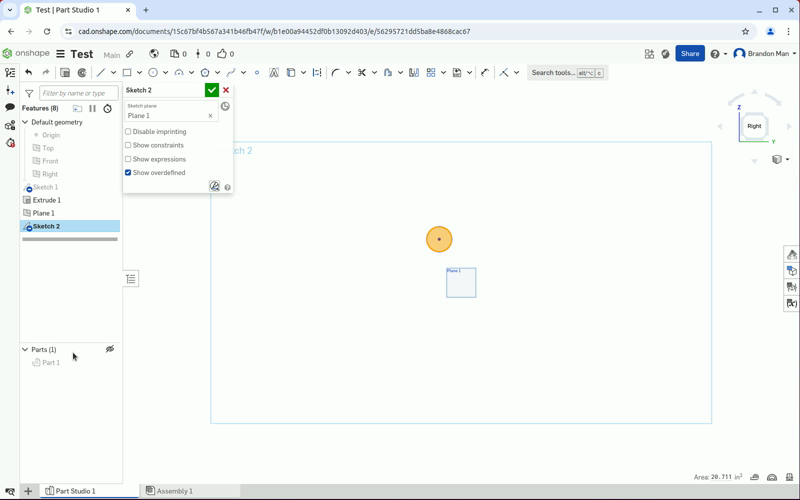
key(shift+e)
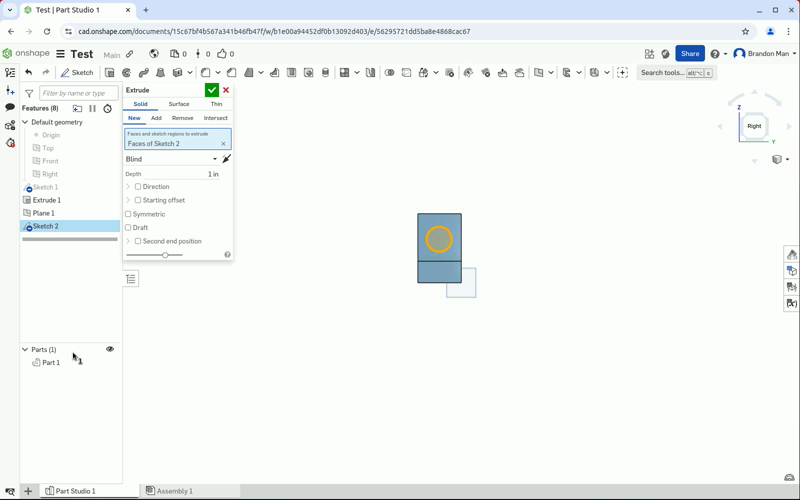
mouse_move(143, 106)
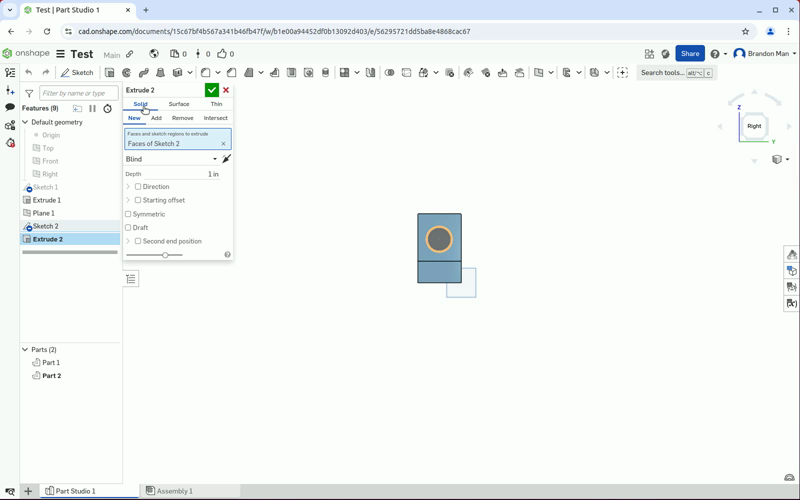
click(143, 106)
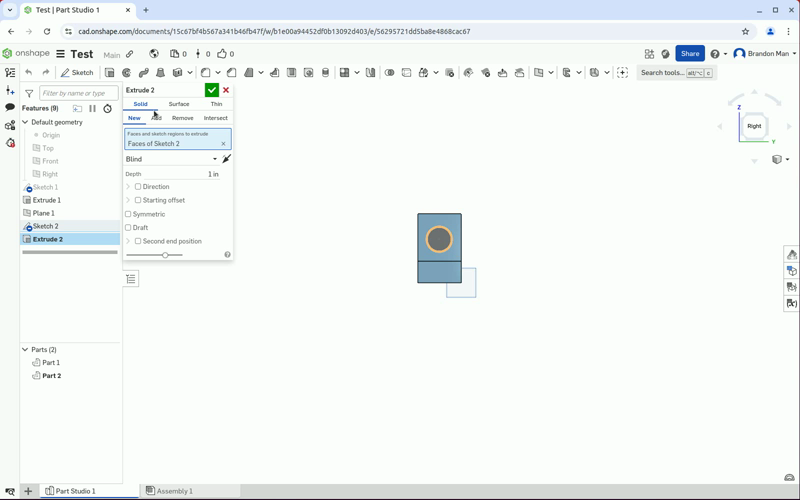
mouse_move(186, 120)
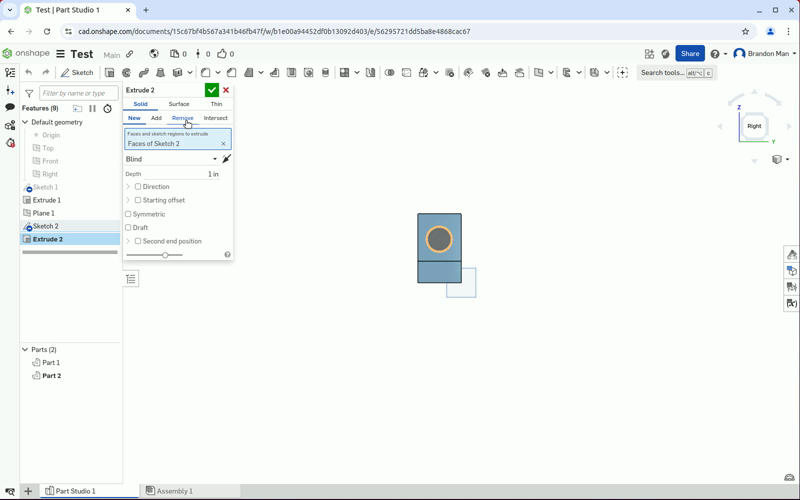
click(186, 120)
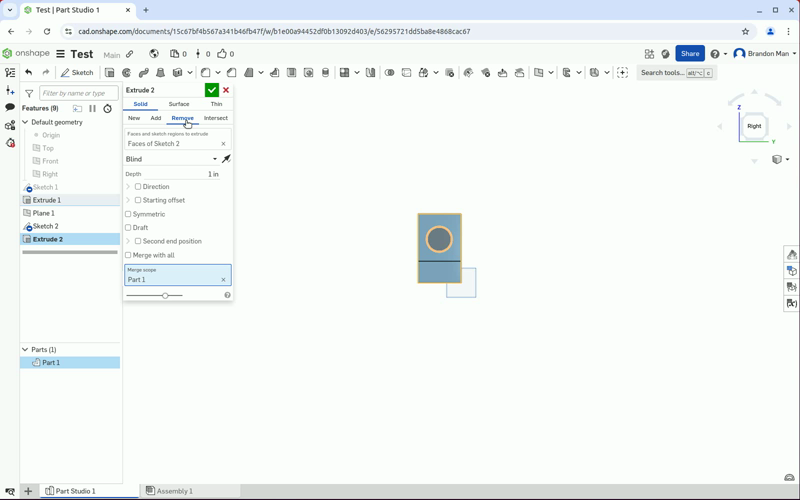
key(tab, 4)
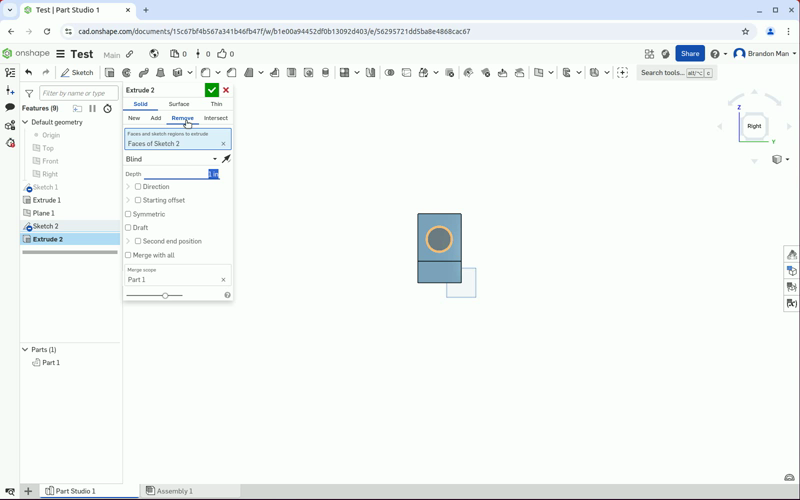
text(11.073)
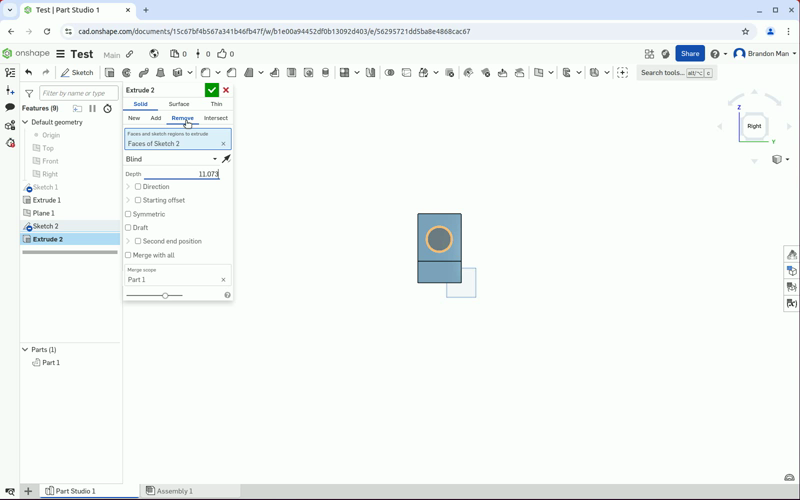
key(tab, 6)
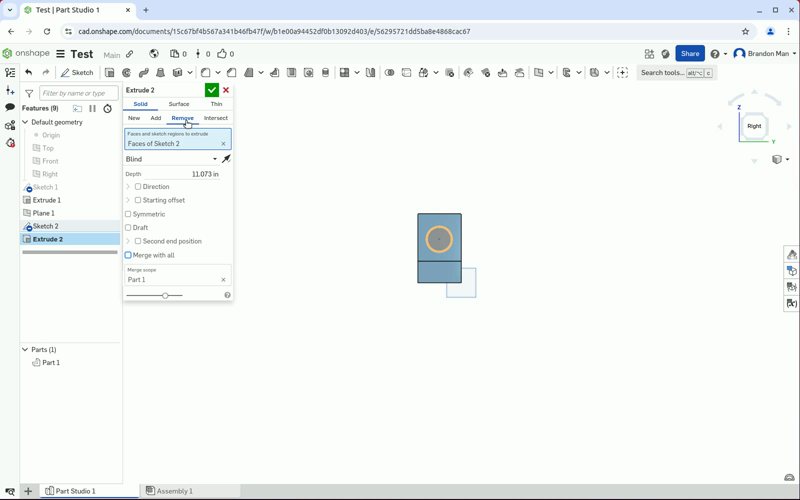
key(space)
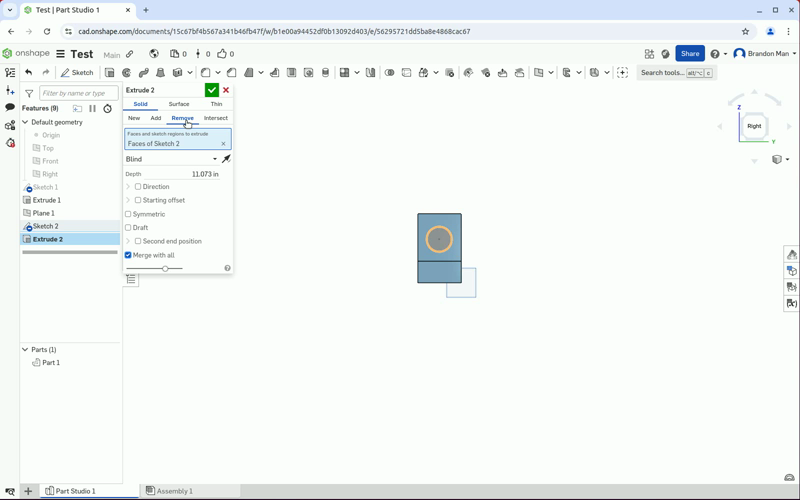
key(enter)
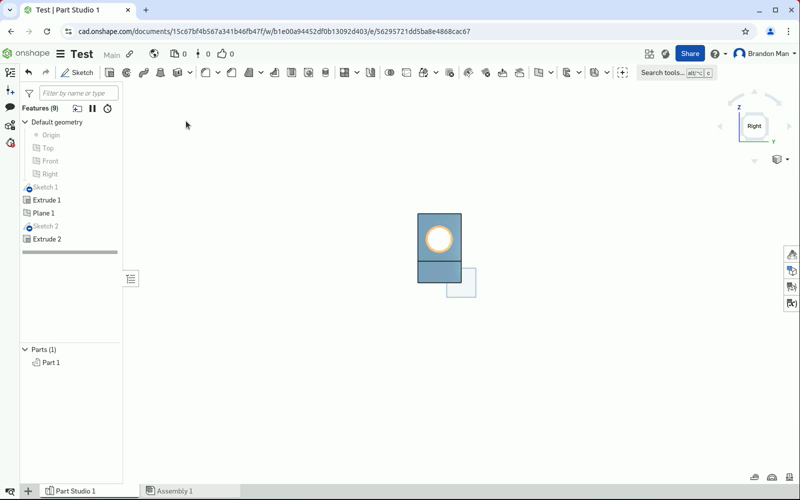
key(shift+h)
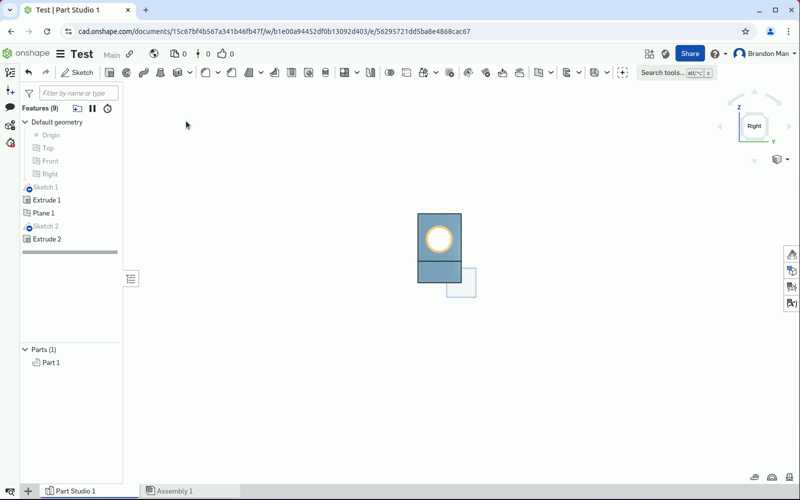
key(shift+h)
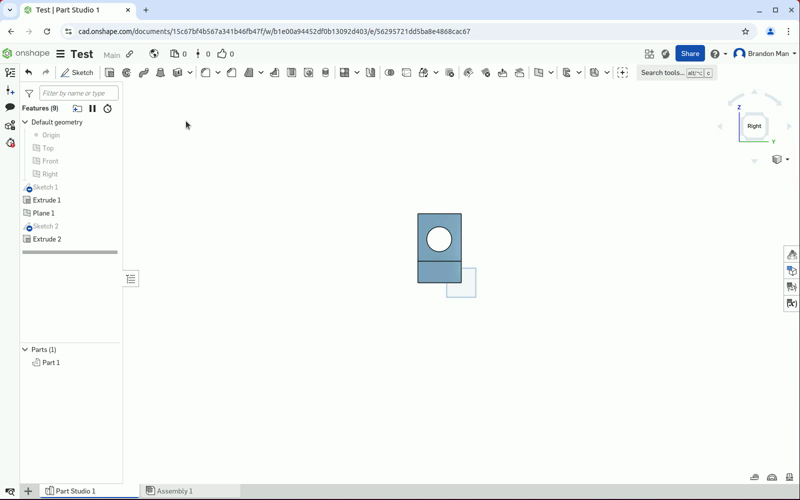
mouse_move(73, 189)
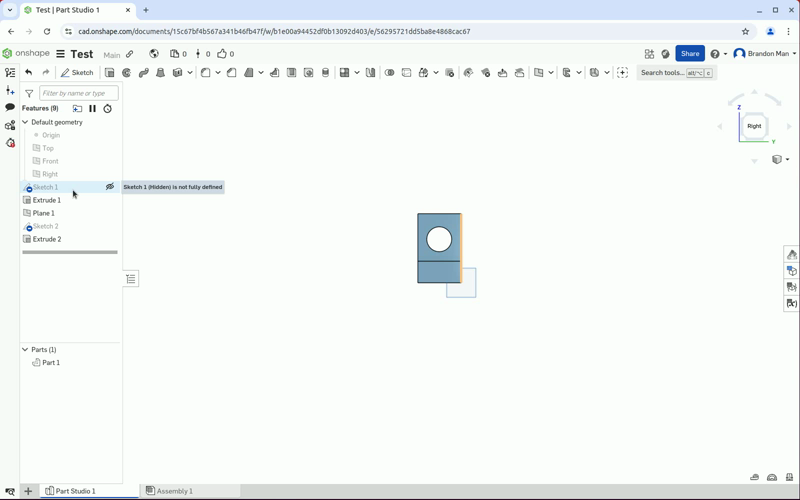
click(73, 189)
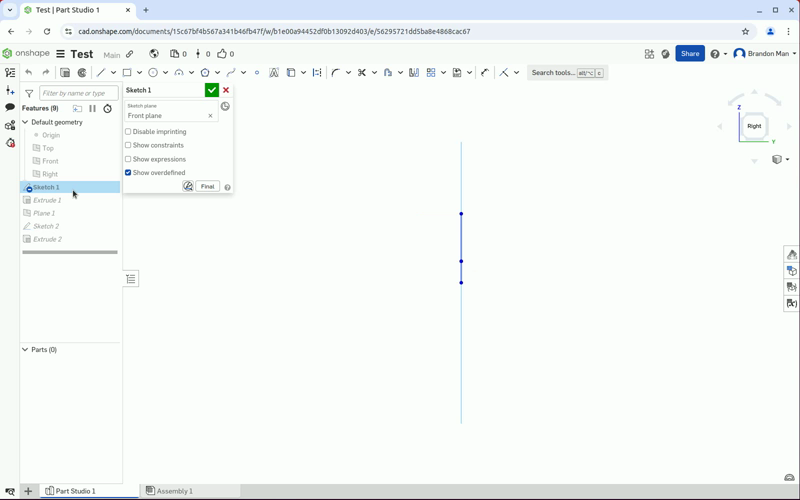
mouse_move(229, 92)
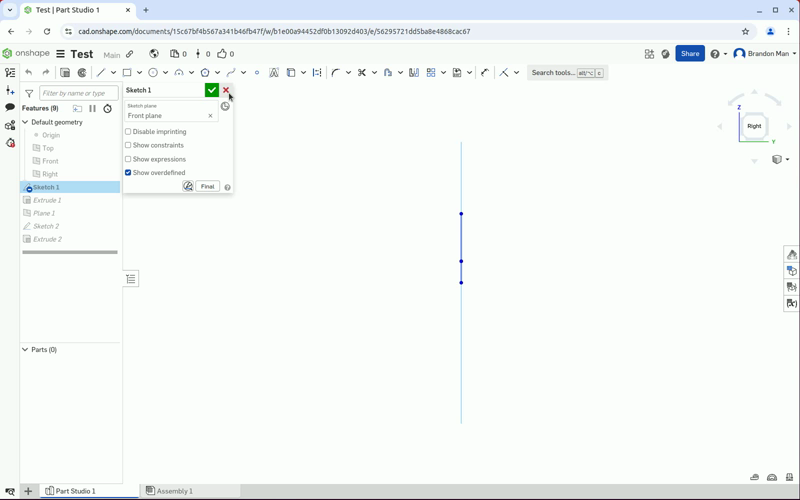
click(229, 92)
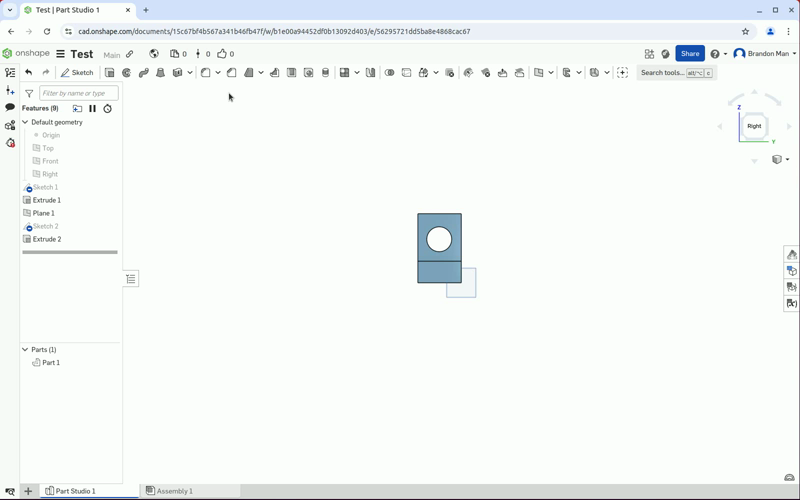
mouse_move(73, 352)
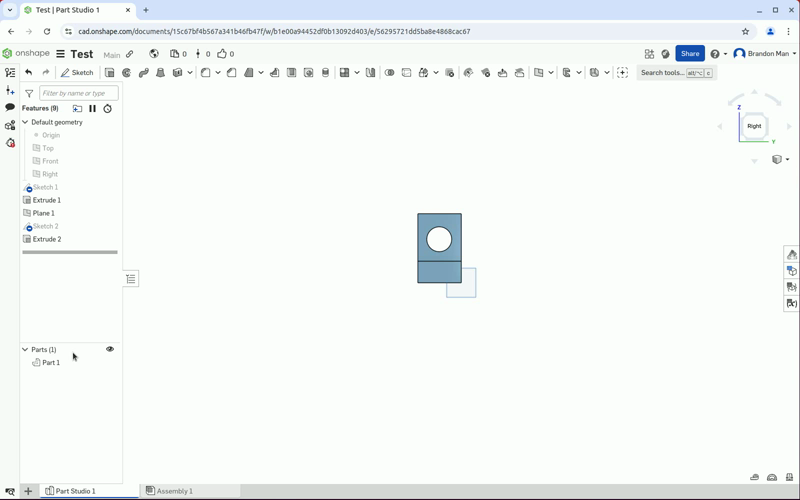
key(y)
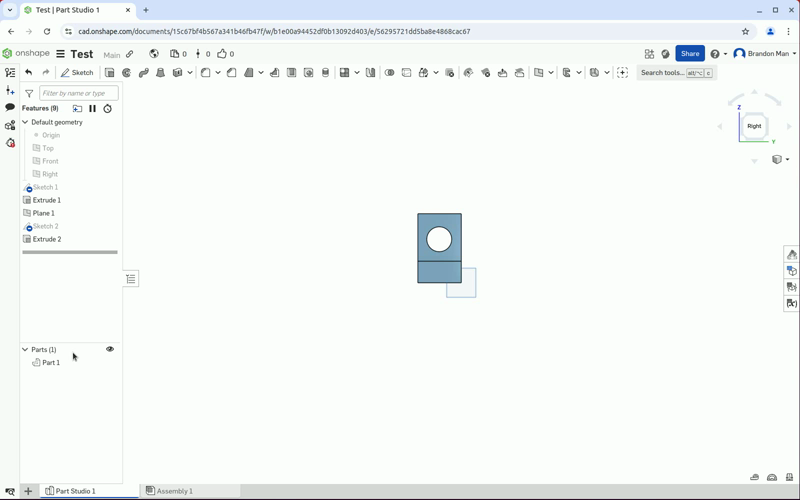
key(shift+p)
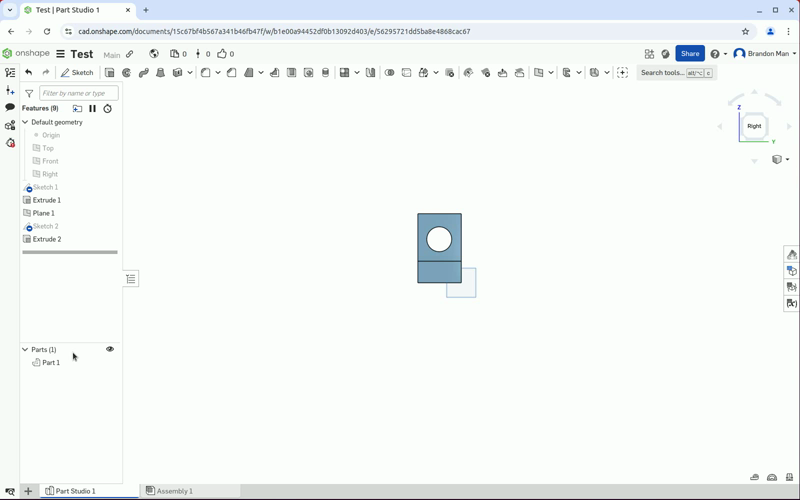
key(space)
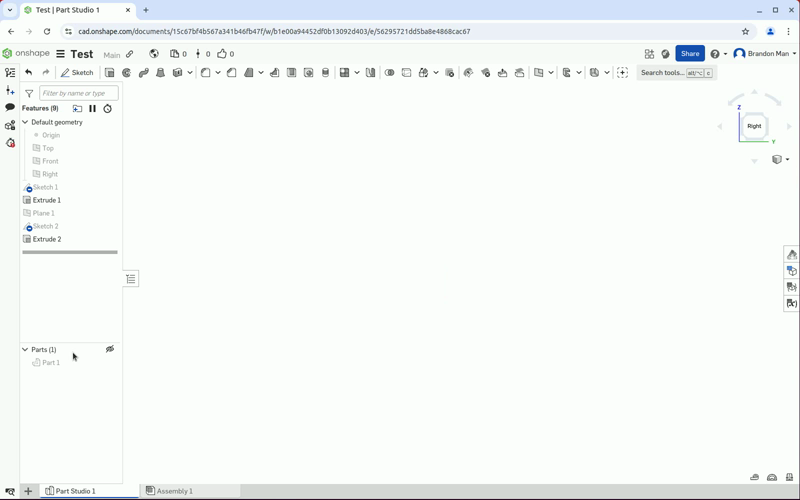
key_down(shift)
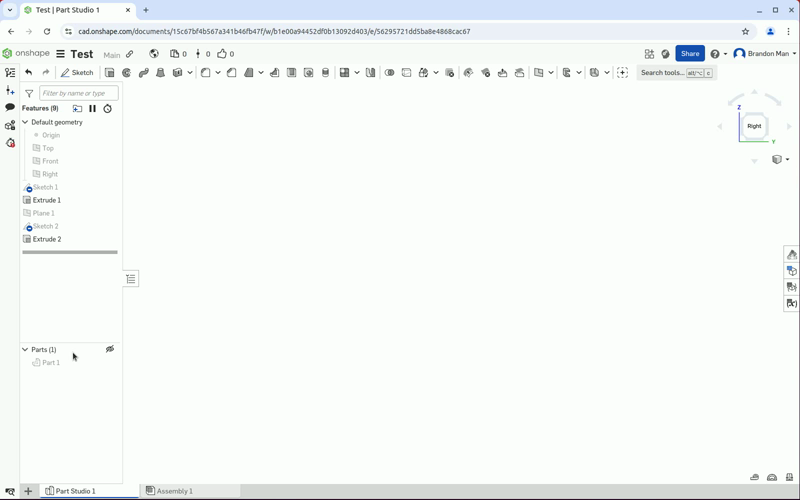
key(right)
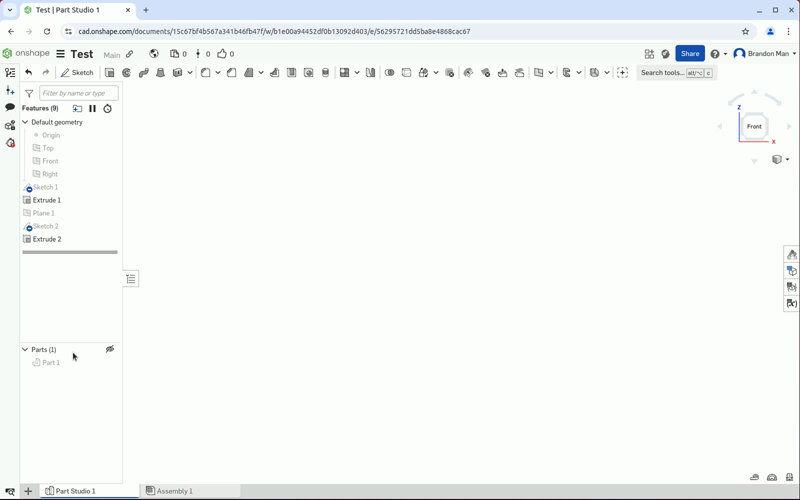
key_up(shift)
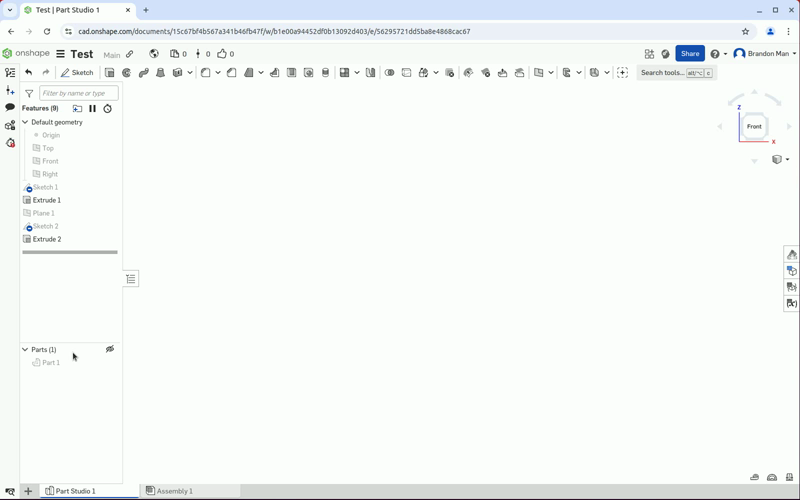
key(space)
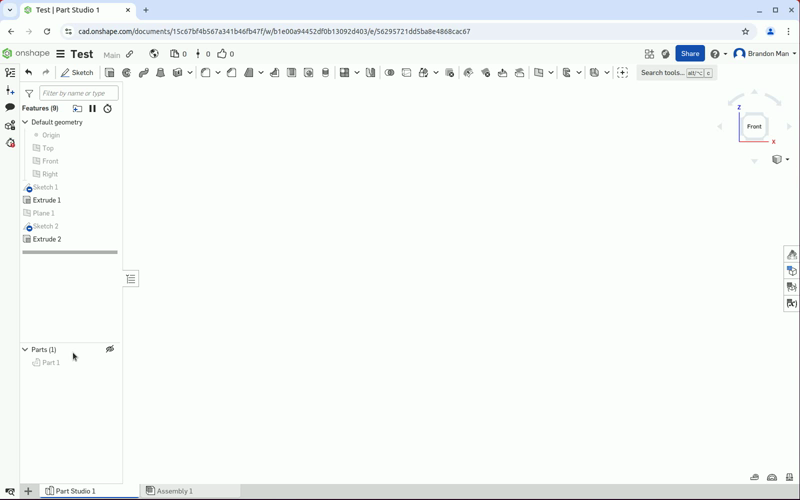
key_down(shift)
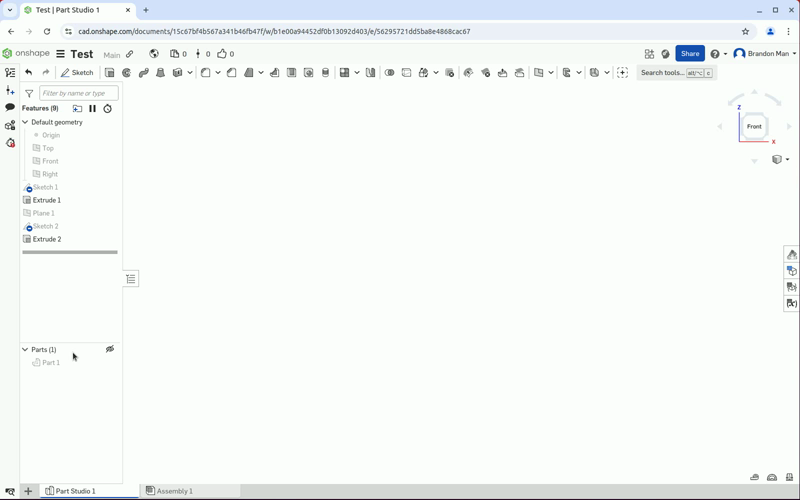
key(down)
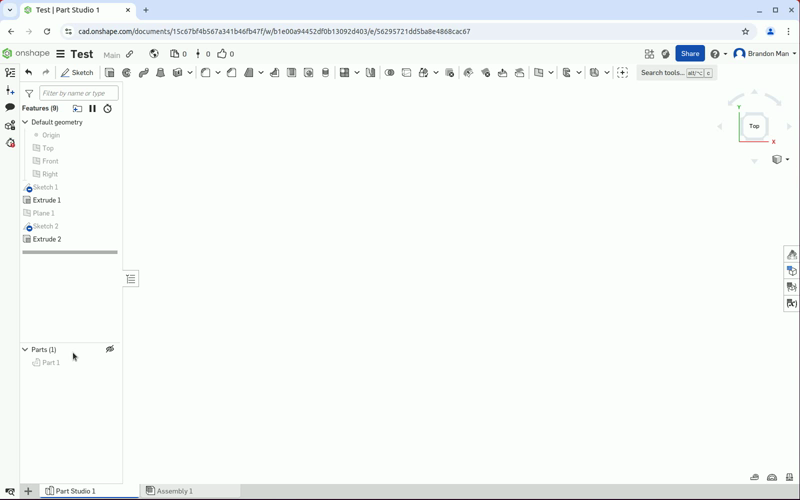
key_up(shift)
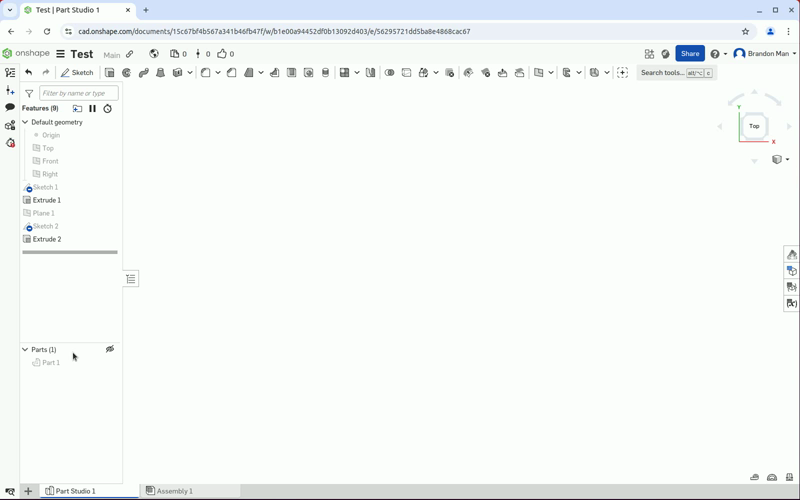
mouse_move(73, 352)
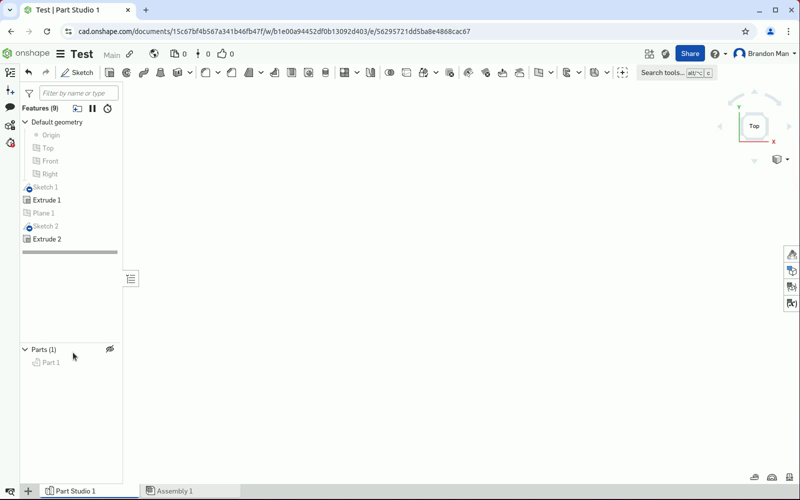
key(shift+y)
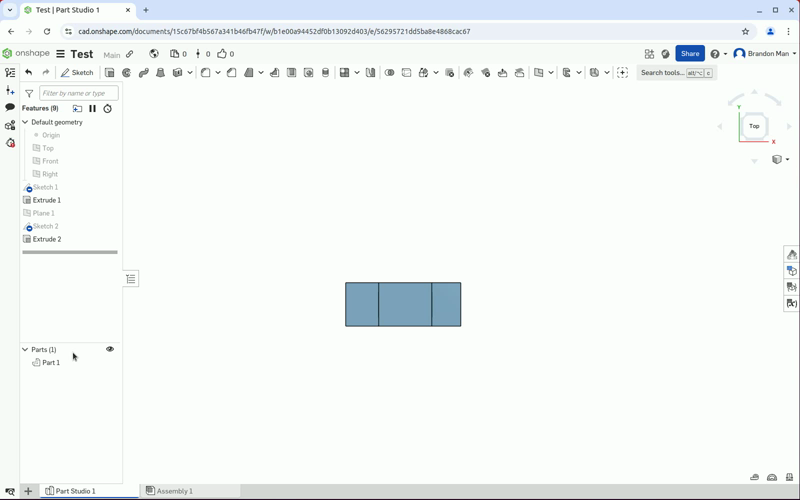
mouse_move(541, 75)
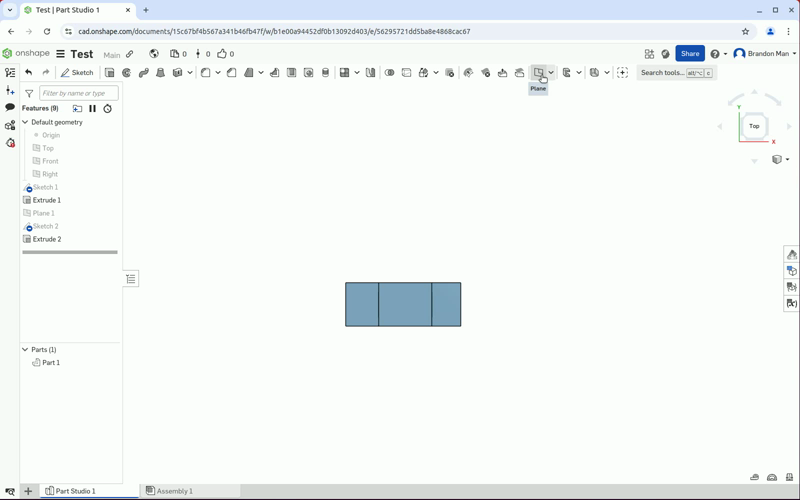
click(541, 75)
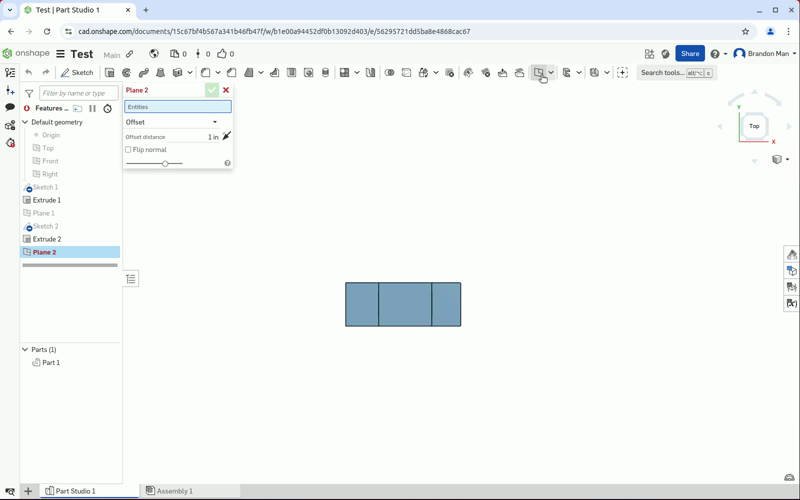
mouse_move(73, 150)
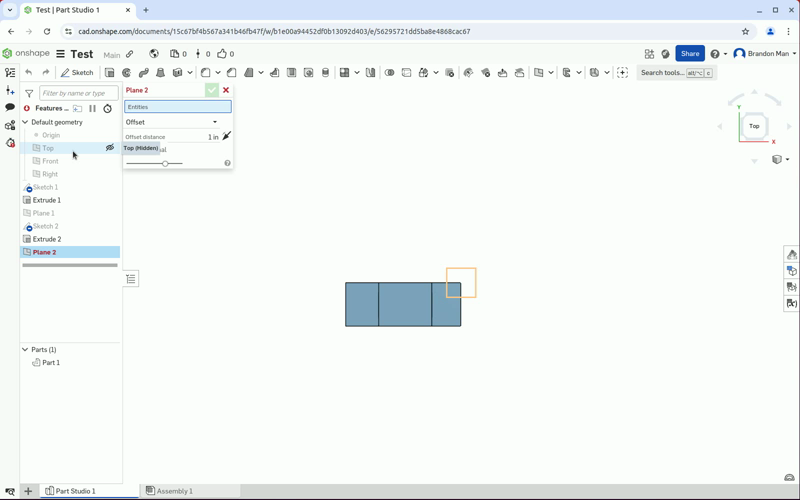
click(73, 150)
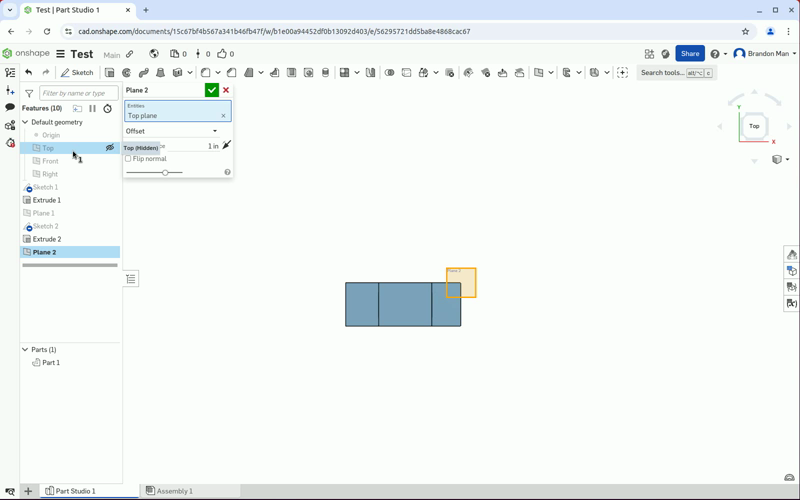
key(tab, 2)
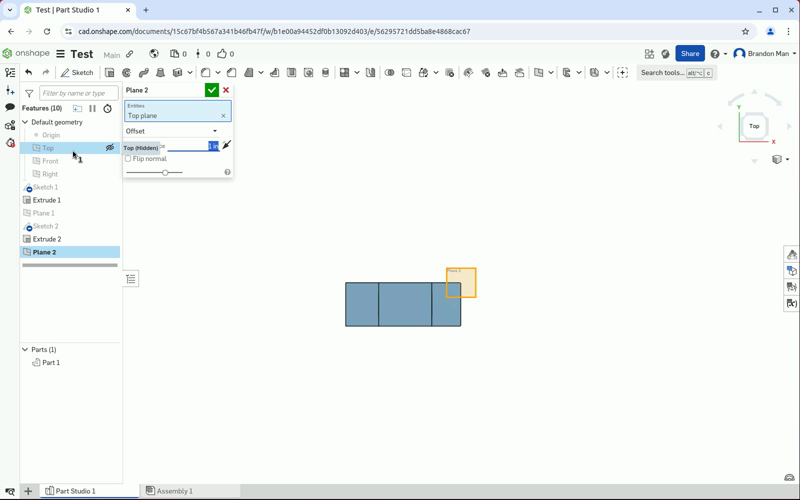
text(4.344)
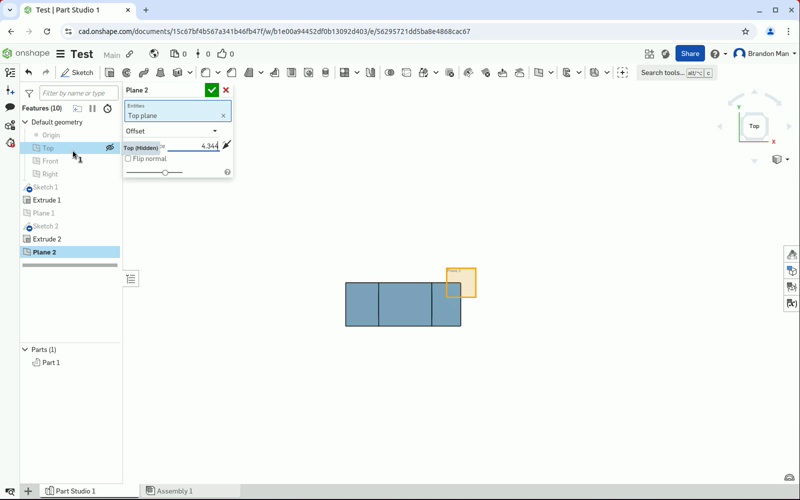
key(enter, 2)
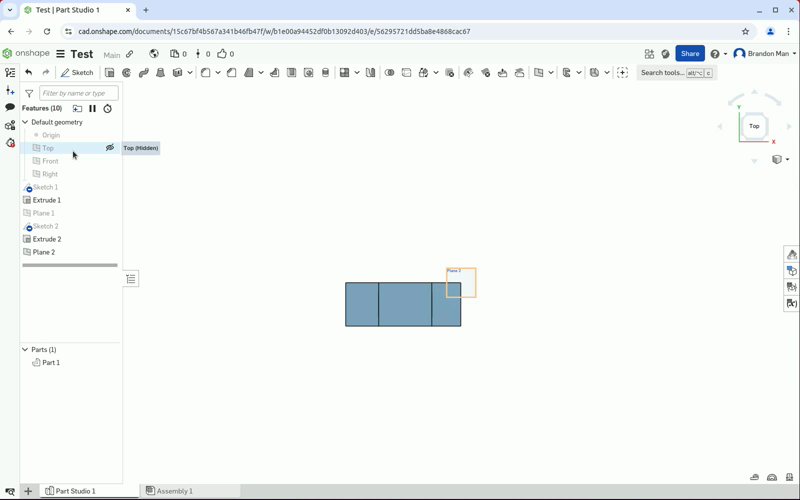
key(shift+s)
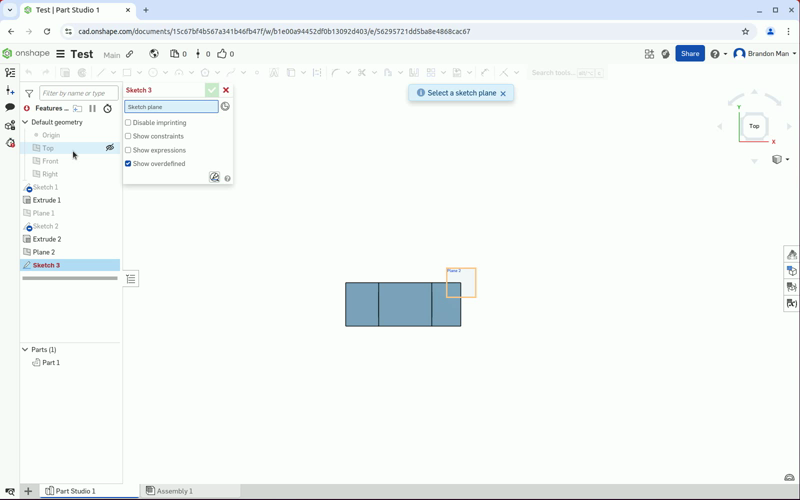
mouse_move(73, 254)
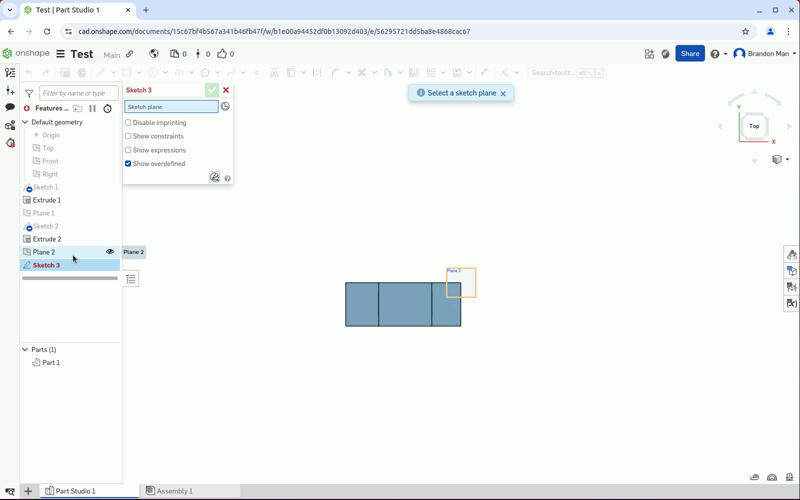
click(73, 254)
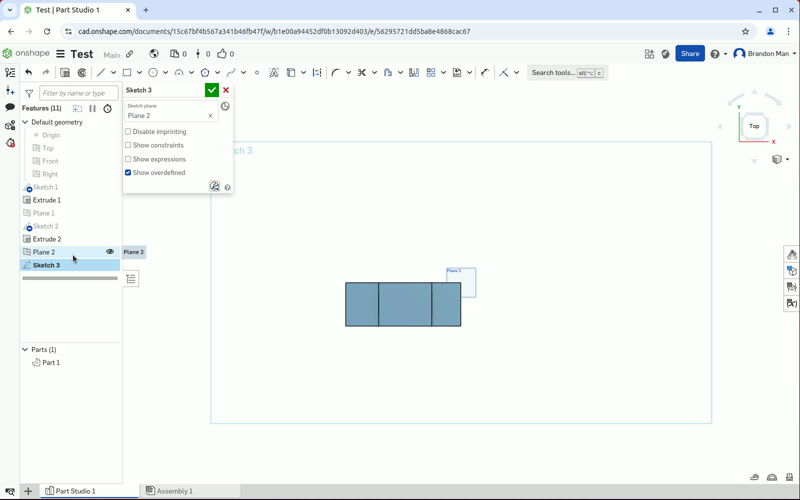
mouse_move(73, 352)
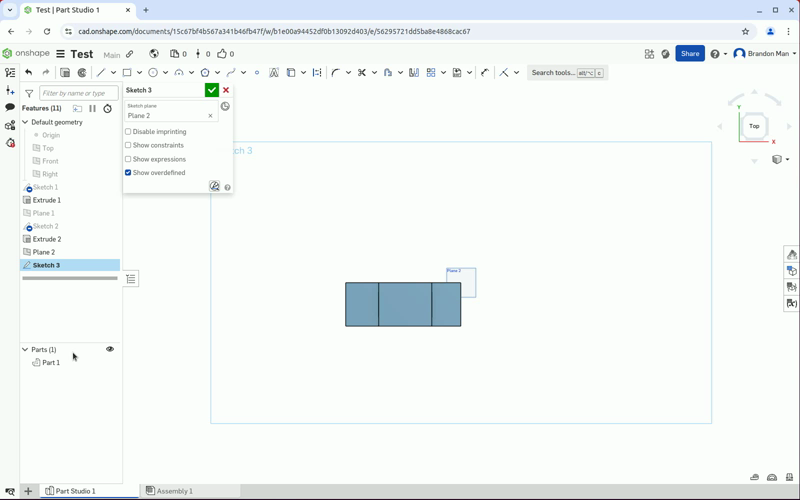
key(y)
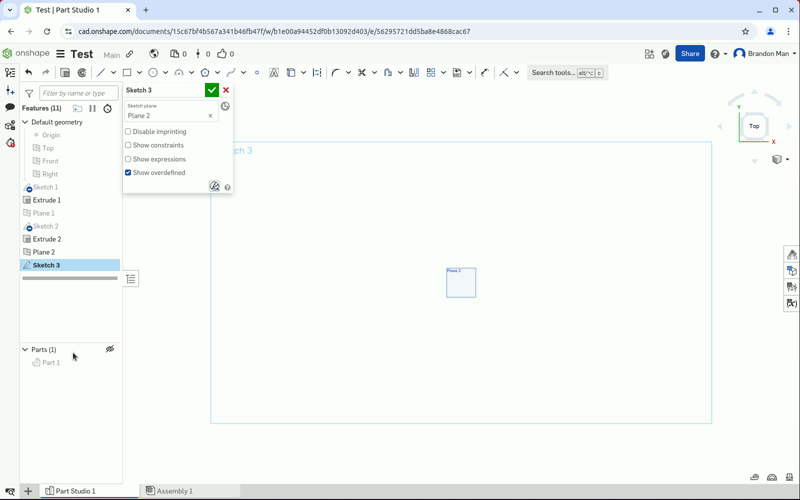
key(c)
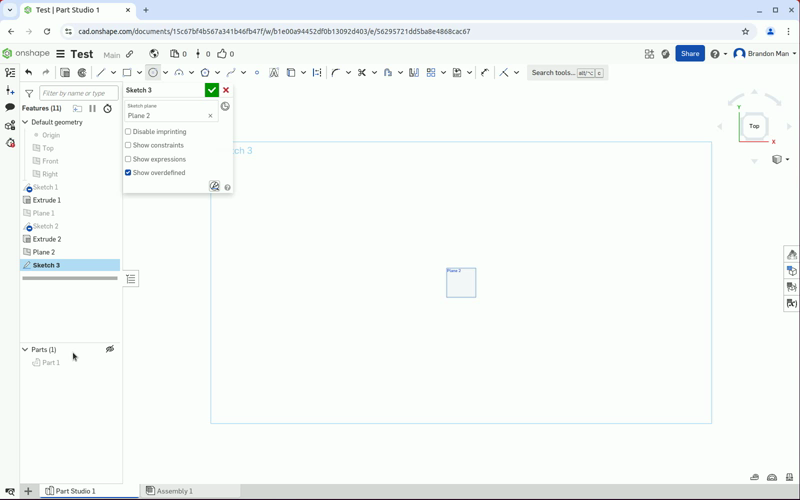
key_down(shift)
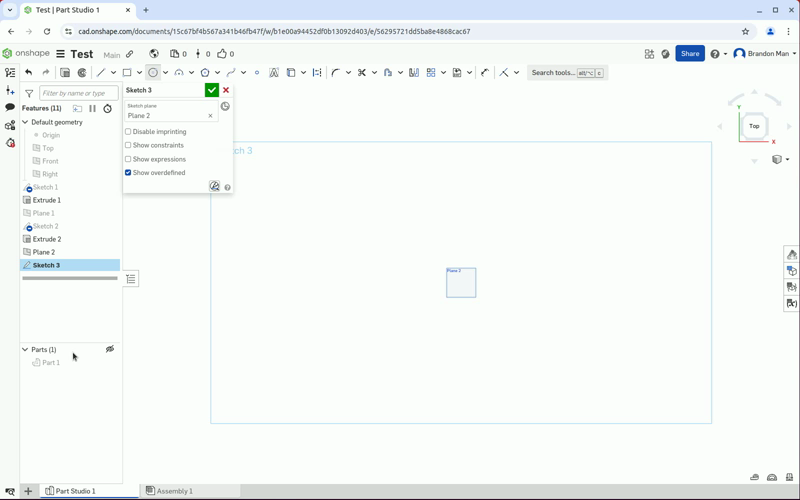
mouse_move(360, 305)
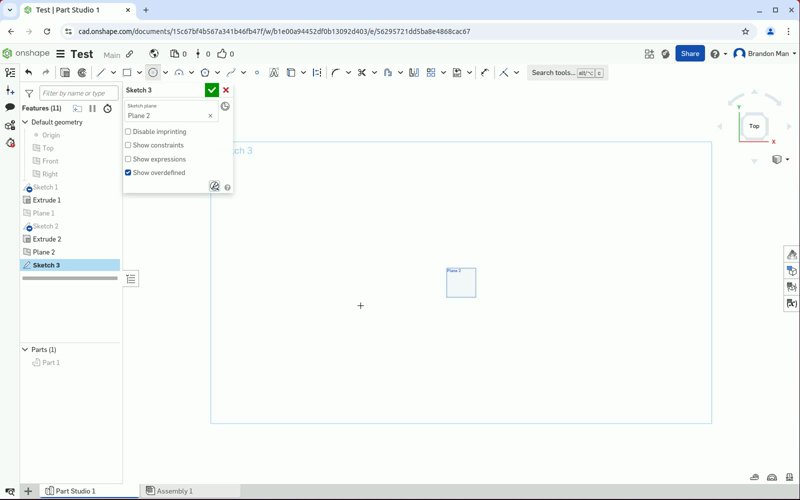
click(360, 305)
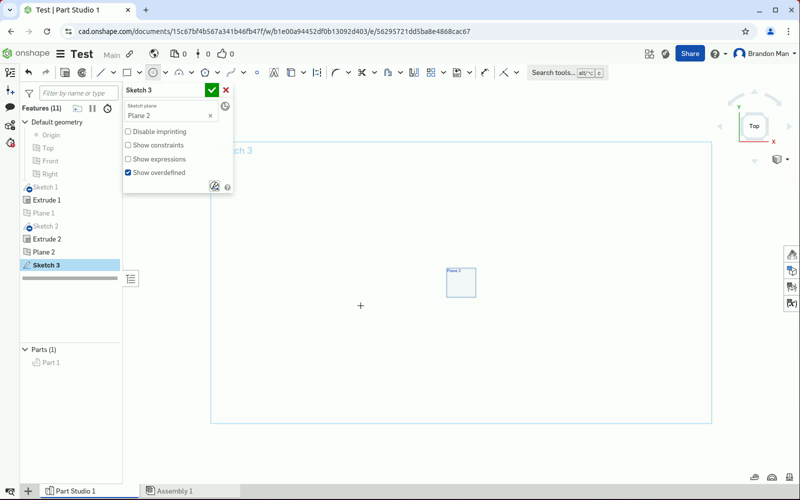
key_up(shift)
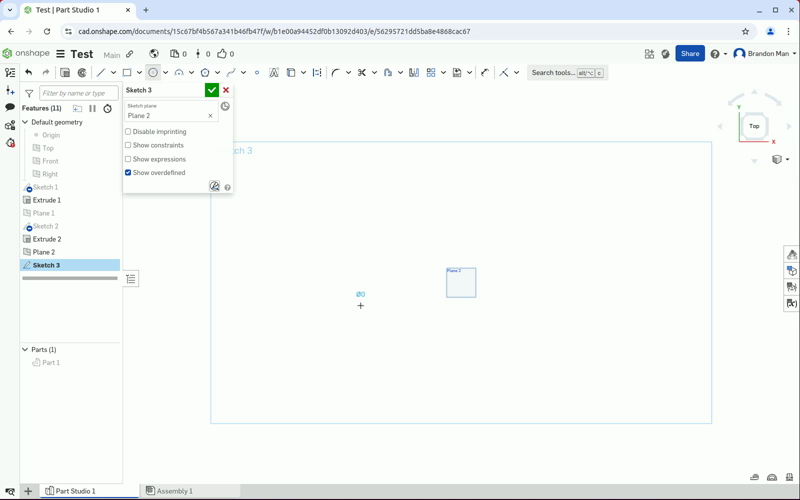
mouse_move(370, 305)
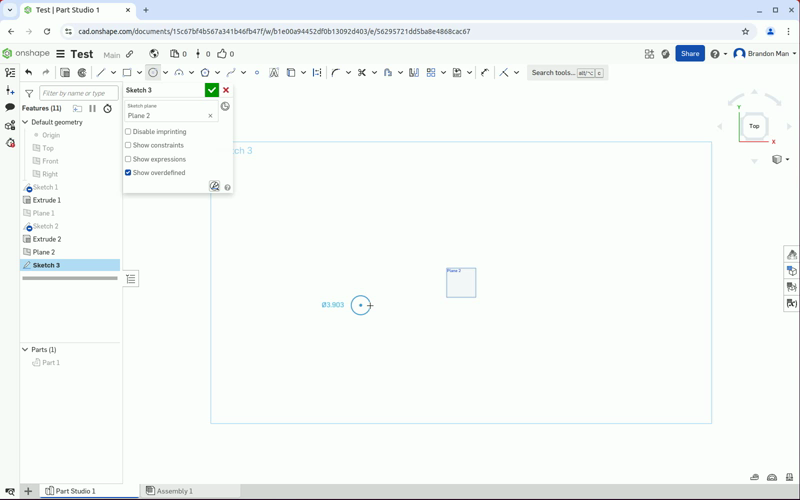
click(370, 305)
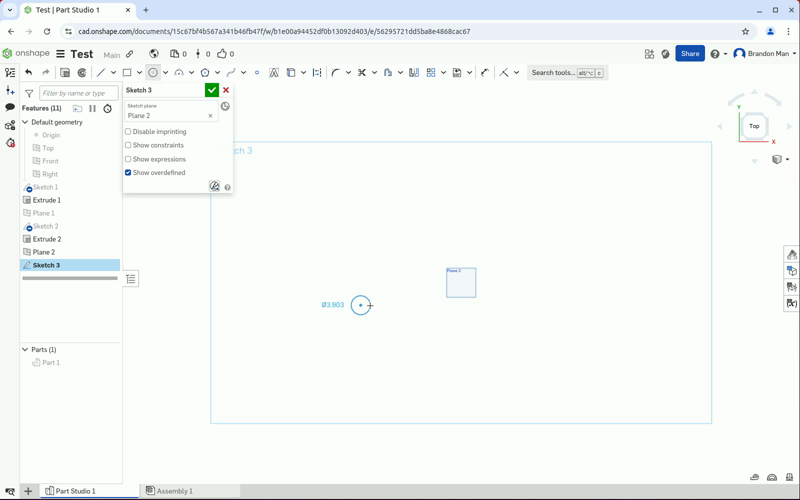
key(esc)
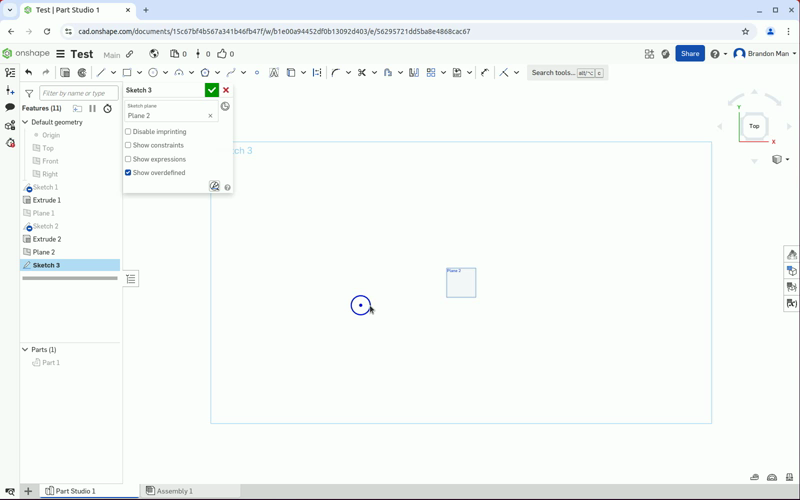
mouse_move(367, 311)
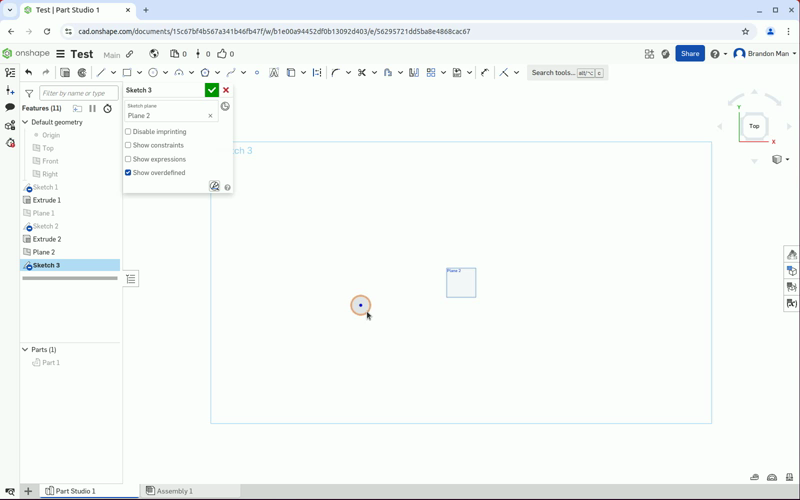
scroll(6)
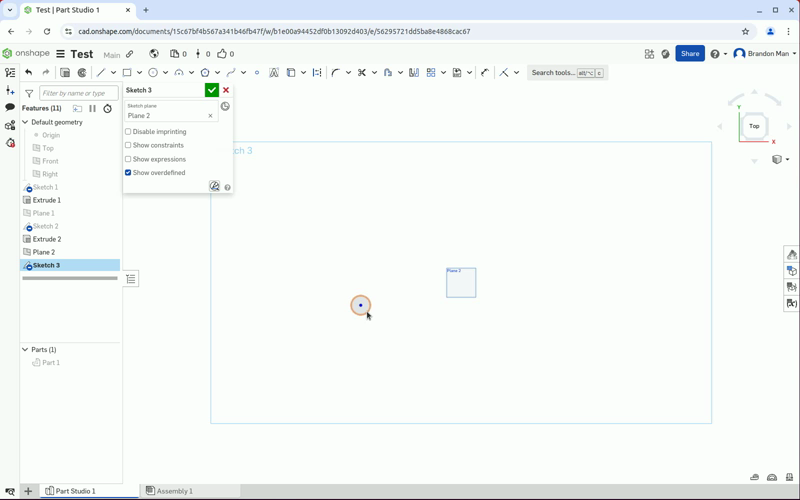
scroll(6)
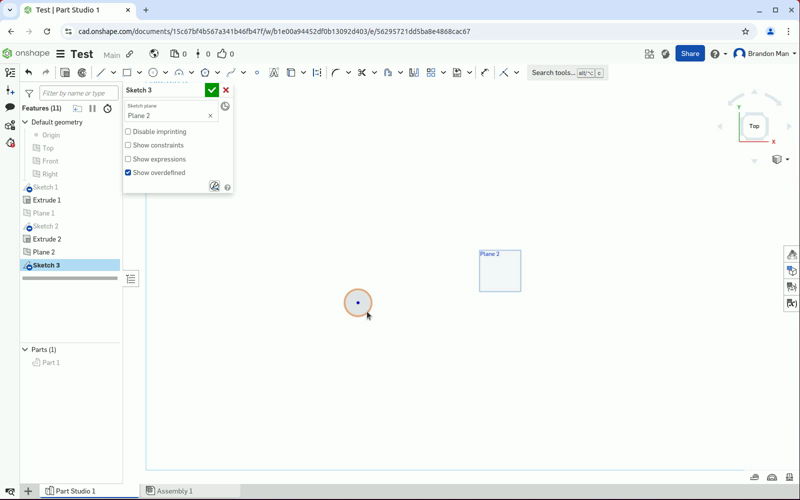
scroll(6)
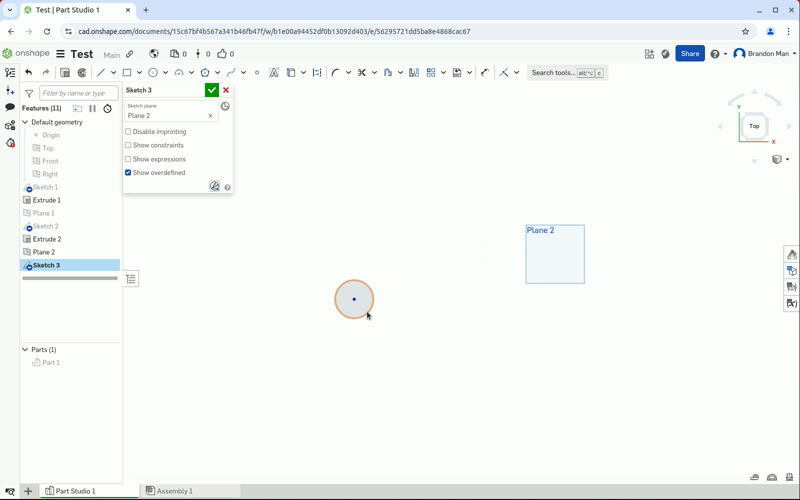
scroll(6)
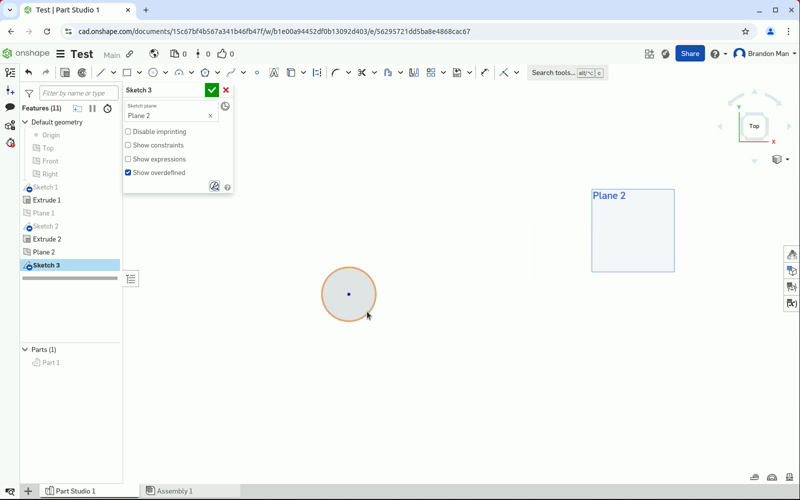
scroll(6)
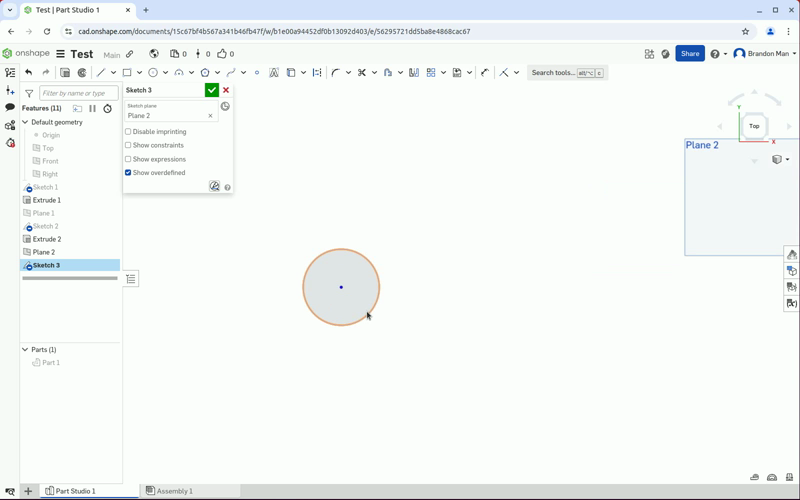
scroll(6)
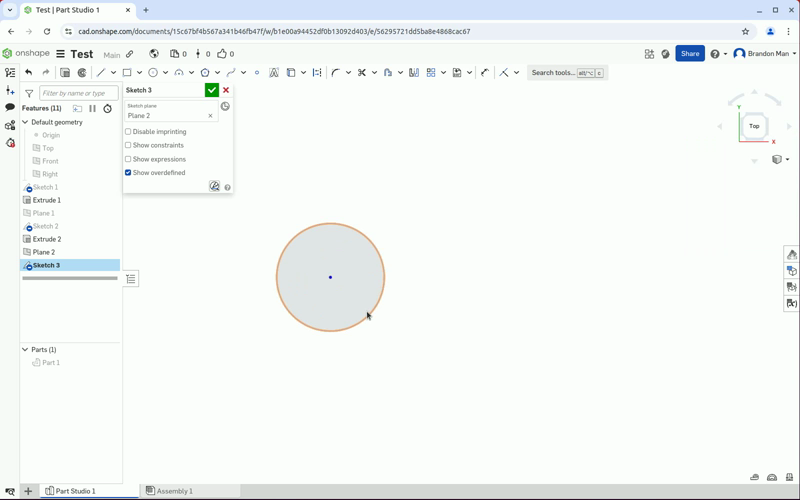
scroll(6)
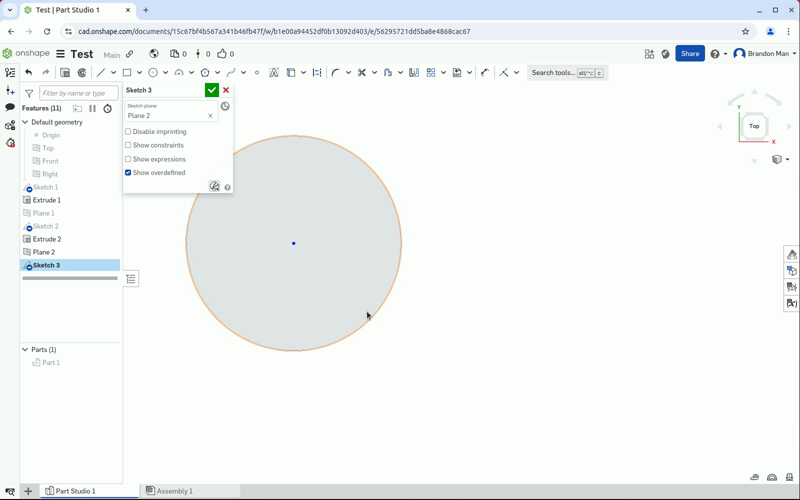
click(367, 311)
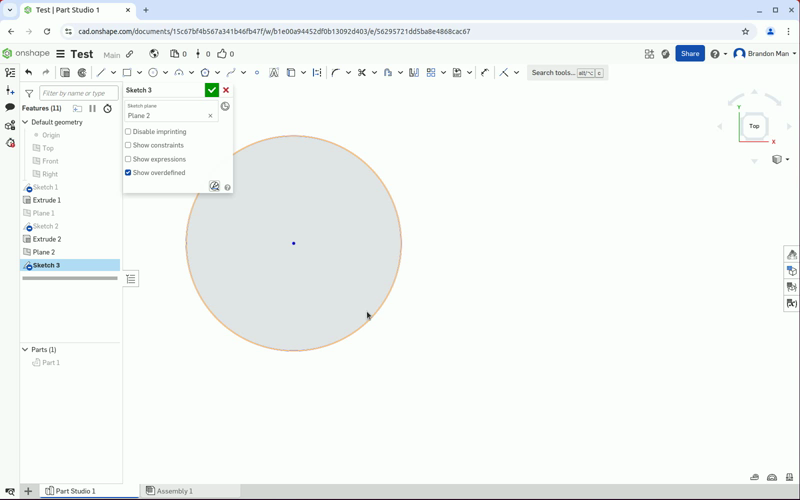
scroll(-6)
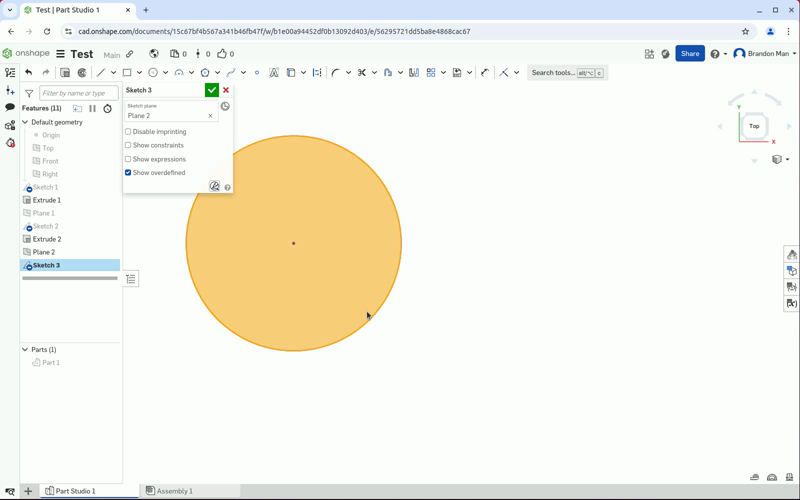
scroll(-6)
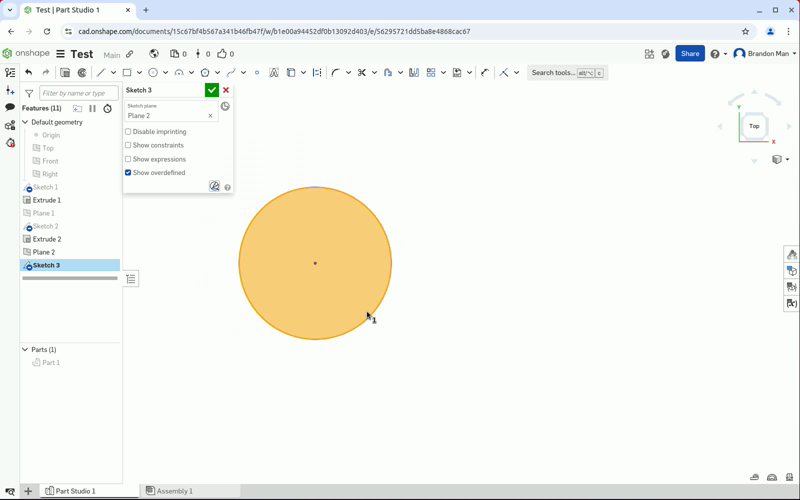
scroll(-6)
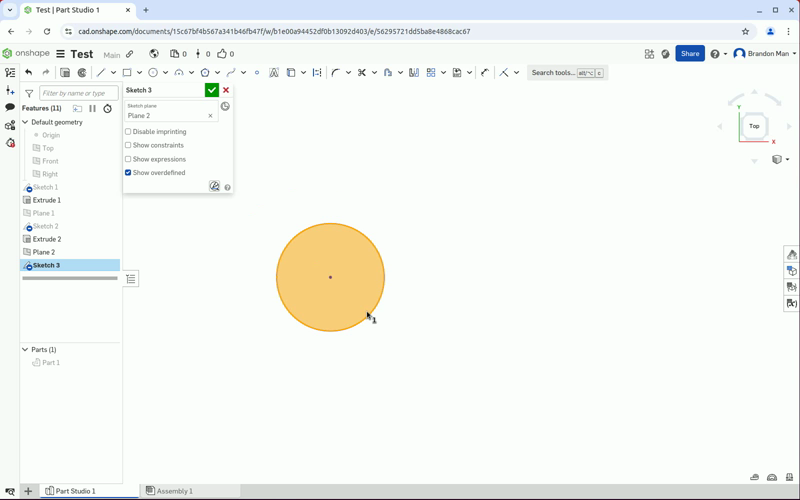
scroll(-6)
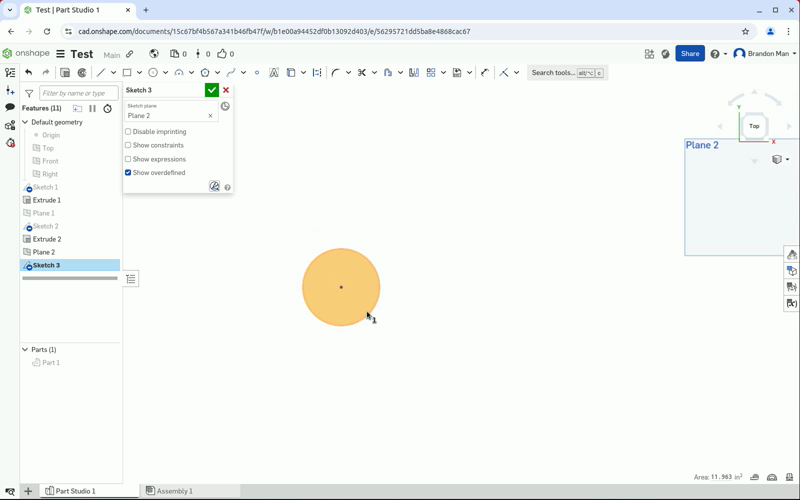
scroll(-6)
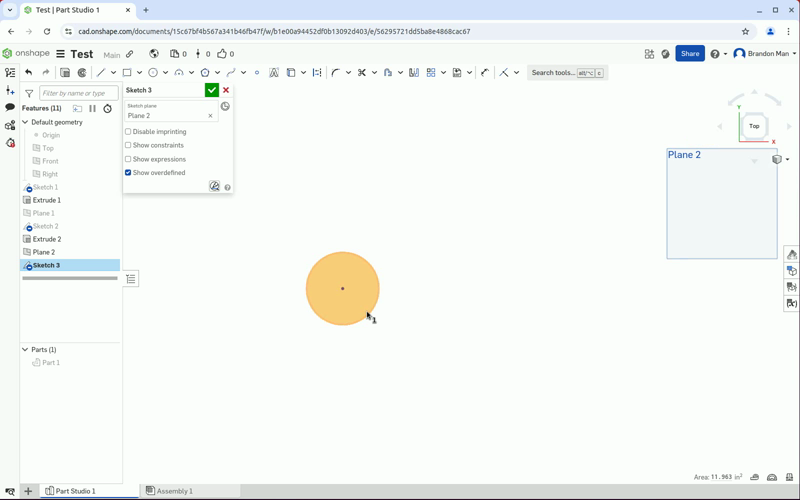
scroll(-6)
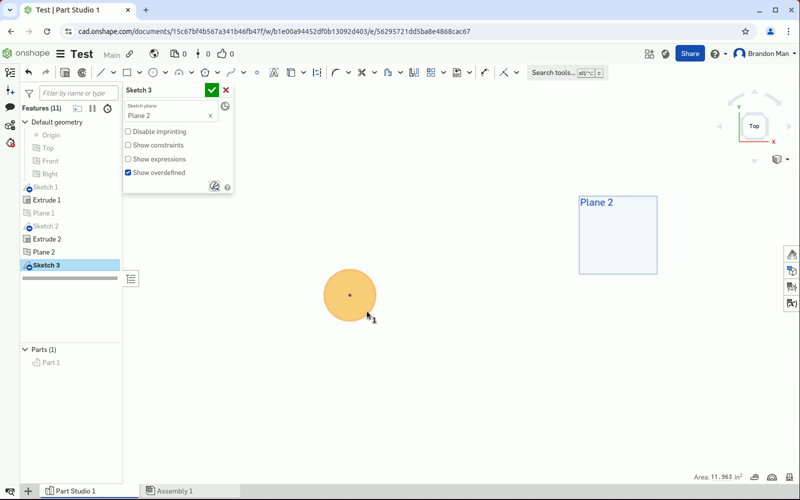
scroll(-6)
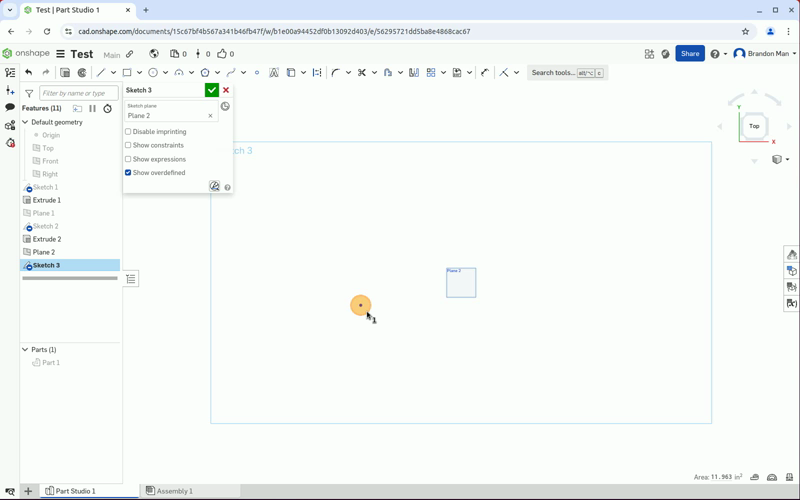
mouse_move(73, 352)
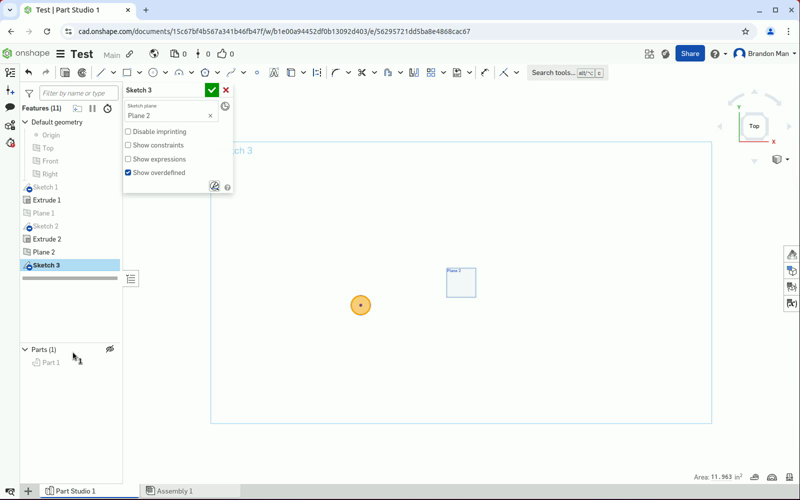
key(shift+y)
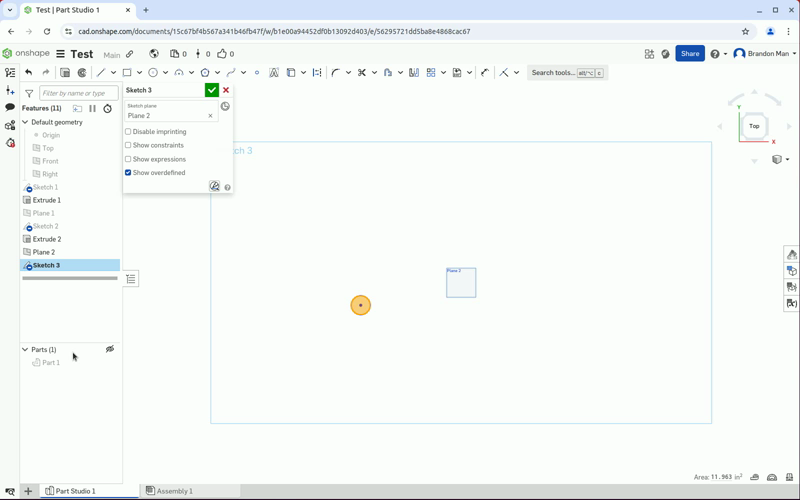
key(shift+e)
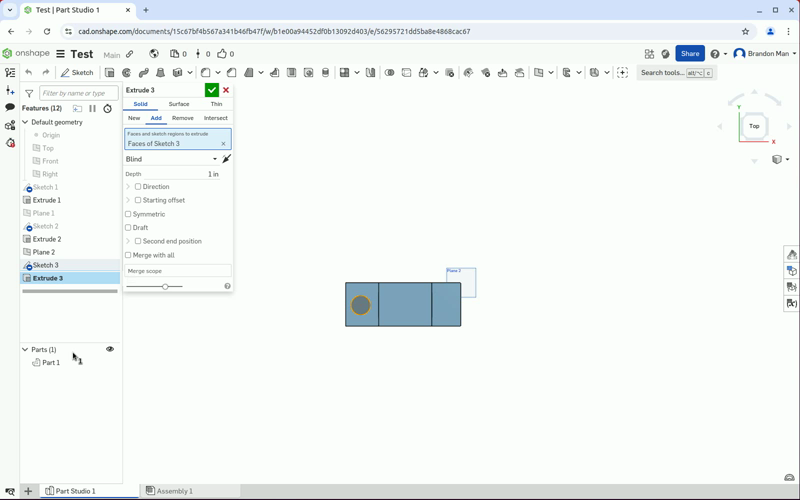
mouse_move(143, 106)
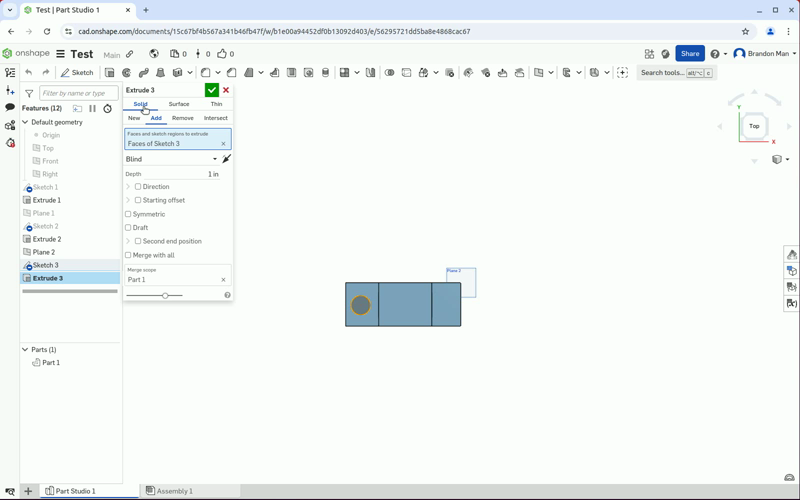
click(143, 106)
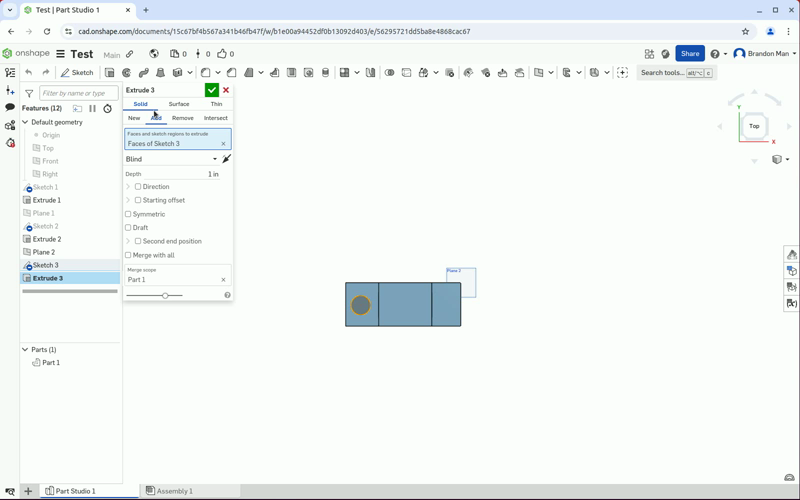
mouse_move(186, 120)
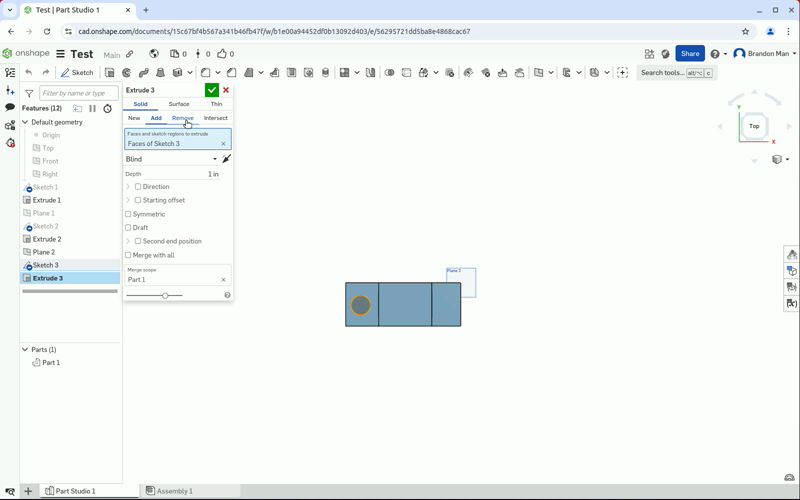
click(186, 120)
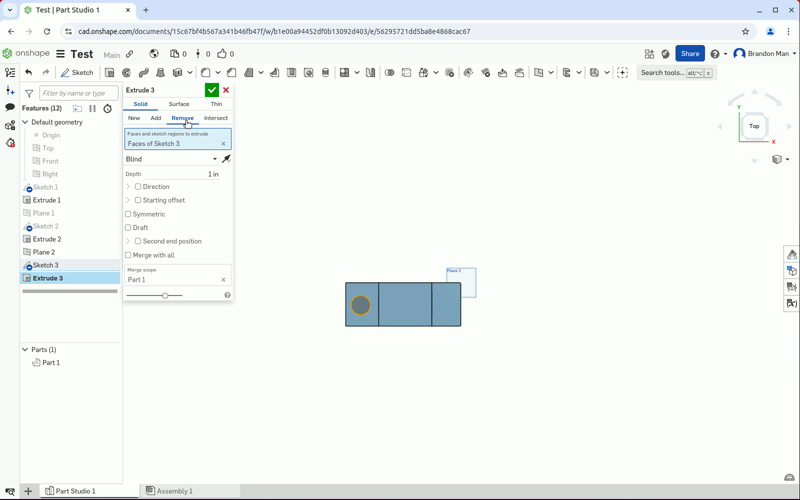
key(tab, 4)
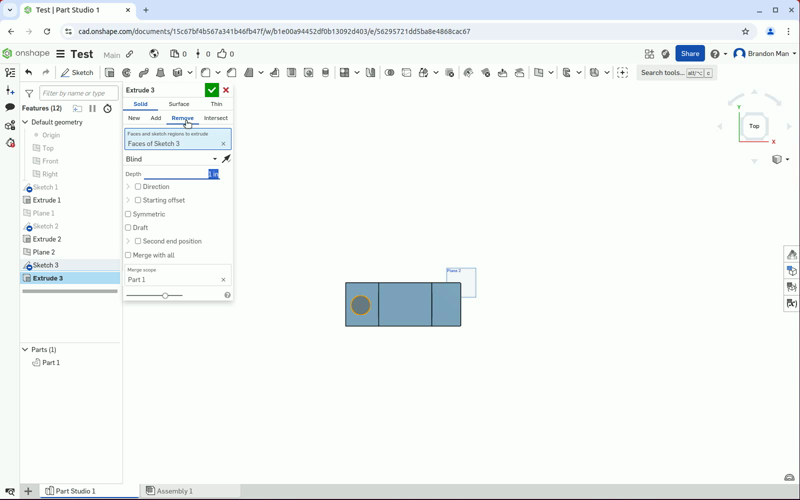
text(4.333)
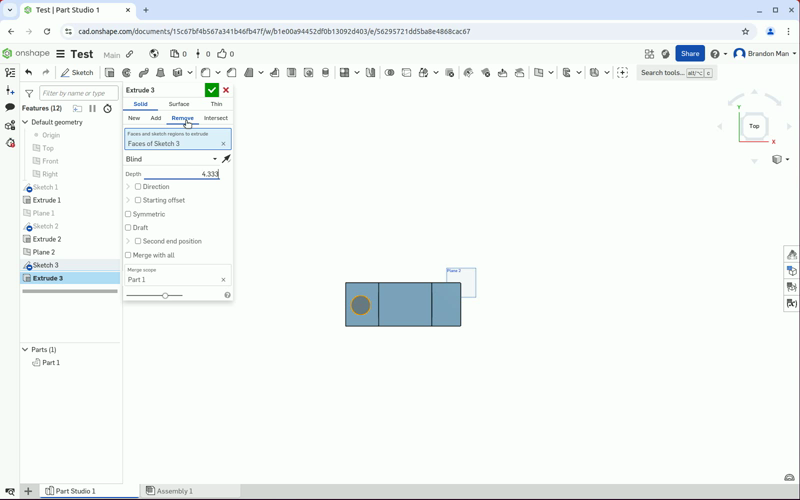
key(tab, 6)
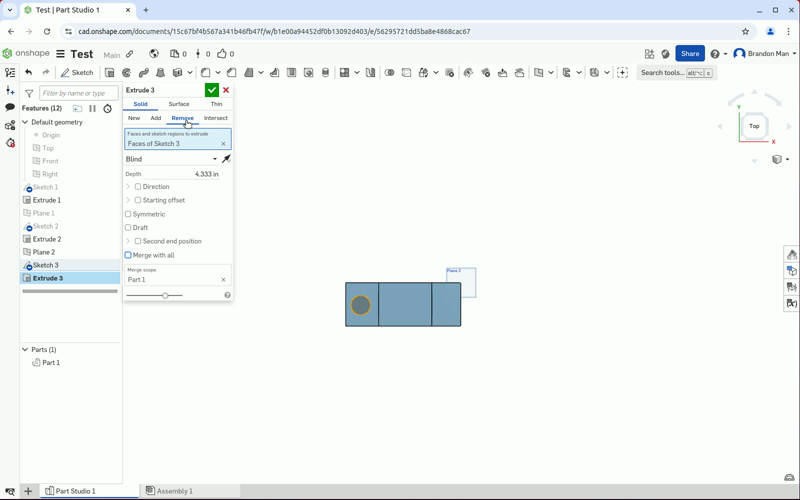
key(space)
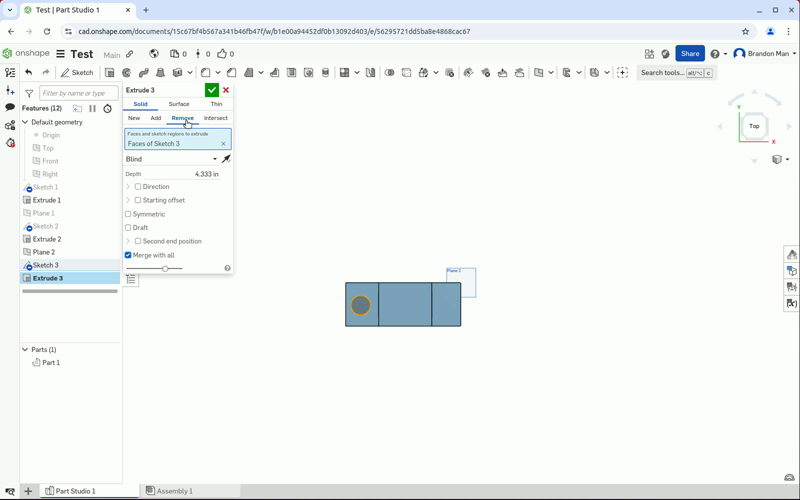
key(enter)
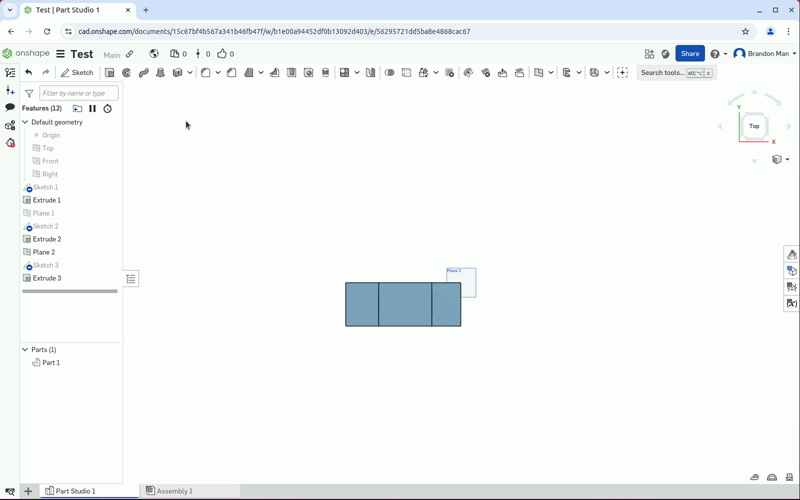
key(shift+h)
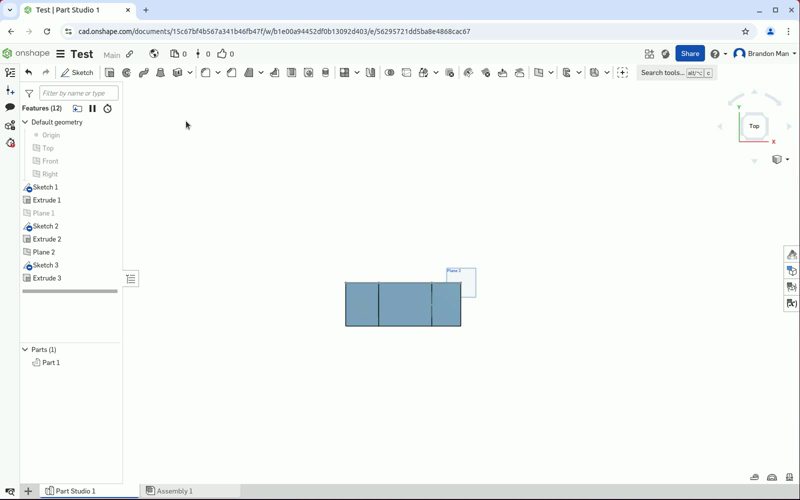
key(shift+h)
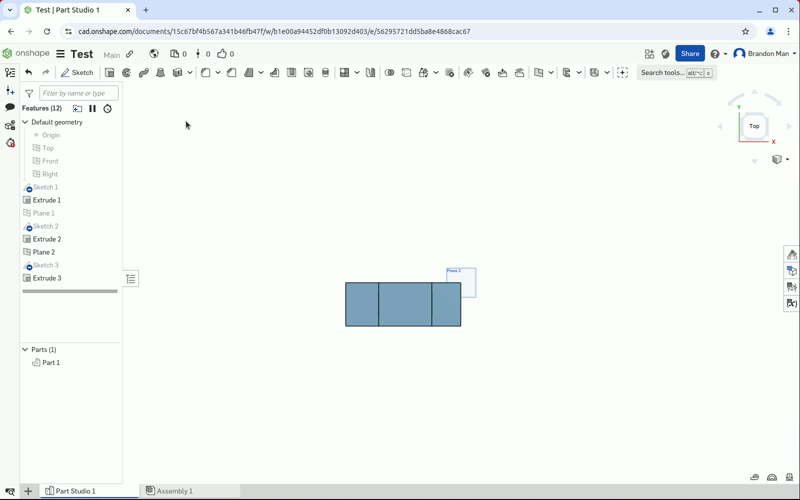
mouse_move(73, 189)
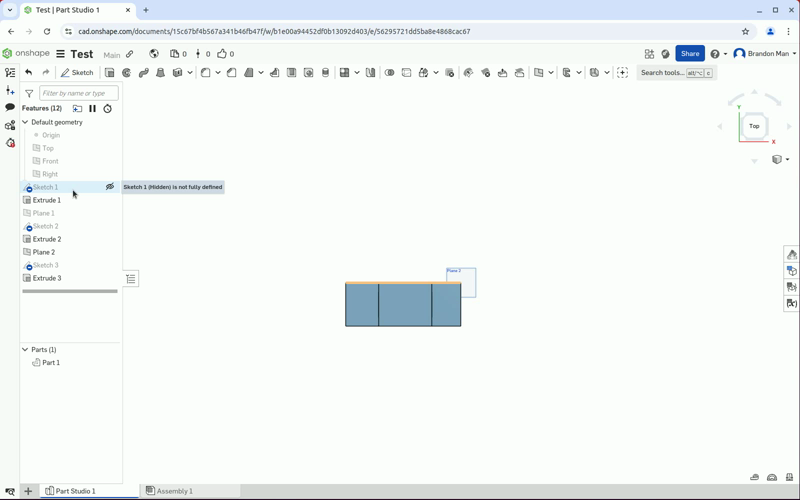
click(73, 189)
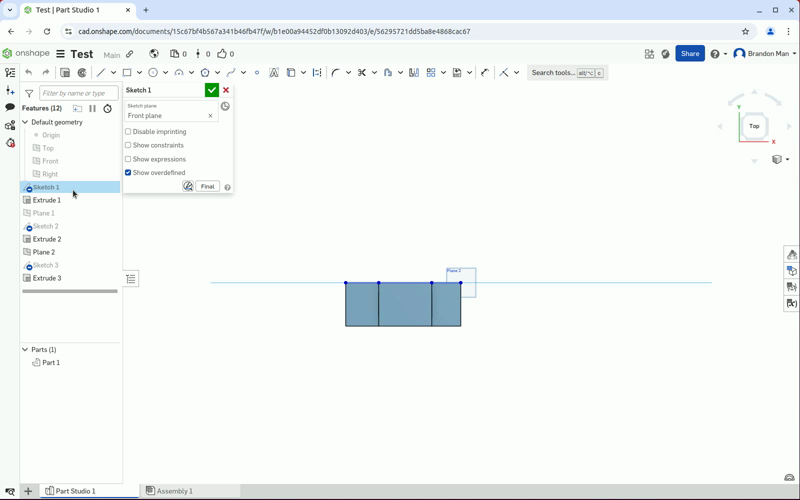
mouse_move(229, 92)
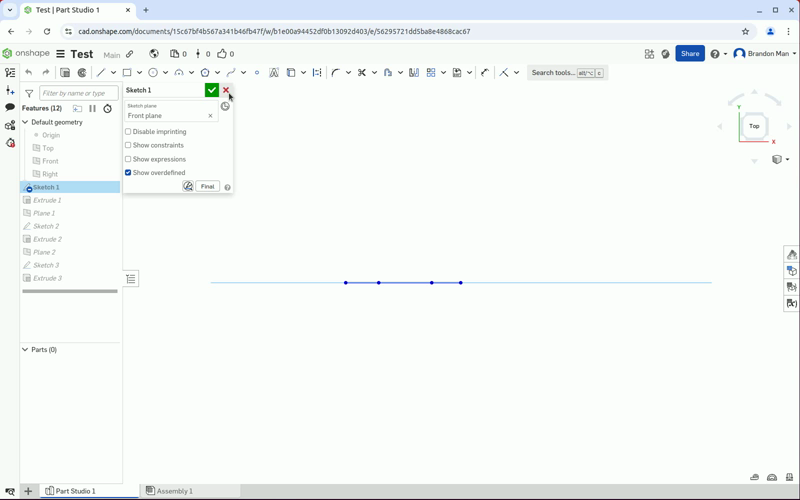
click(229, 92)
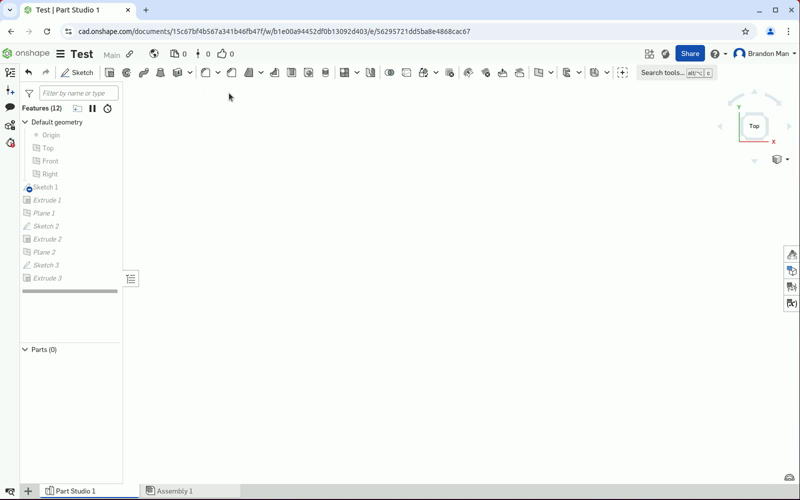
key(shift+s)
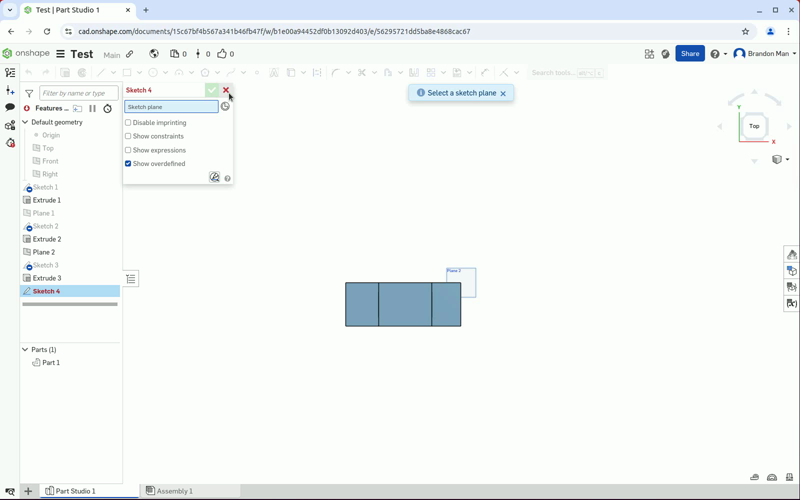
mouse_move(73, 254)
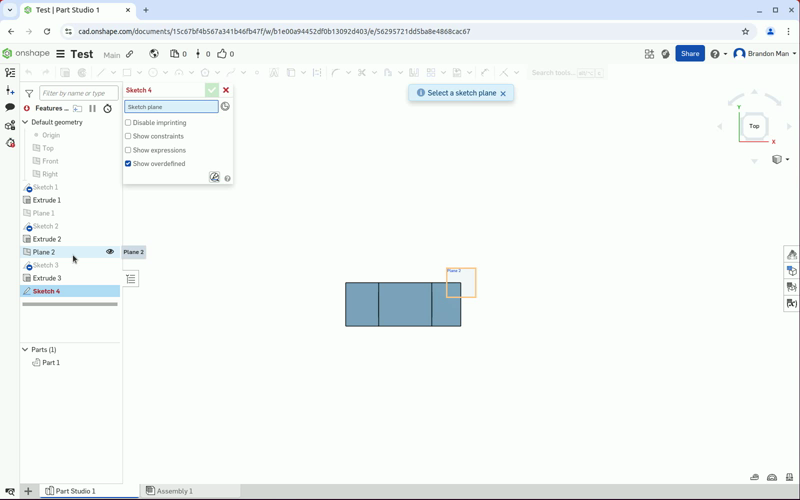
click(73, 254)
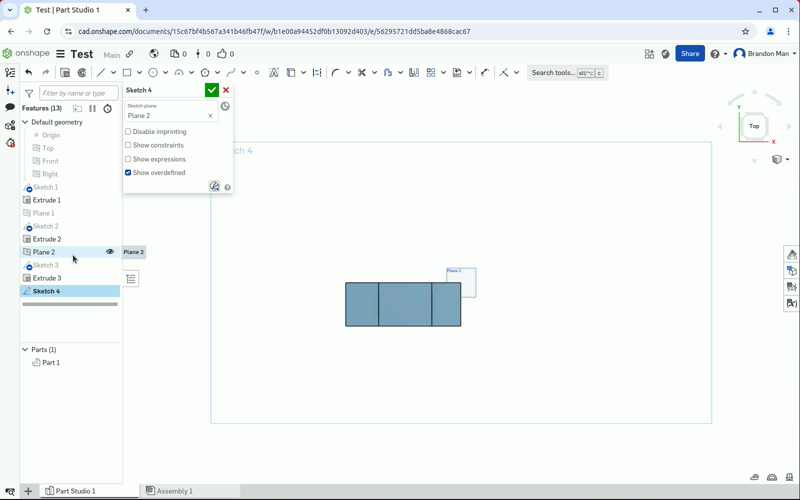
mouse_move(73, 352)
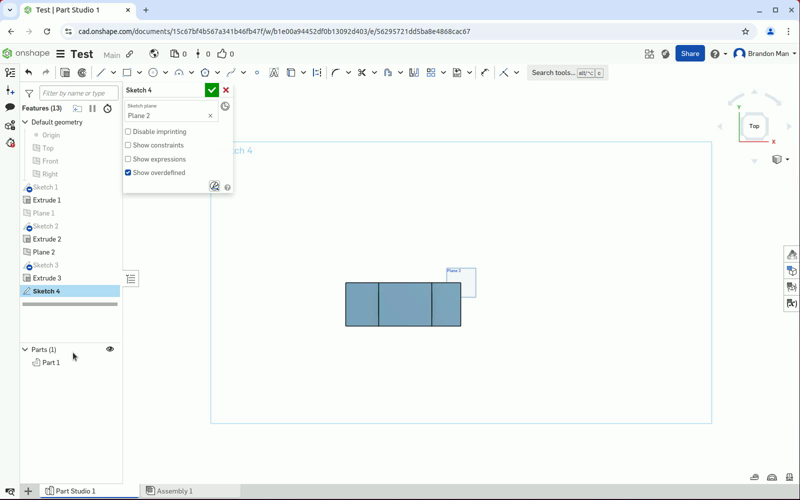
key(y)
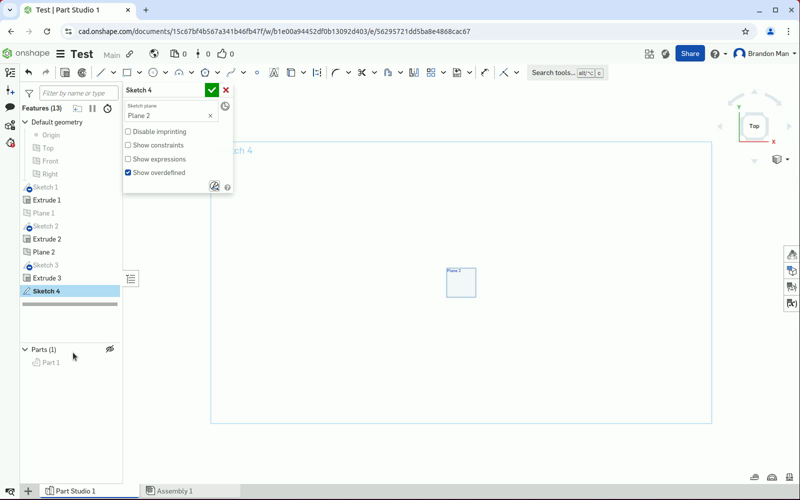
key(c)
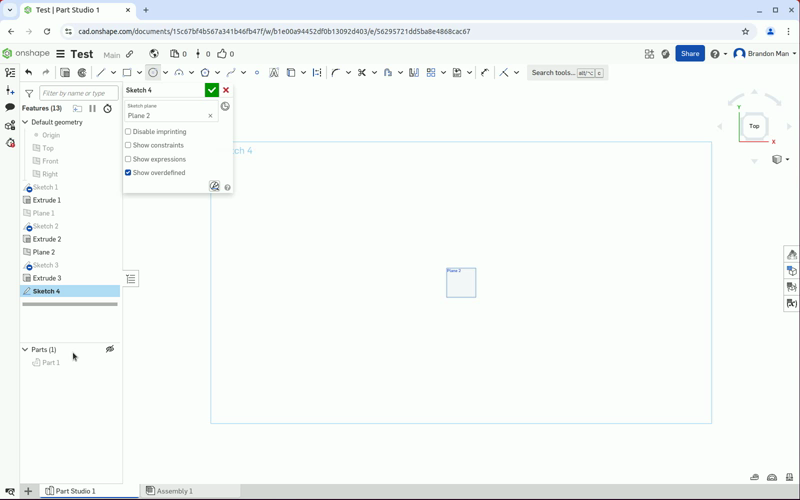
key_down(shift)
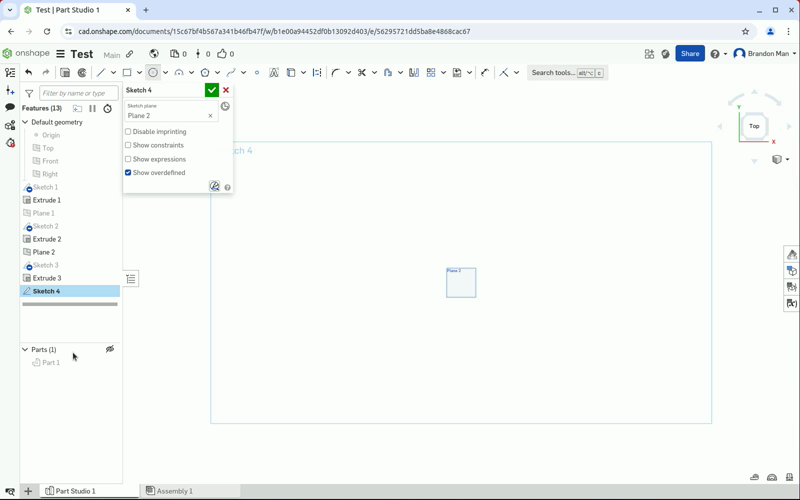
mouse_move(446, 304)
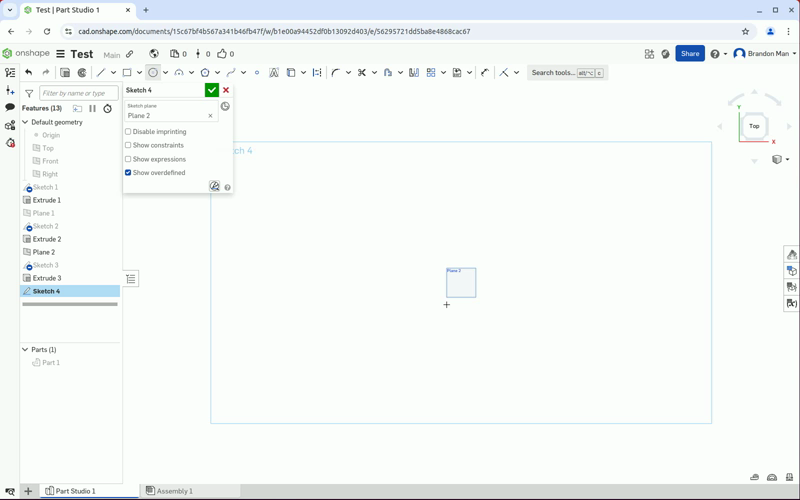
click(446, 304)
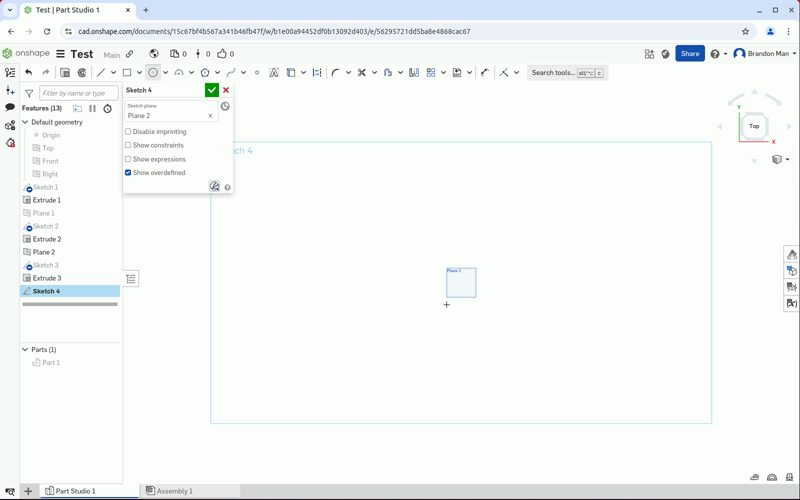
key_up(shift)
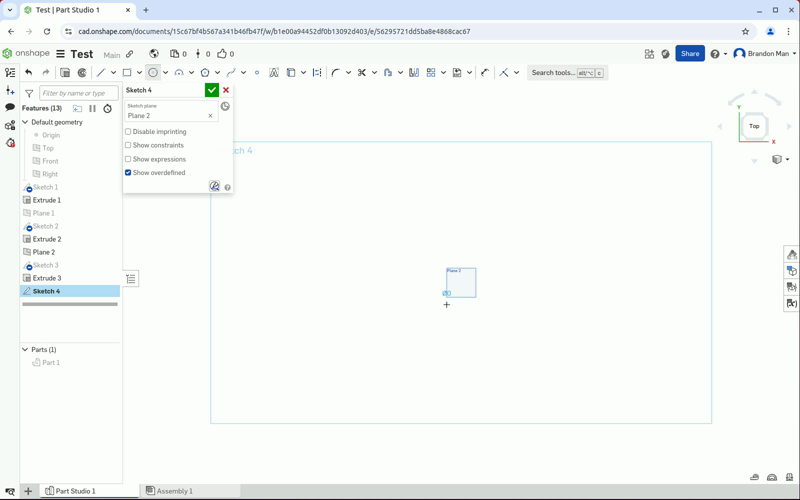
mouse_move(457, 304)
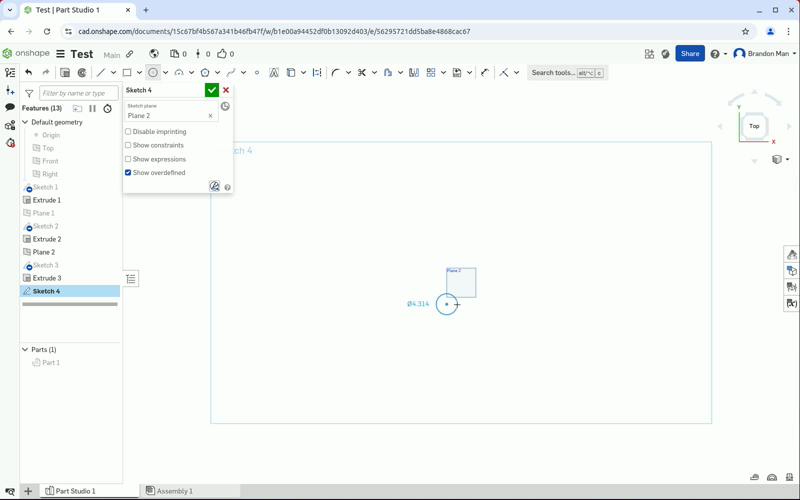
click(457, 304)
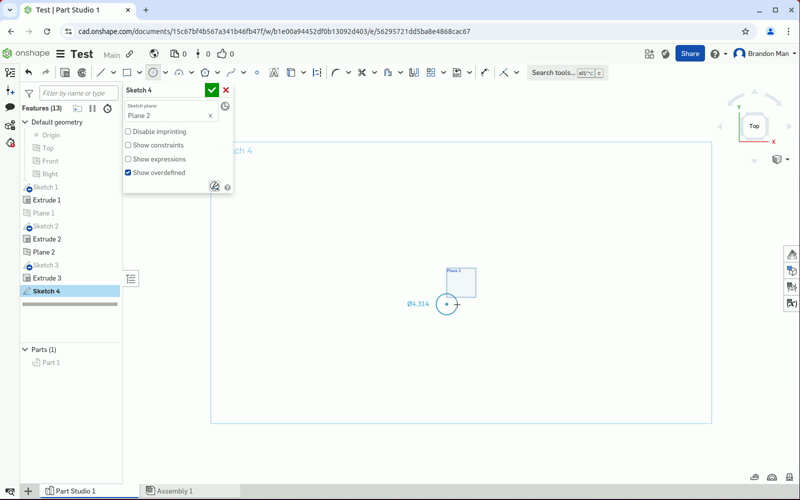
key(esc)
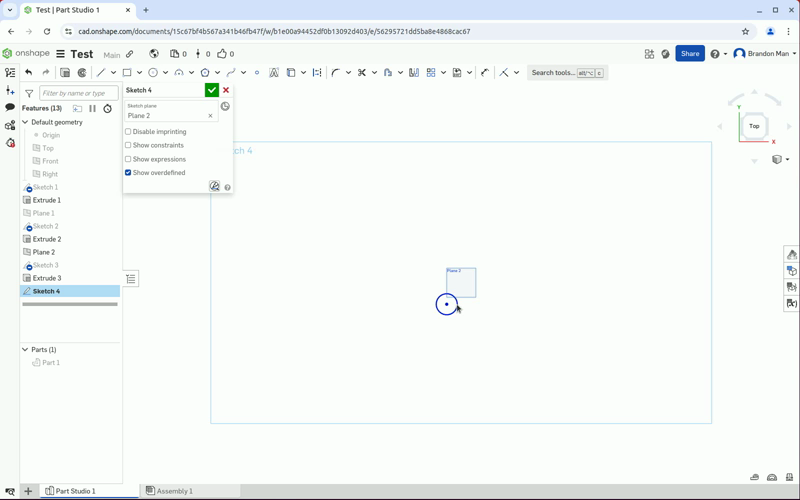
mouse_move(452, 301)
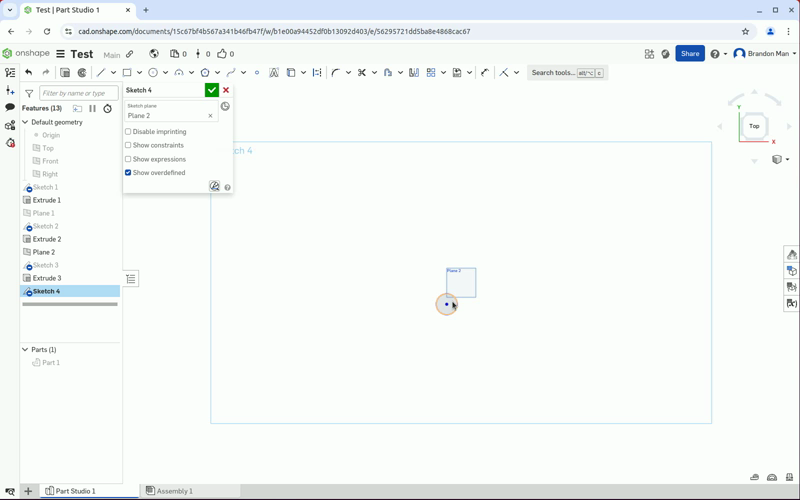
scroll(6)
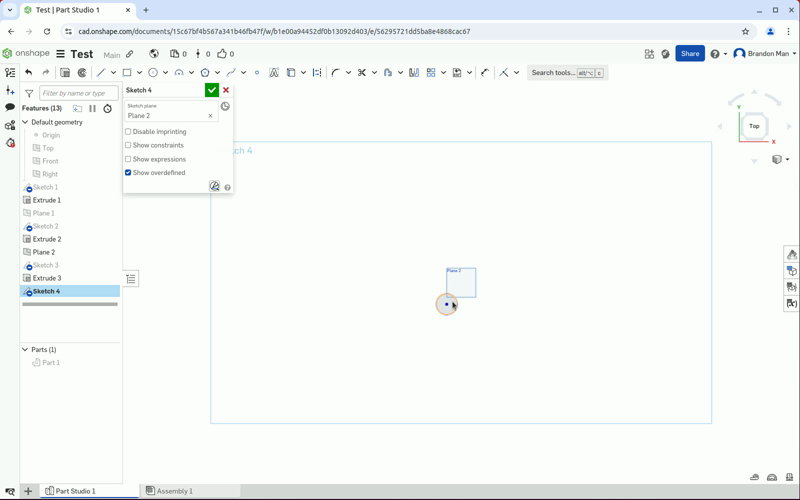
scroll(6)
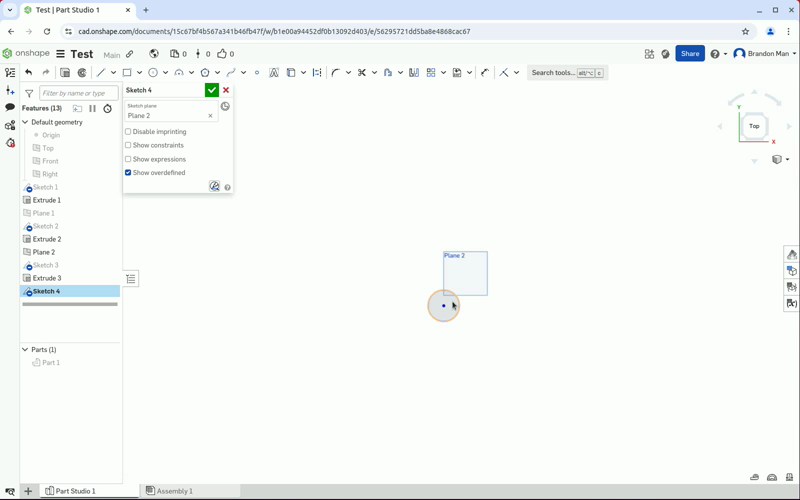
scroll(6)
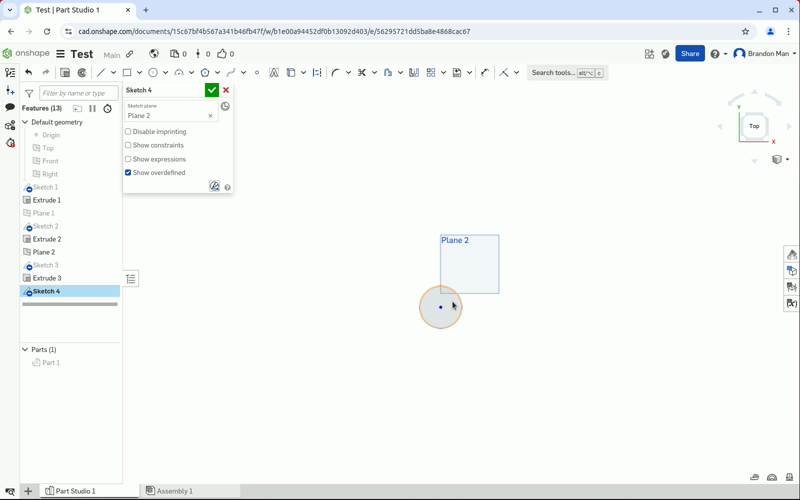
scroll(6)
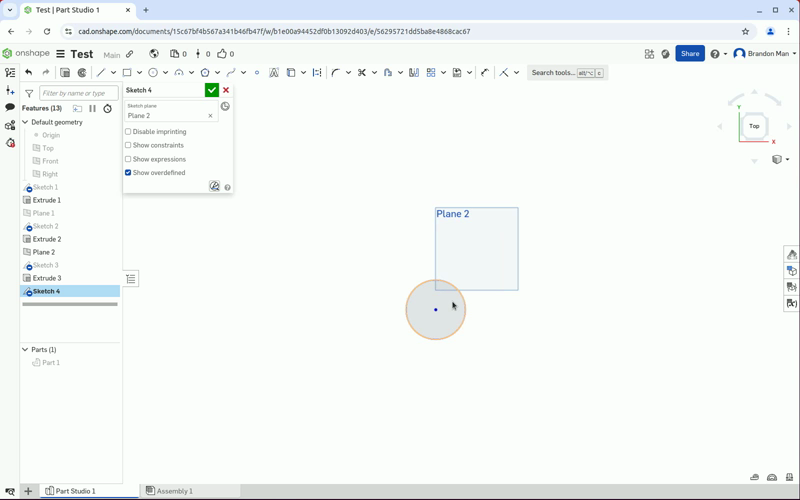
scroll(6)
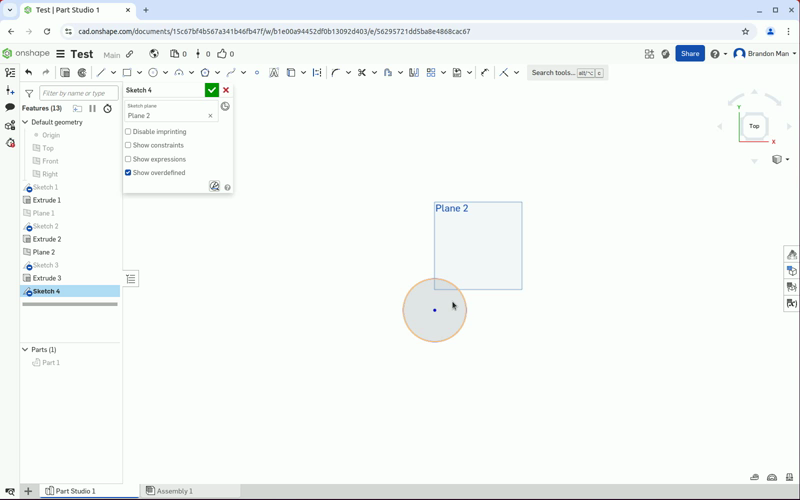
scroll(6)
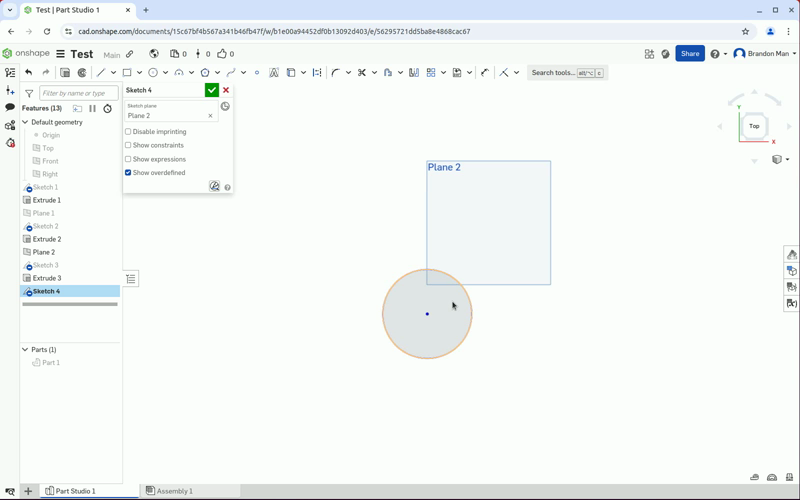
scroll(6)
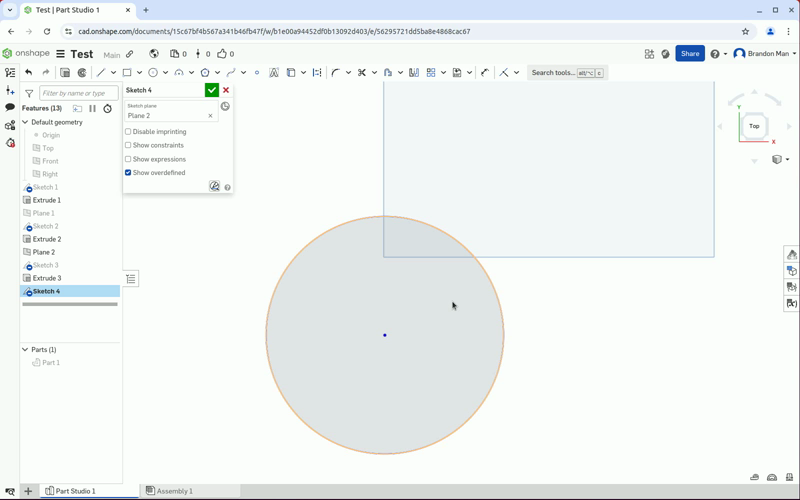
click(452, 301)
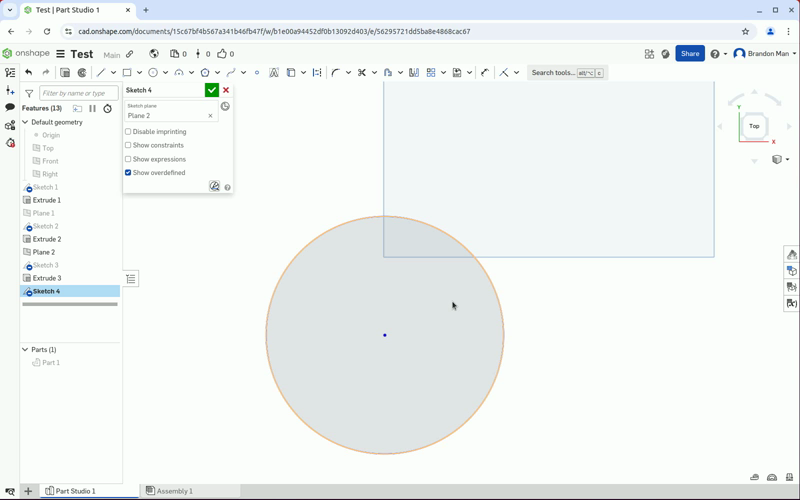
scroll(-6)
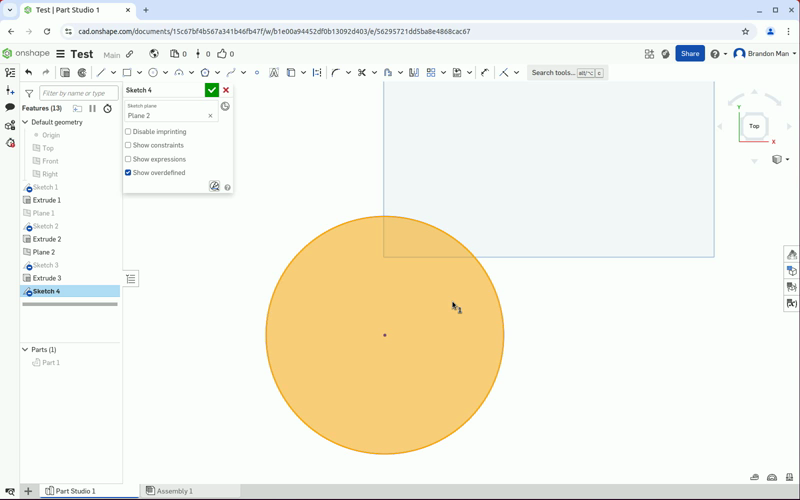
scroll(-6)
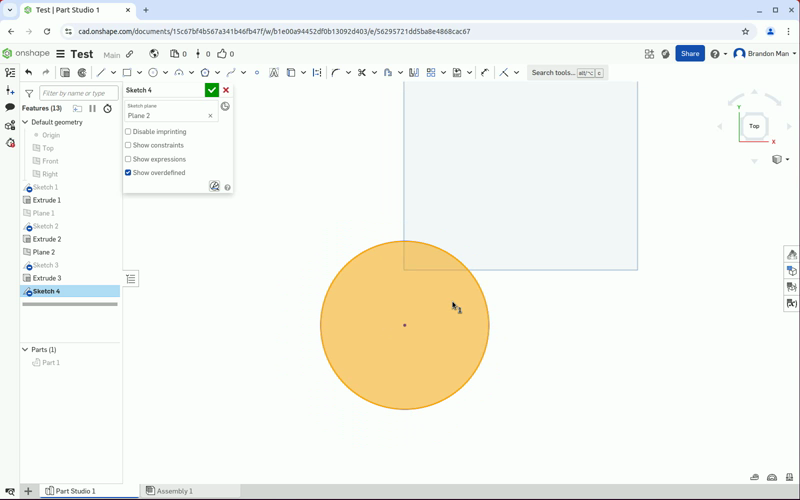
scroll(-6)
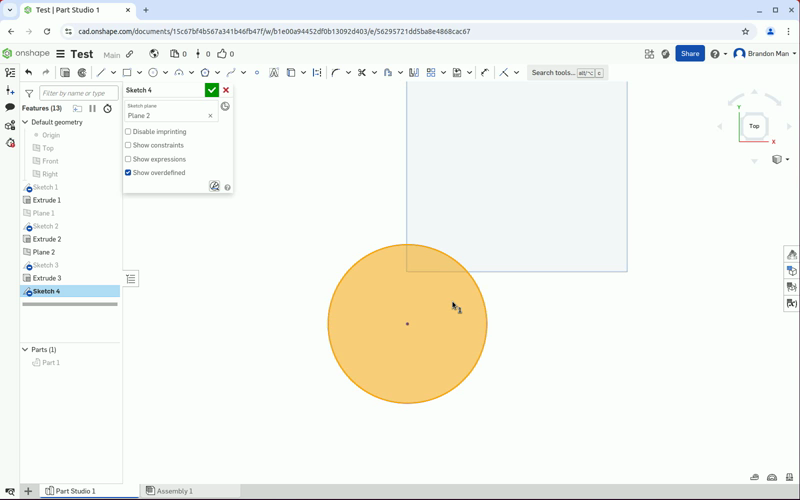
scroll(-6)
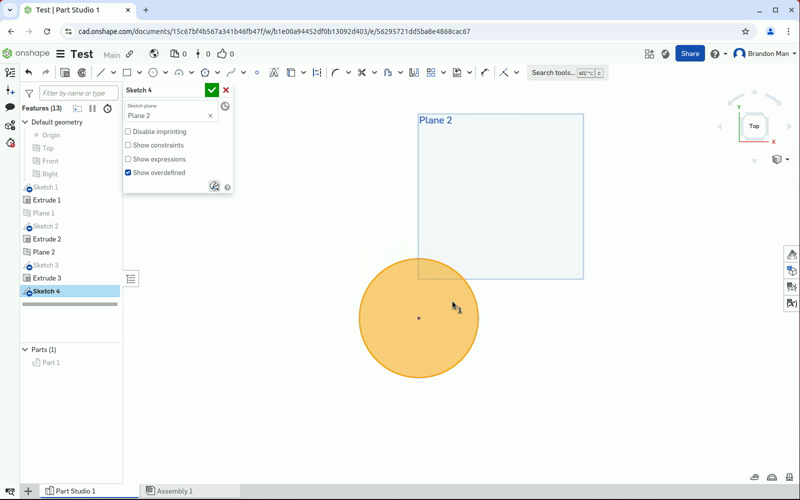
scroll(-6)
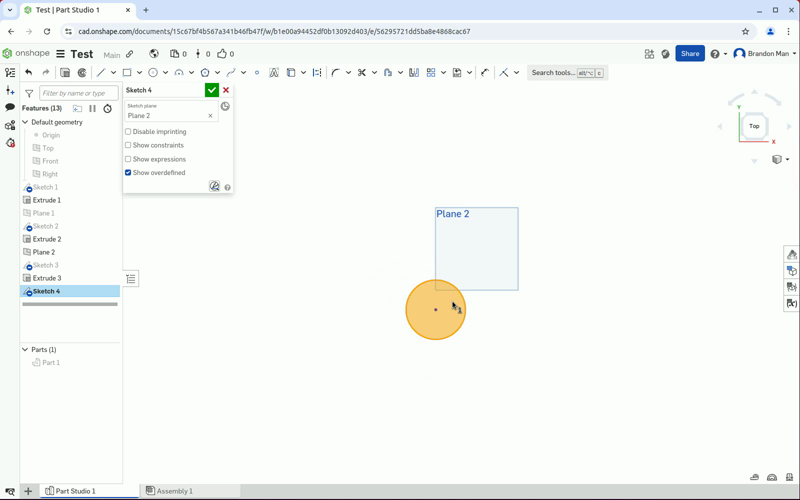
scroll(-6)
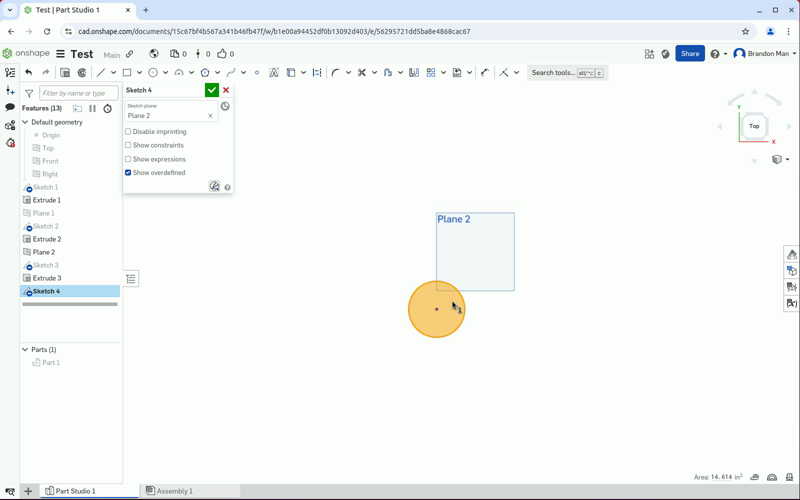
scroll(-6)
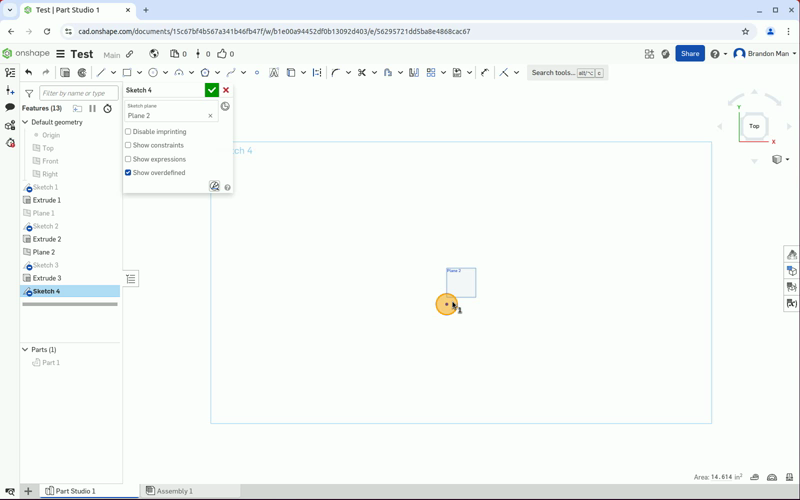
mouse_move(73, 352)
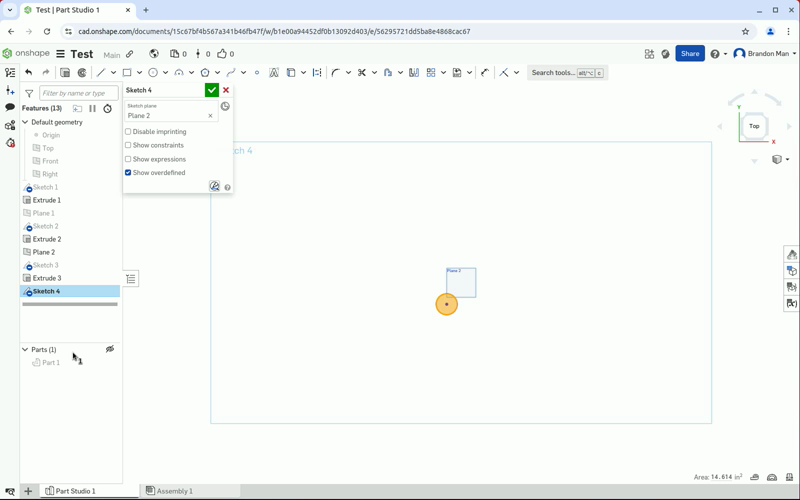
key(shift+y)
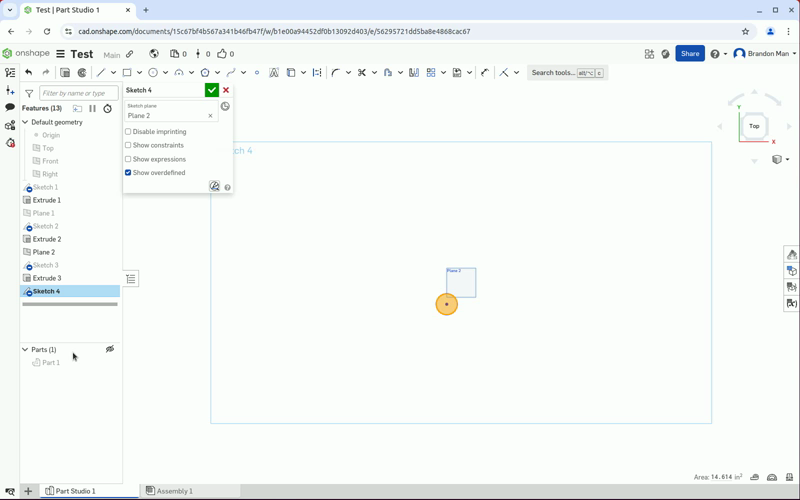
key(shift+e)
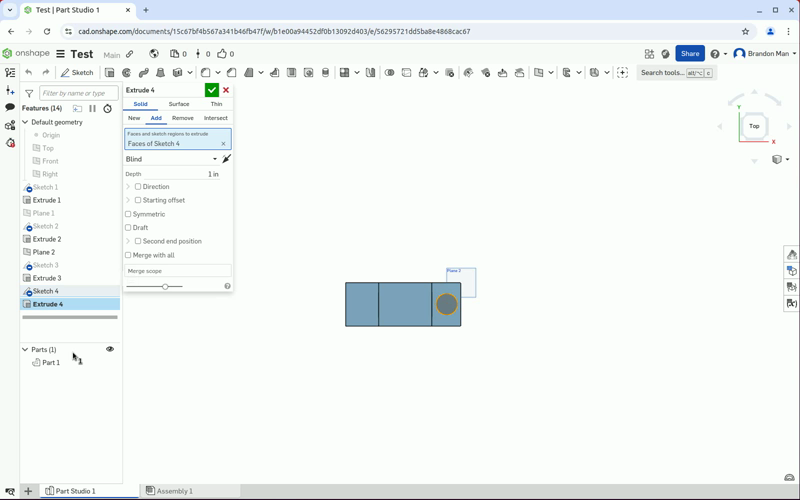
mouse_move(143, 106)
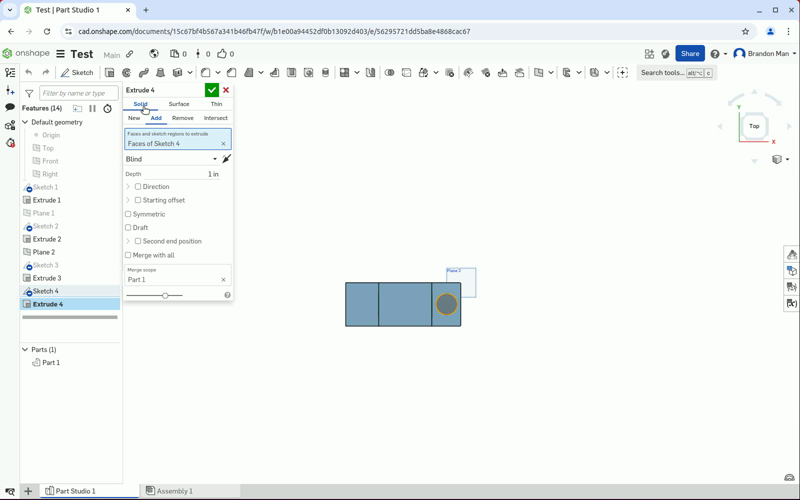
click(143, 106)
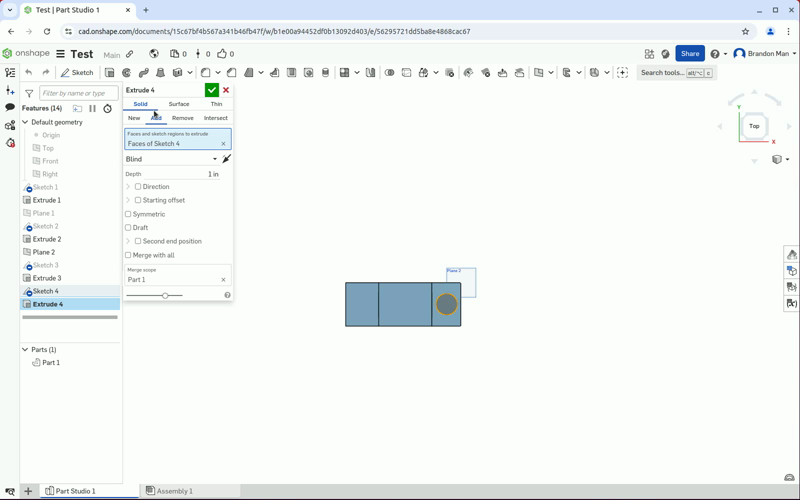
mouse_move(186, 120)
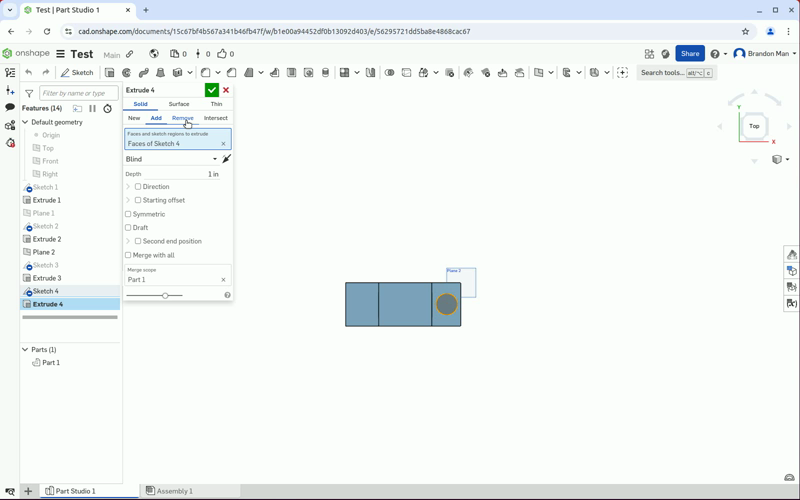
click(186, 120)
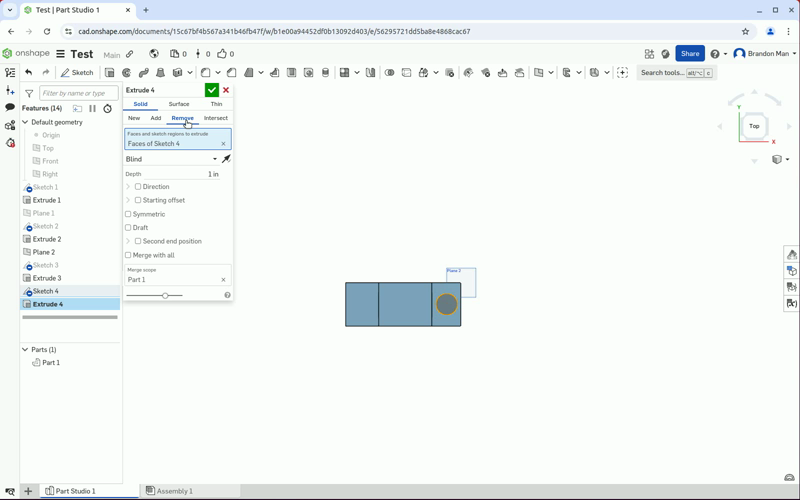
key(tab, 4)
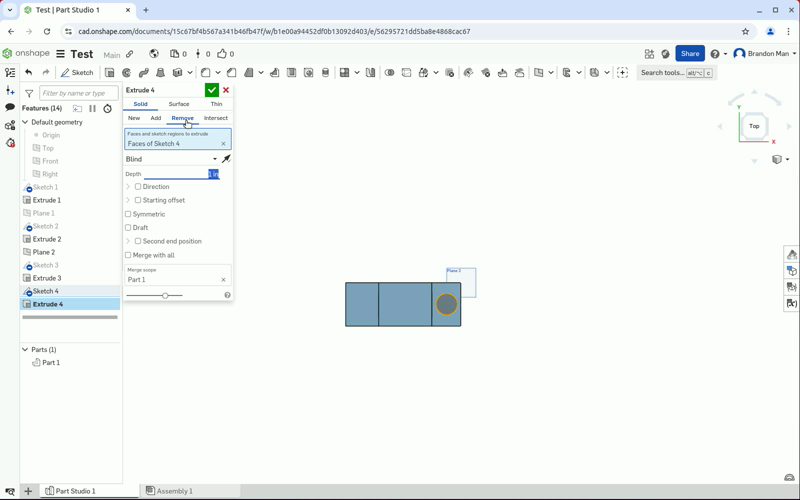
text(4.333)
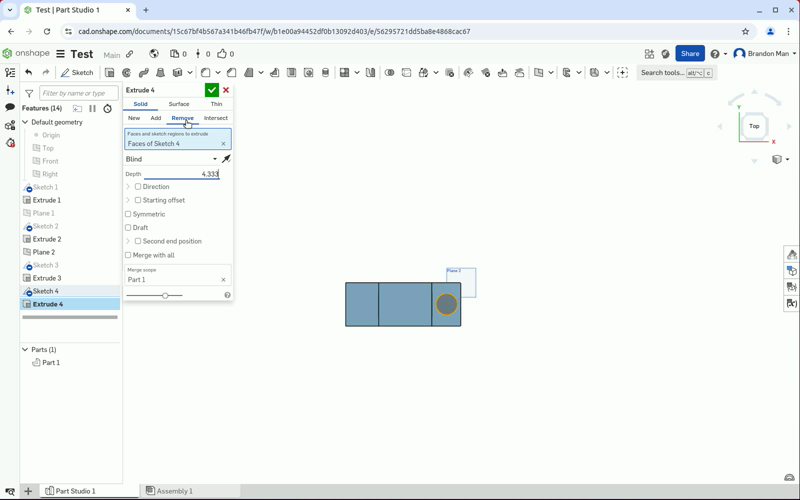
key(tab, 6)
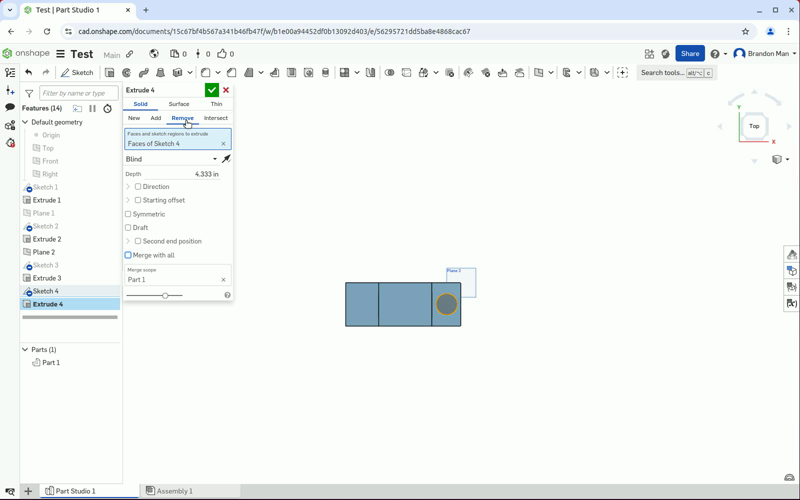
key(space)
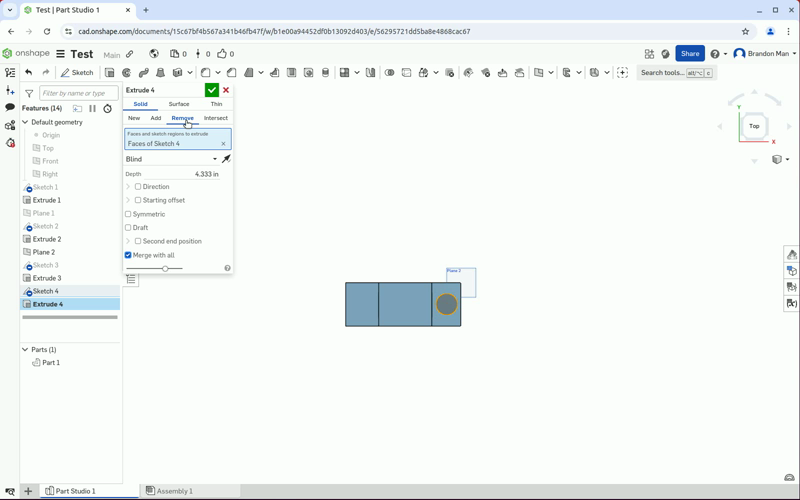
key(enter)
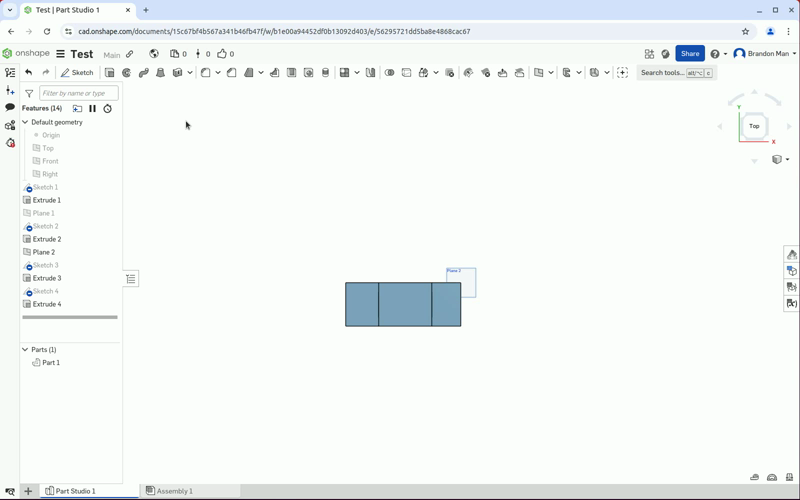
key(shift+h)
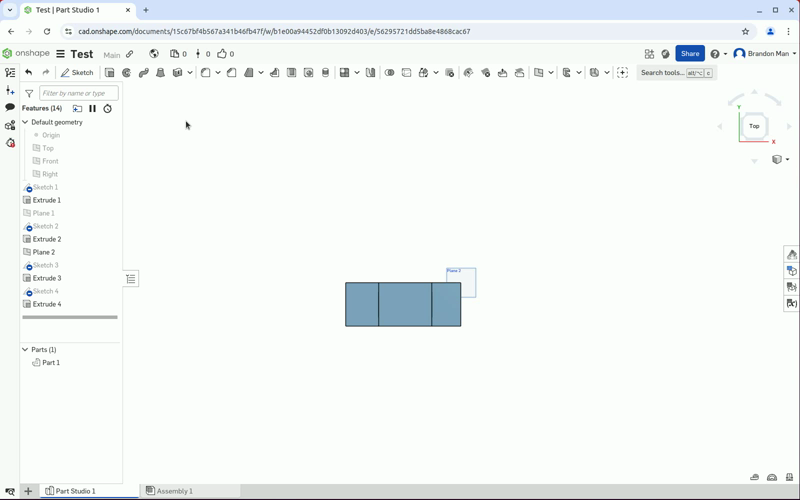
key(shift+h)
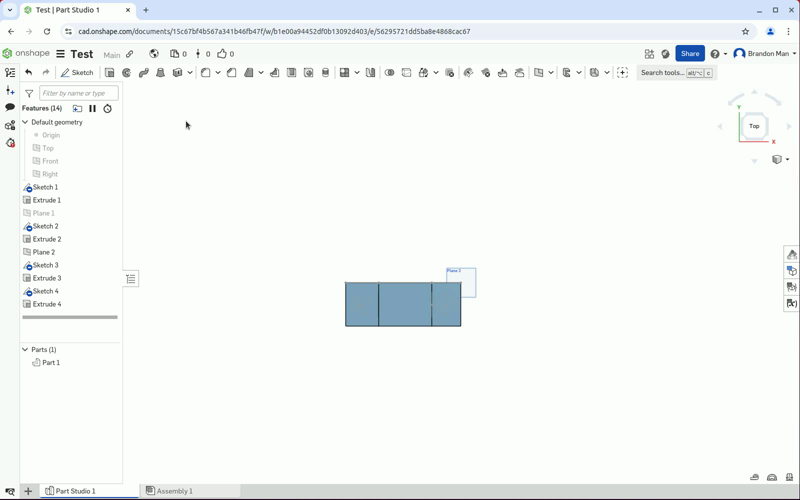
key(shift+7)
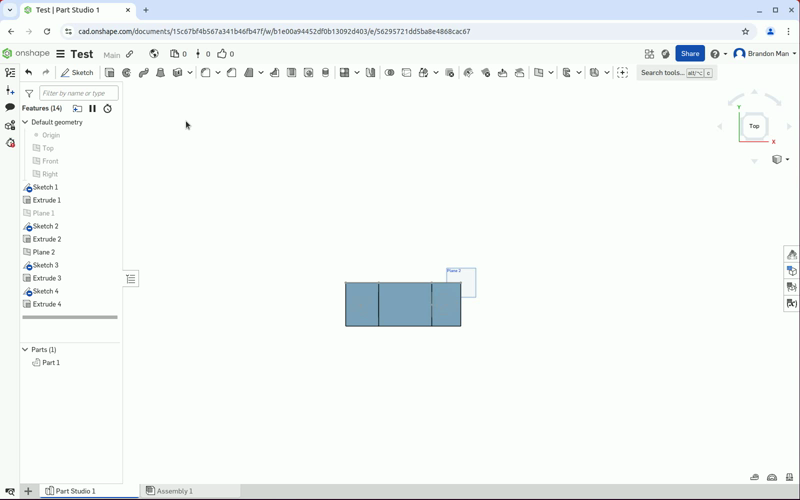
key(up, 3)
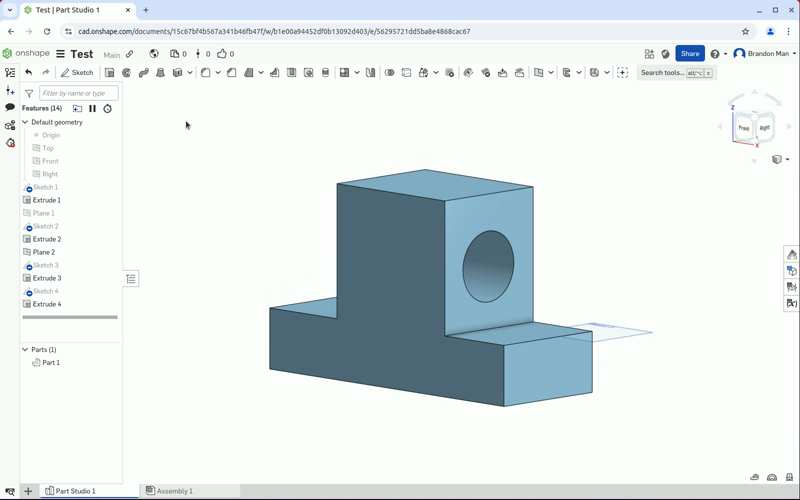
key(left, 3)
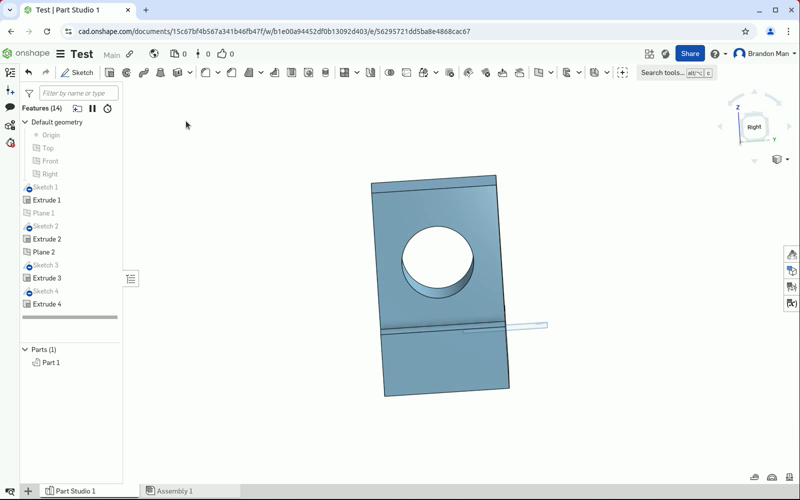
key(right, 3)
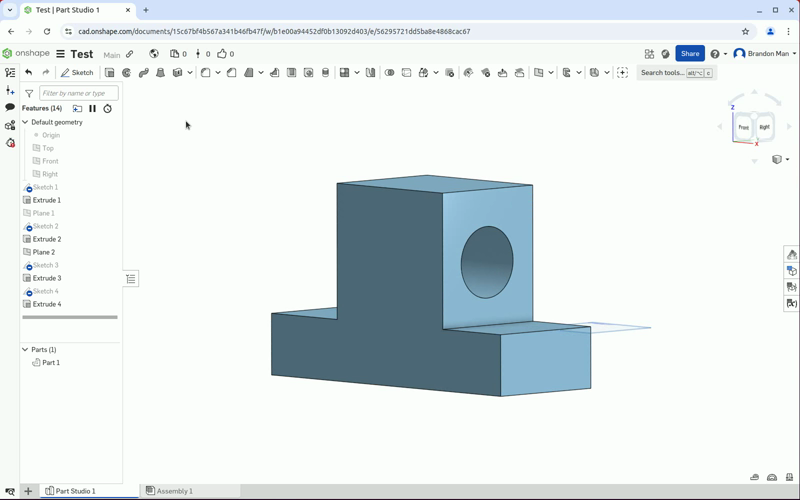
key(down, 3)
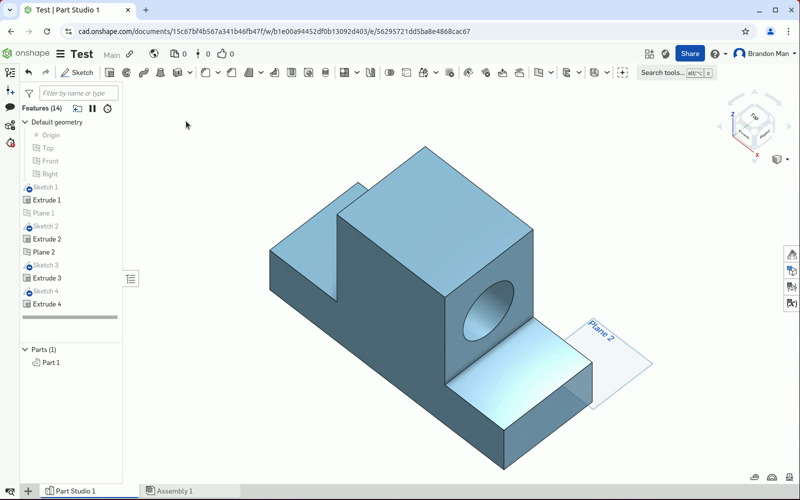
mouse_move(73, 189)
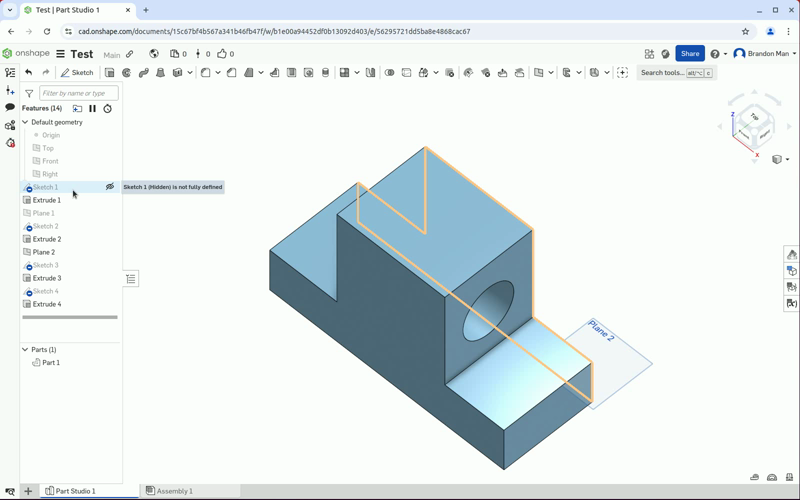
click(73, 189)